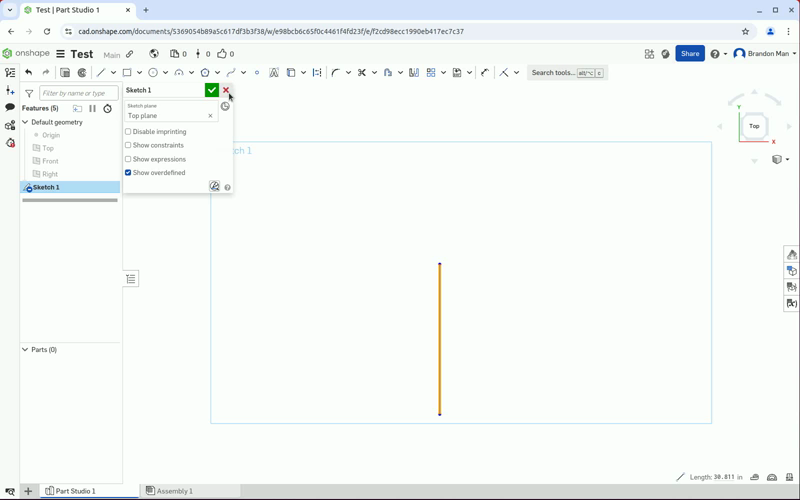
key(shift+h)
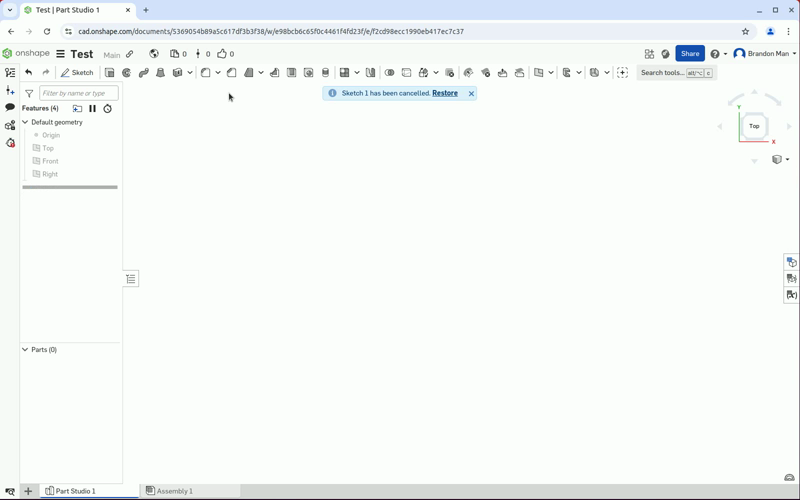
mouse_move(73, 352)
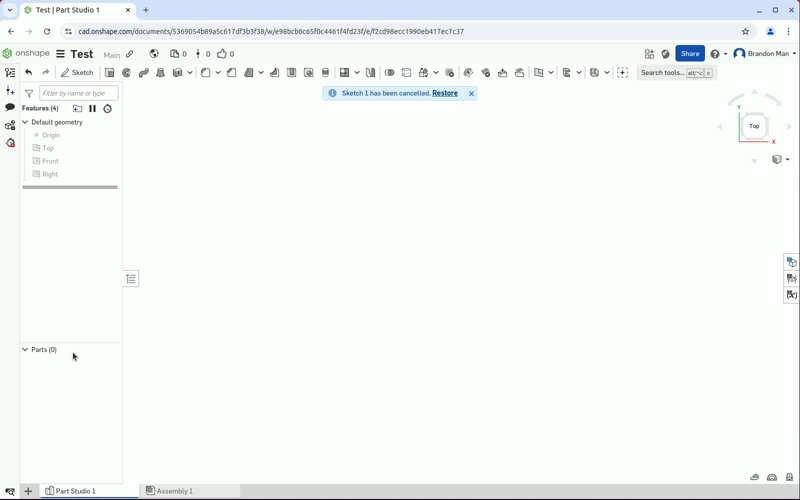
key(y)
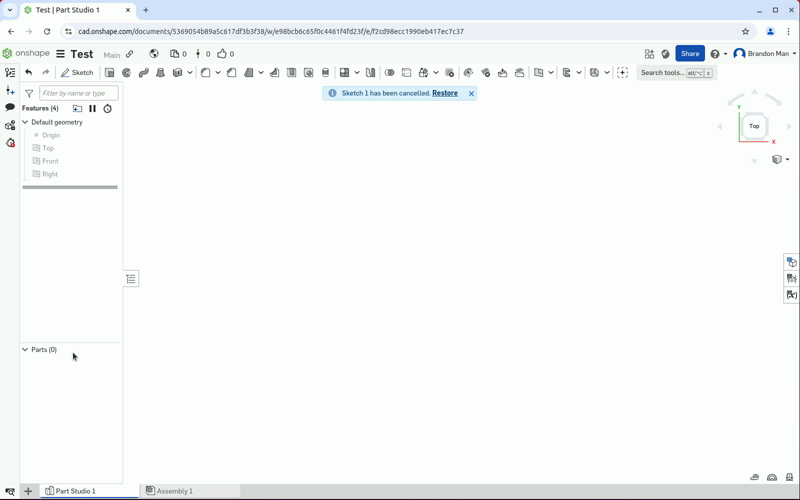
key(shift+p)
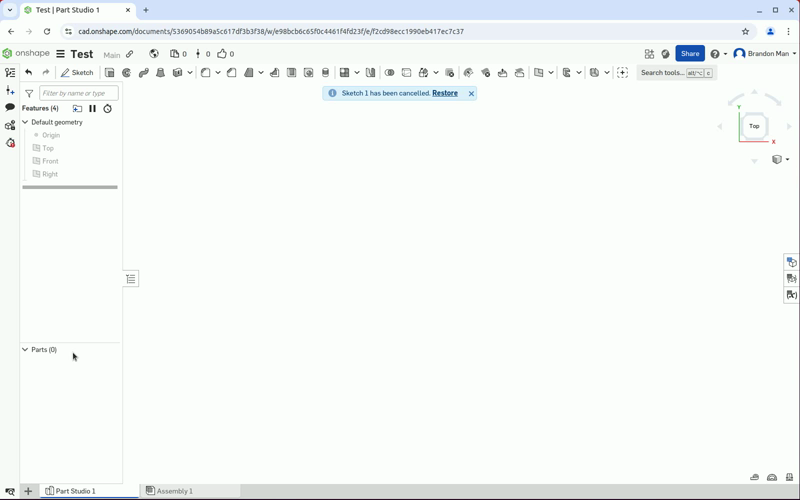
key(space)
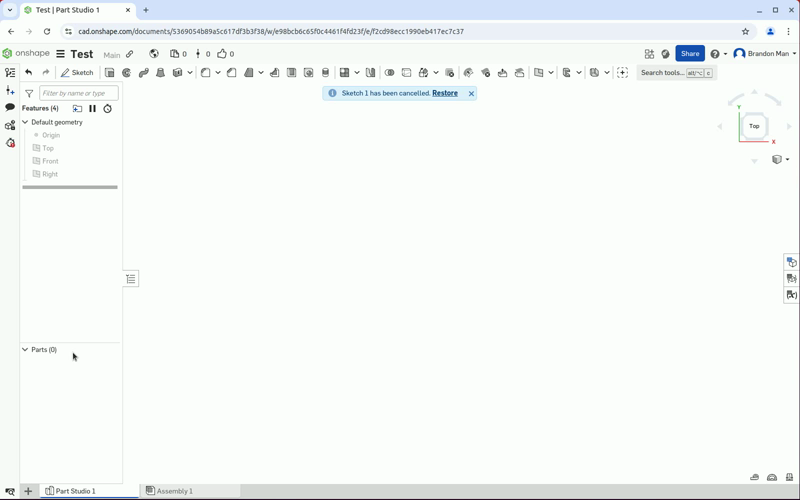
key_down(shift)
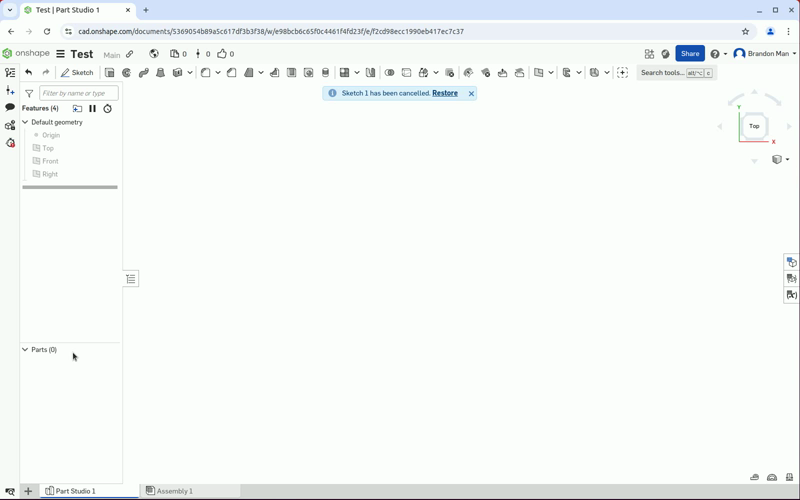
key(up)
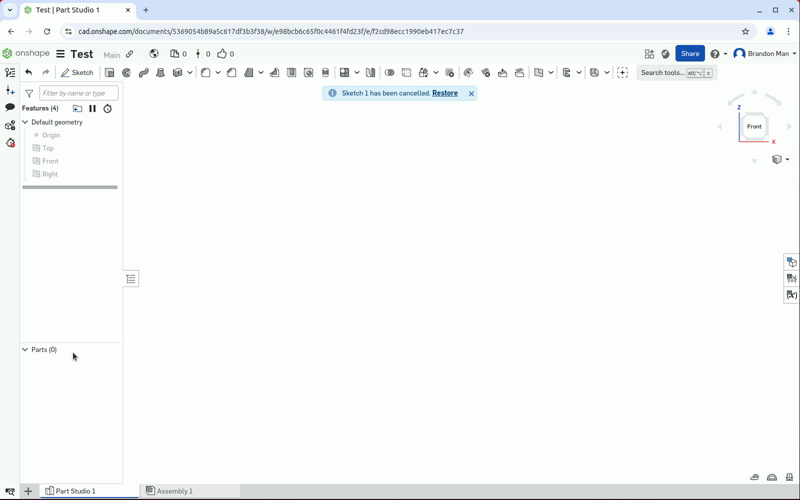
key_up(shift)
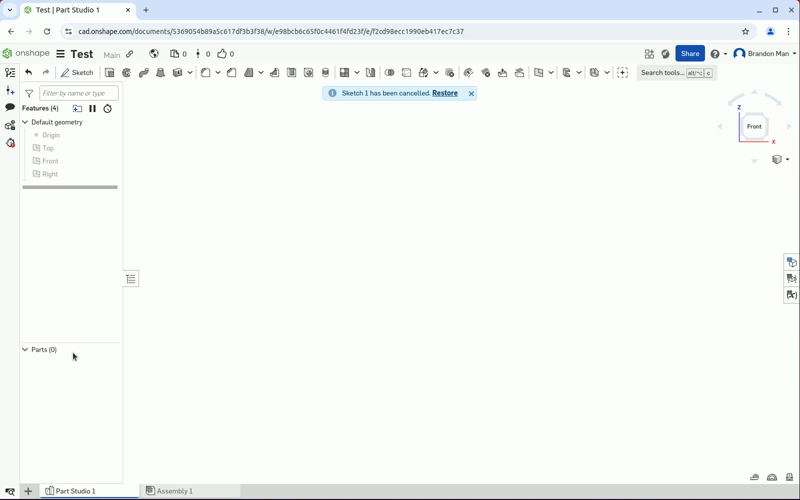
mouse_move(73, 352)
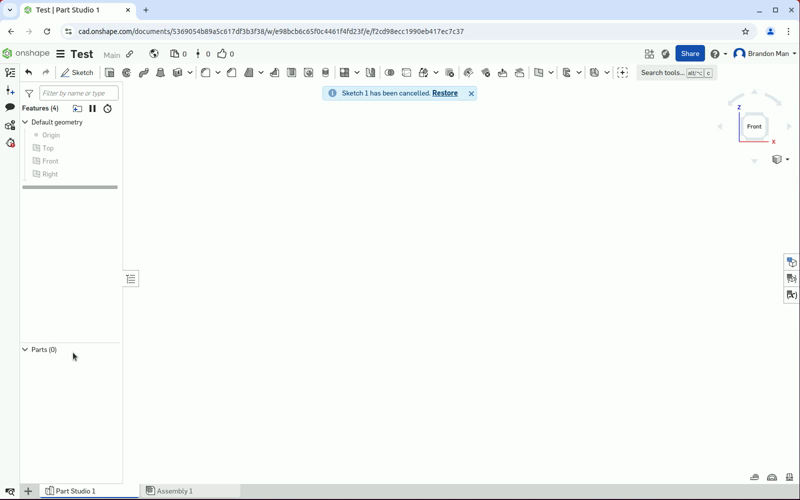
key(shift+y)
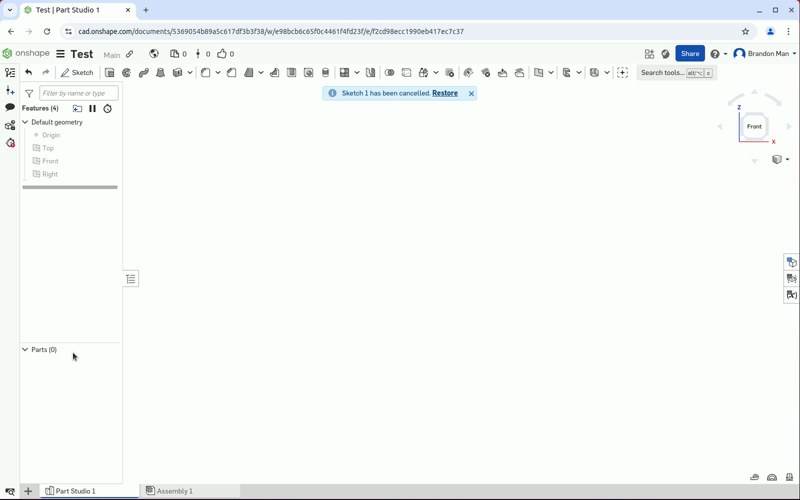
key(shift+s)
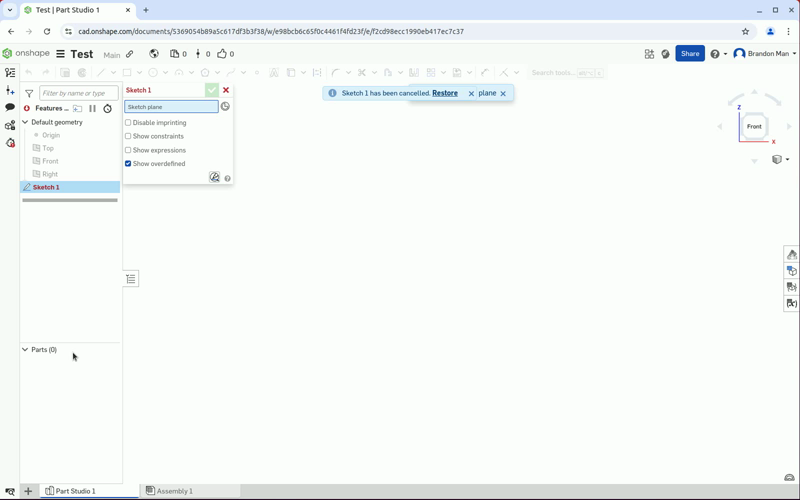
mouse_move(73, 163)
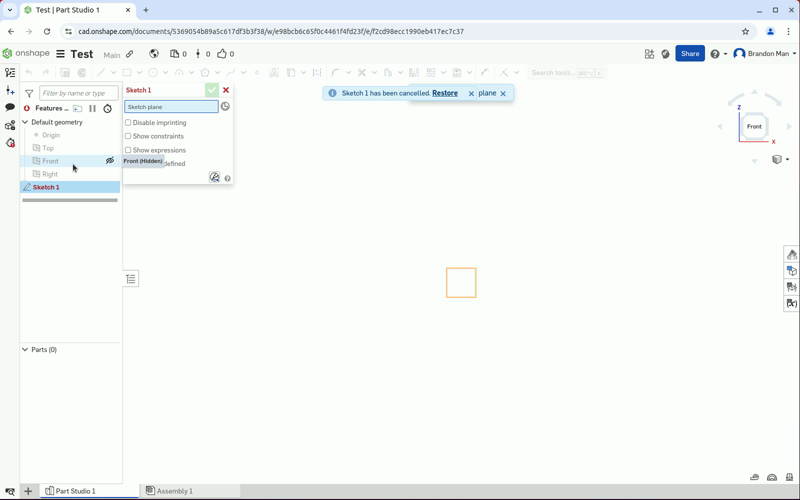
click(73, 163)
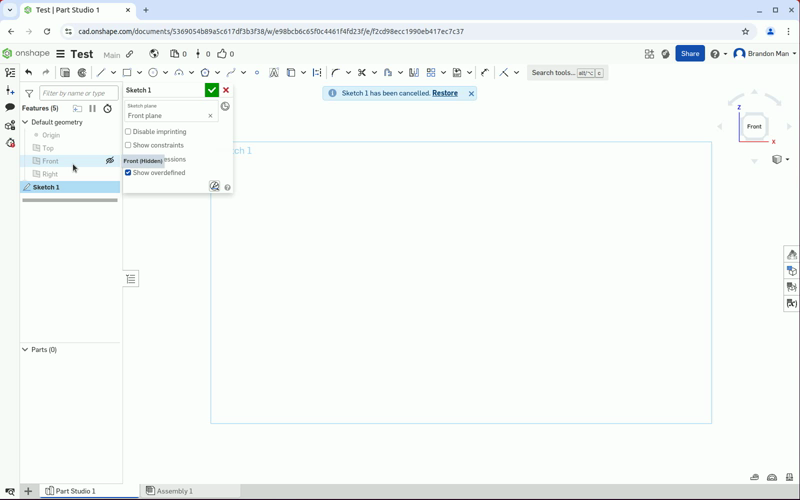
mouse_move(73, 352)
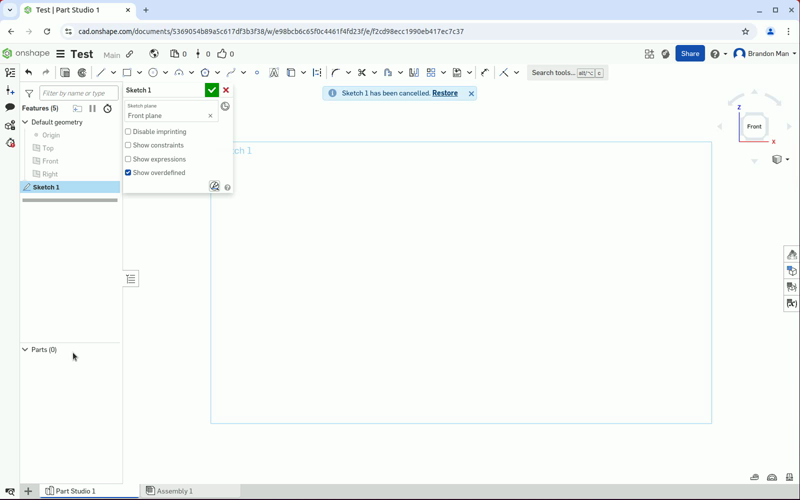
key(y)
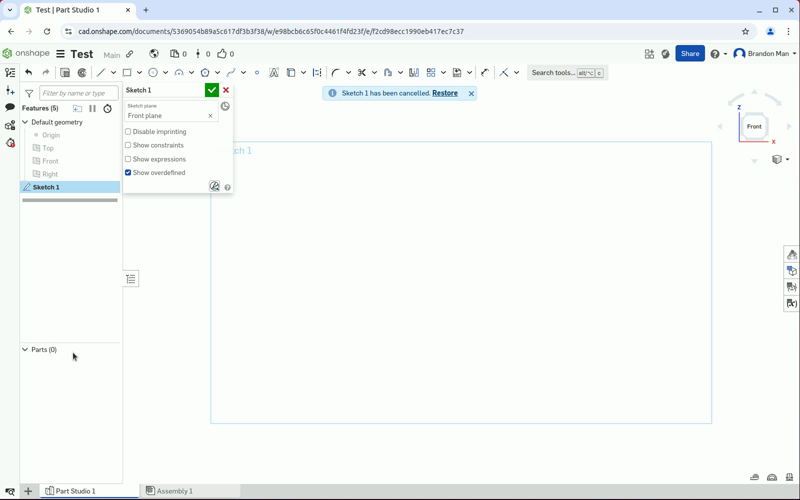
key(l)
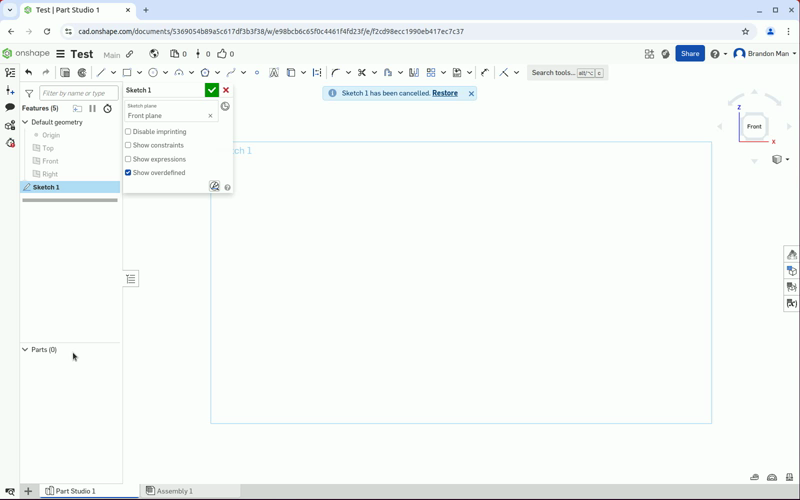
key_down(shift)
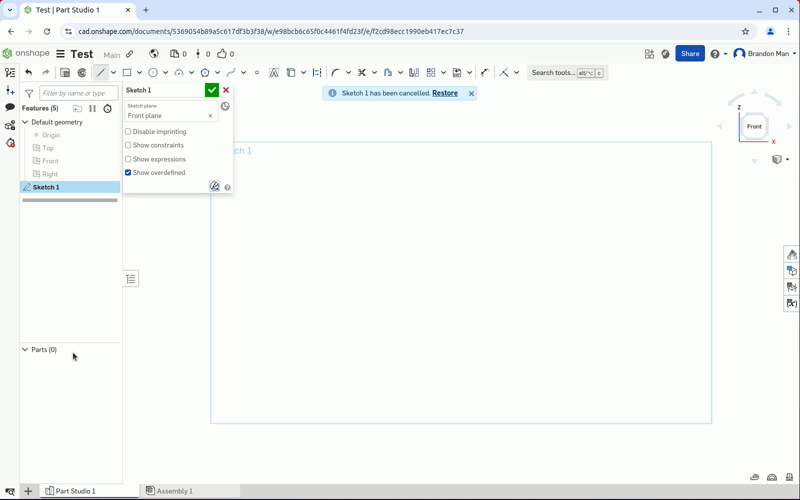
mouse_move(425, 305)
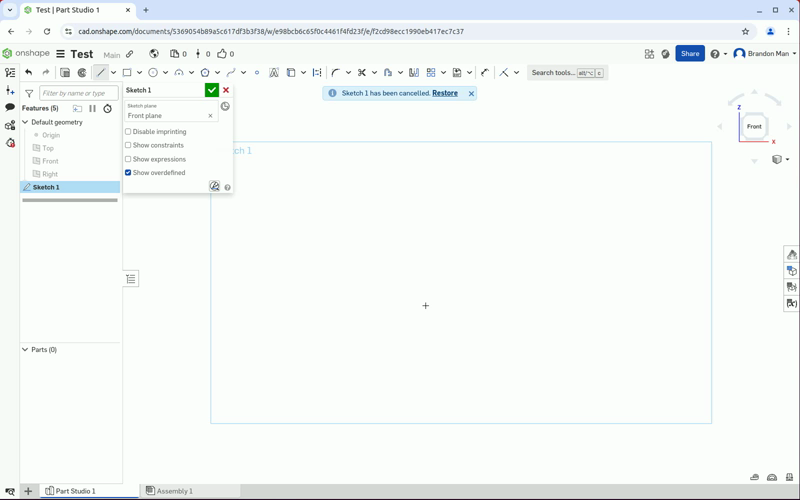
click(425, 305)
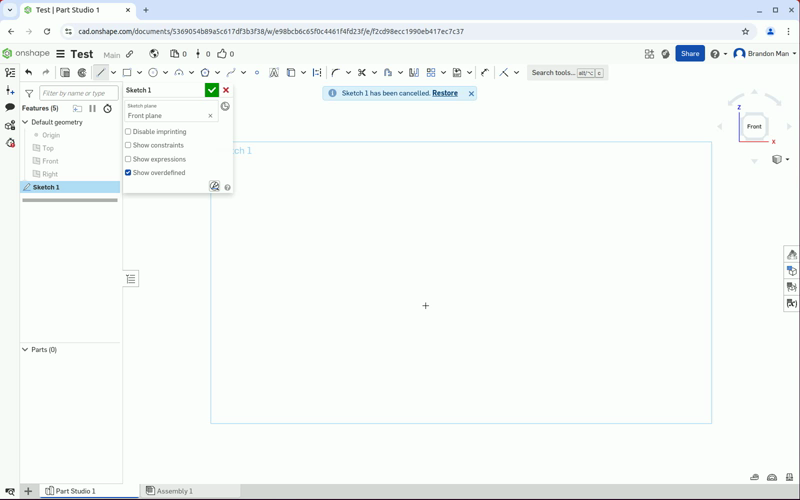
key_up(shift)
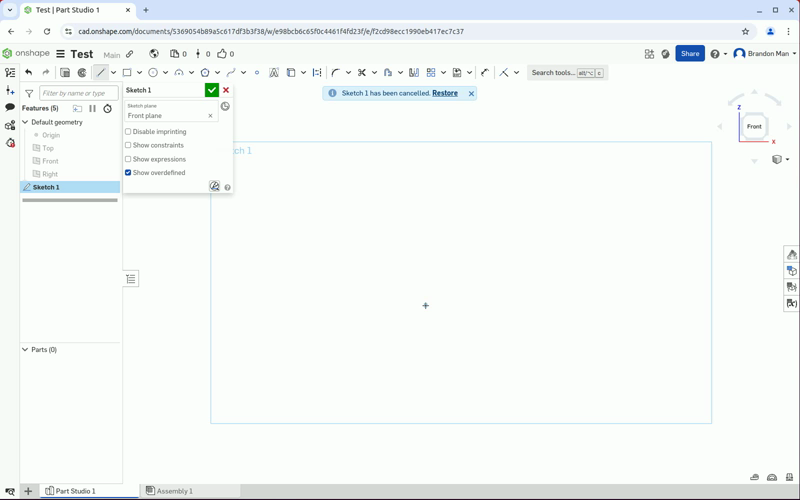
key_down(shift)
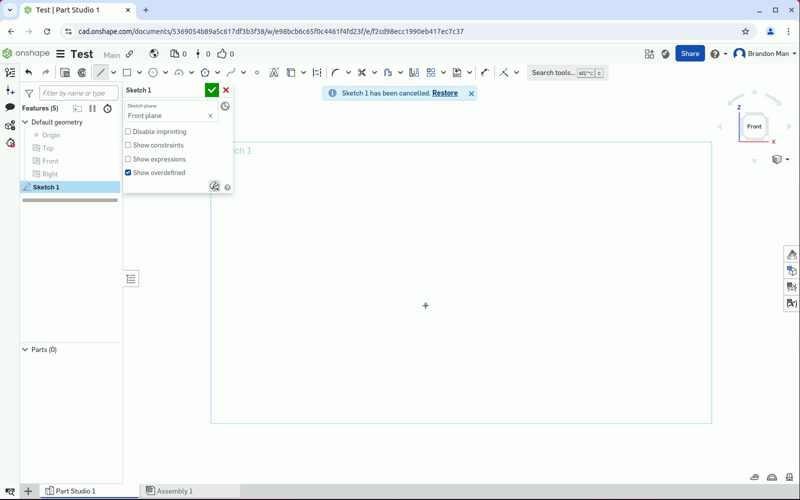
mouse_move(455, 305)
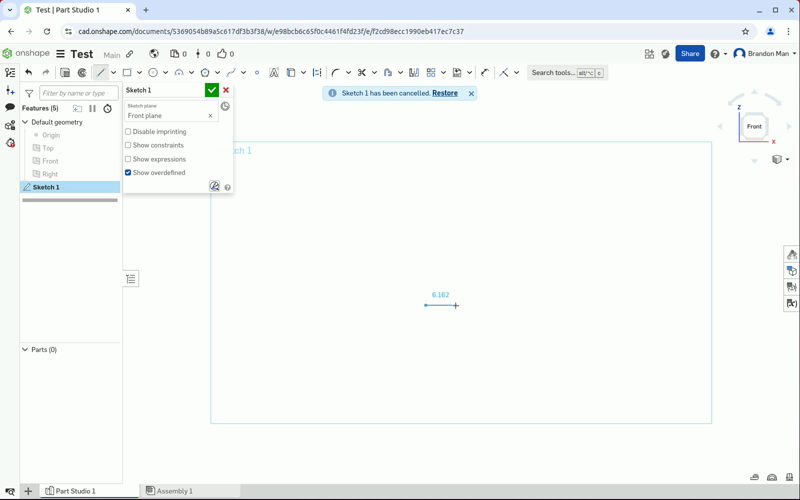
mouse_move(432, 305)
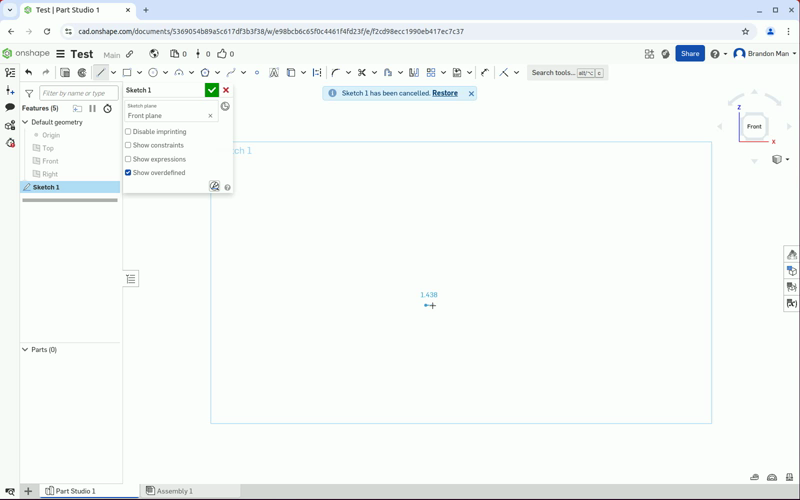
scroll(6)
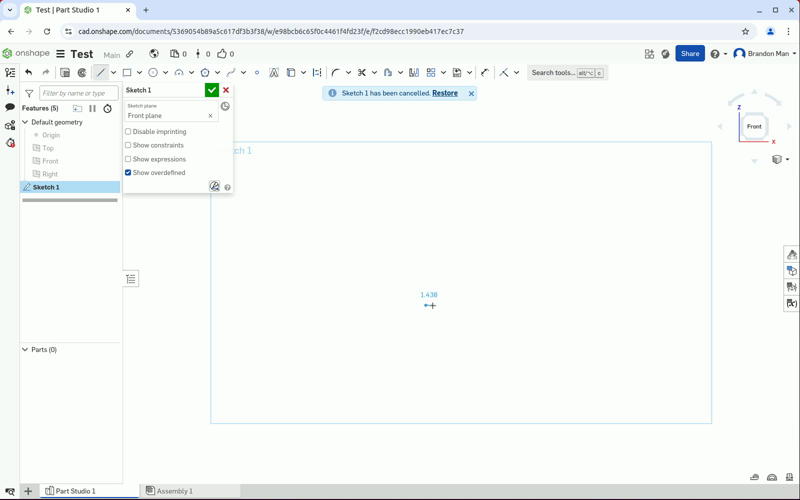
scroll(6)
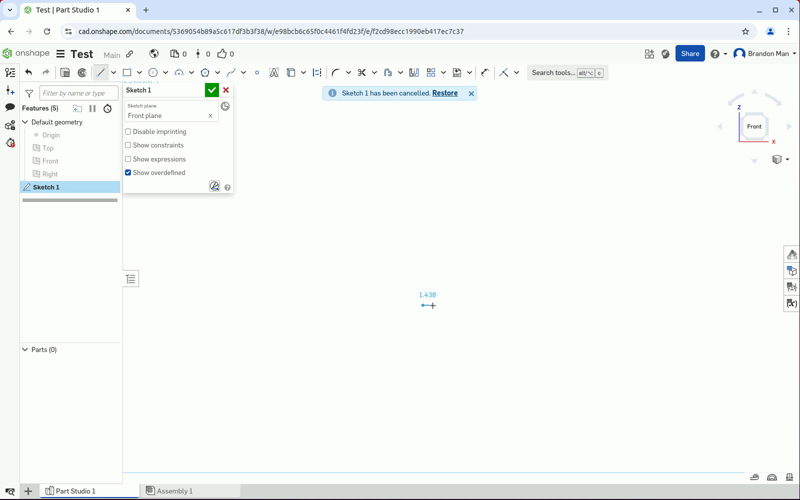
scroll(6)
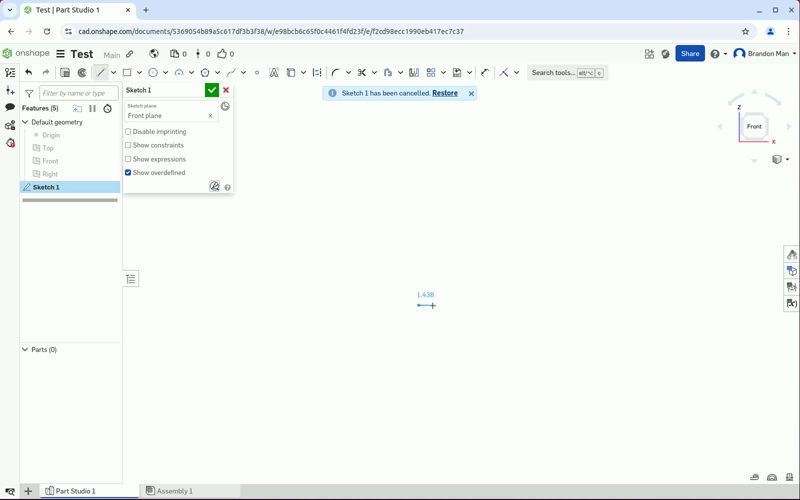
scroll(6)
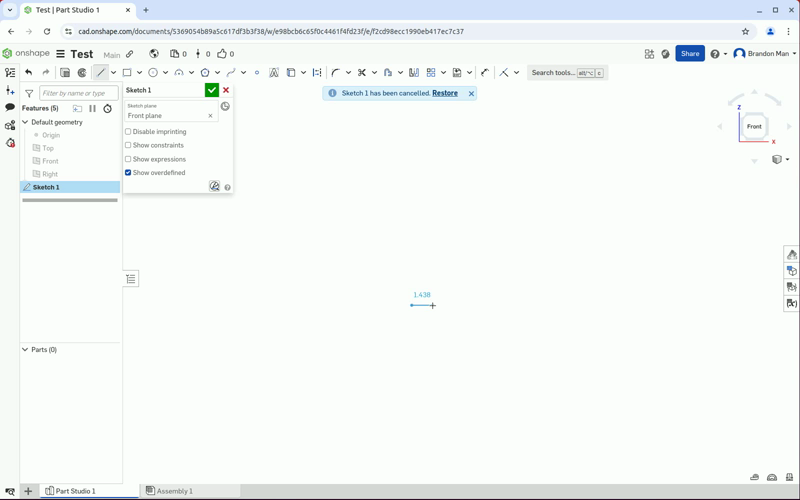
scroll(6)
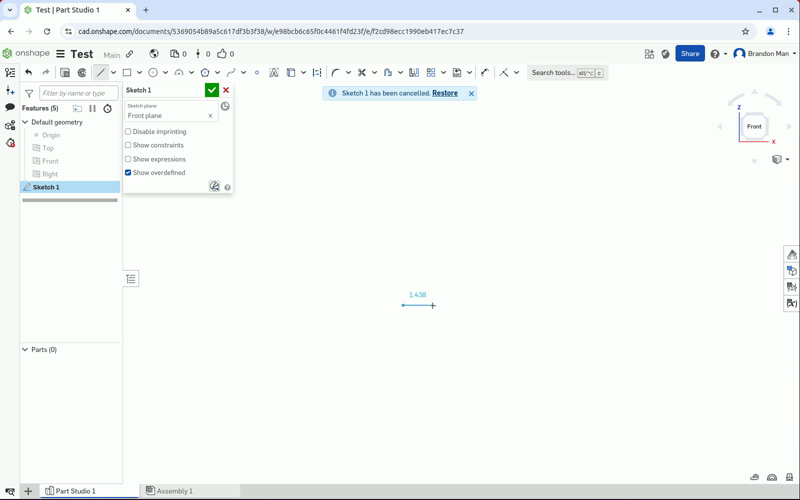
scroll(6)
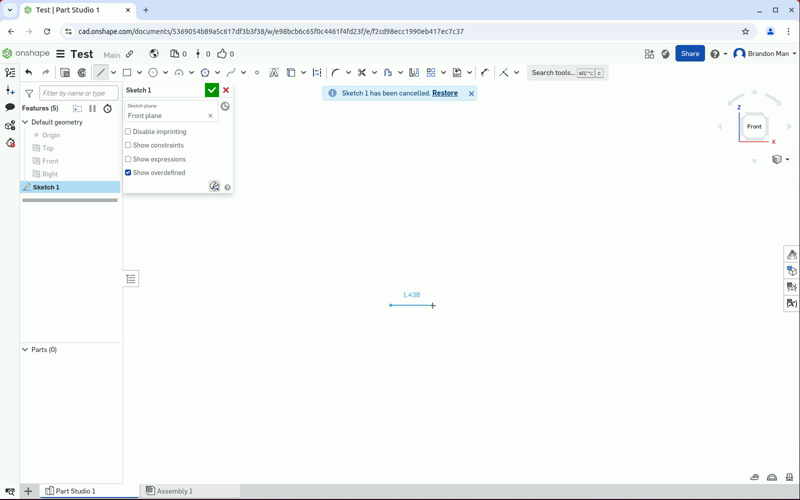
scroll(6)
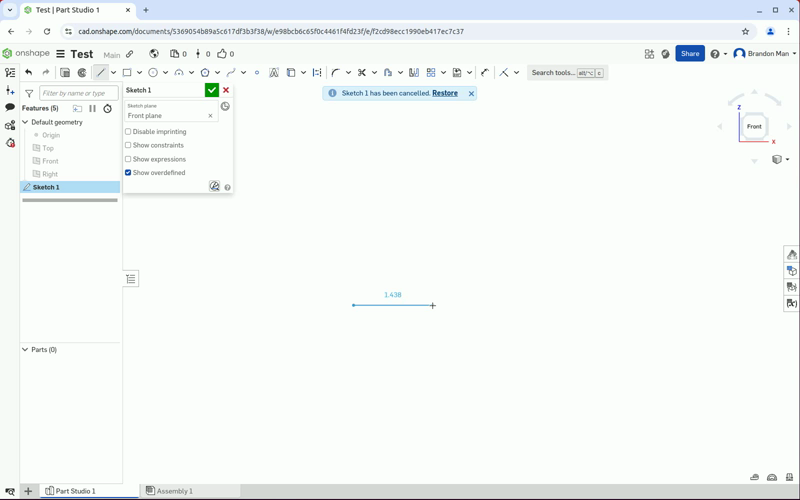
click(432, 305)
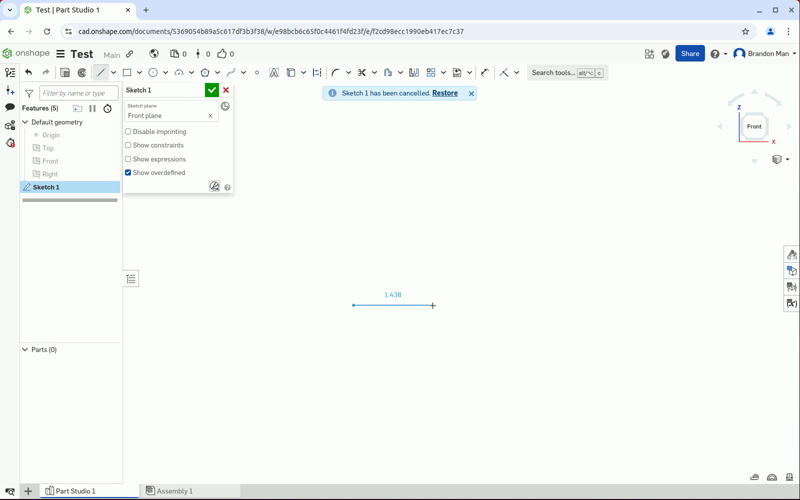
scroll(-6)
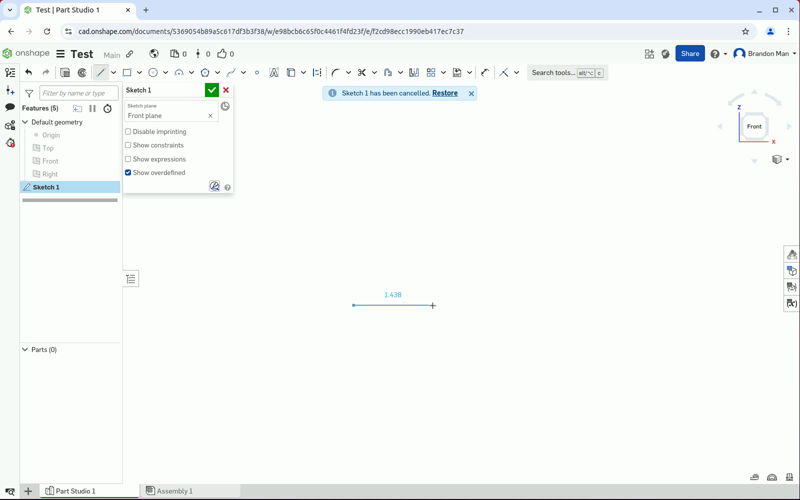
scroll(-6)
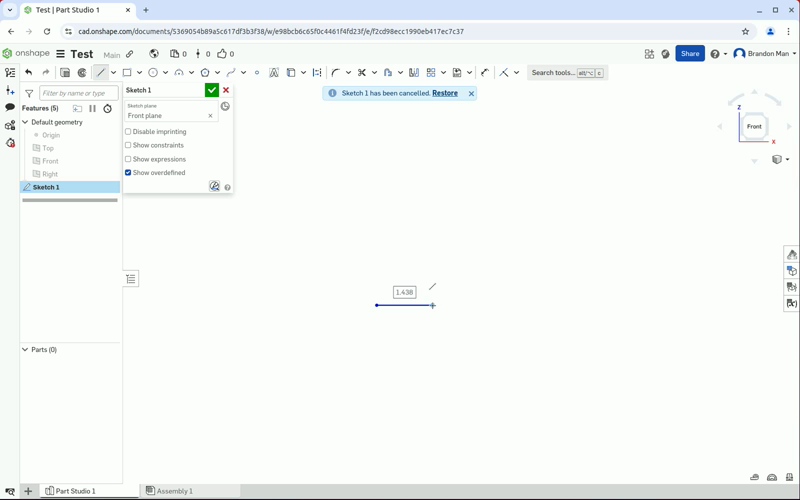
scroll(-6)
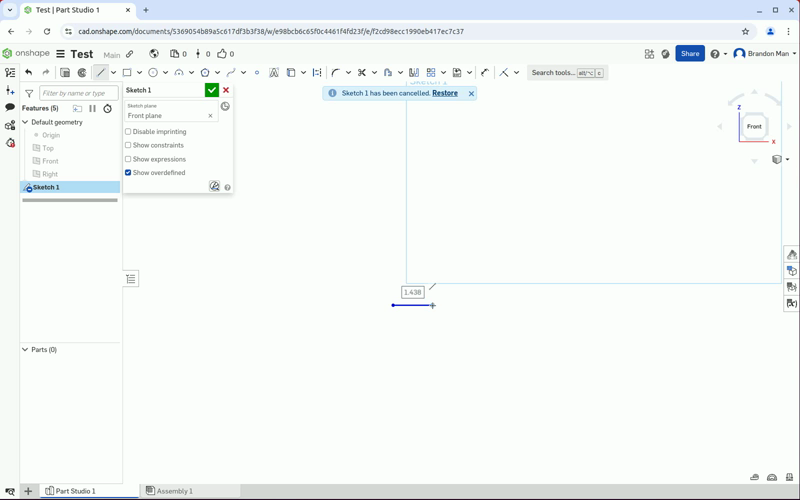
scroll(-6)
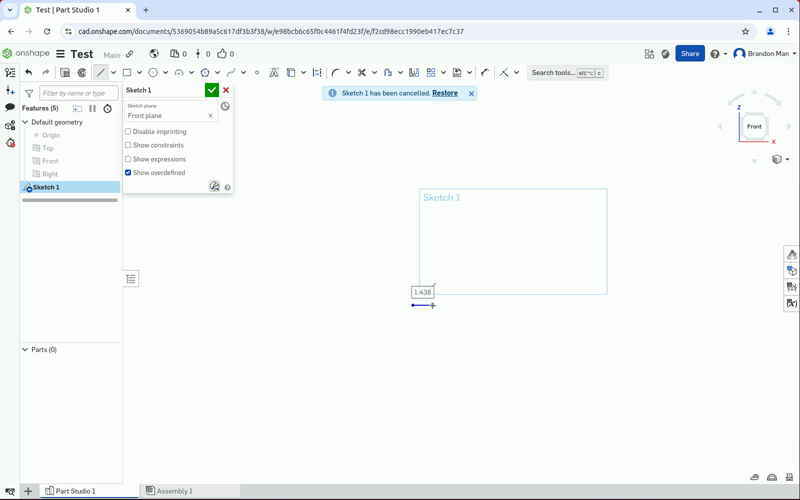
scroll(-6)
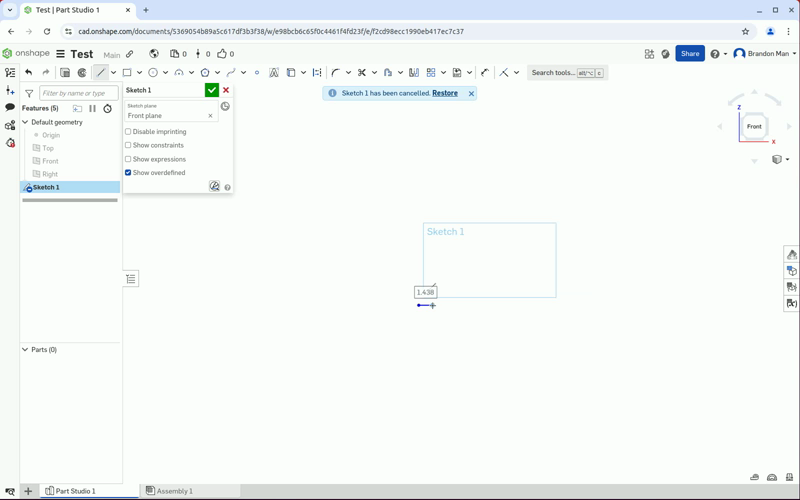
scroll(-6)
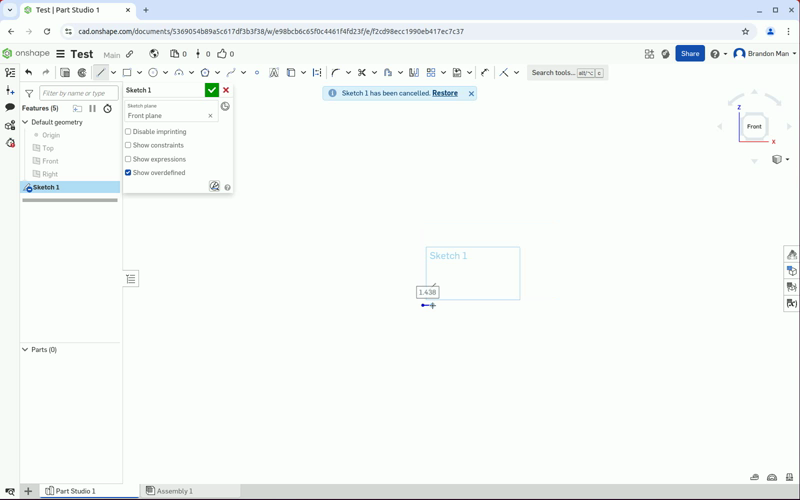
scroll(-6)
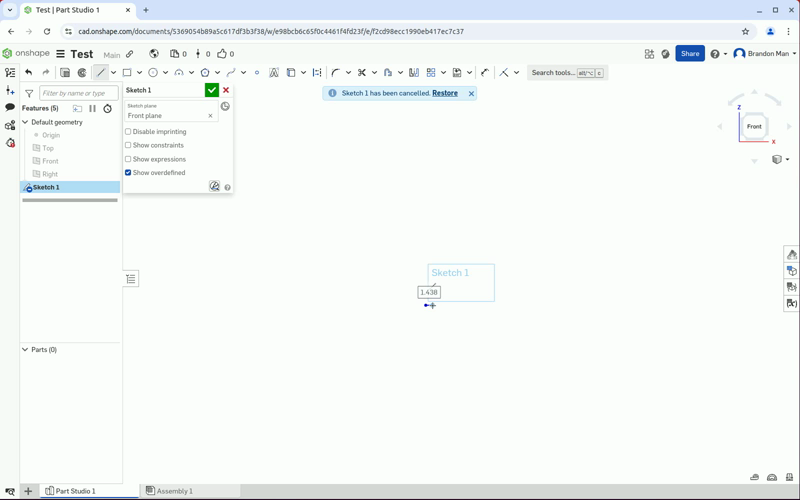
key_up(shift)
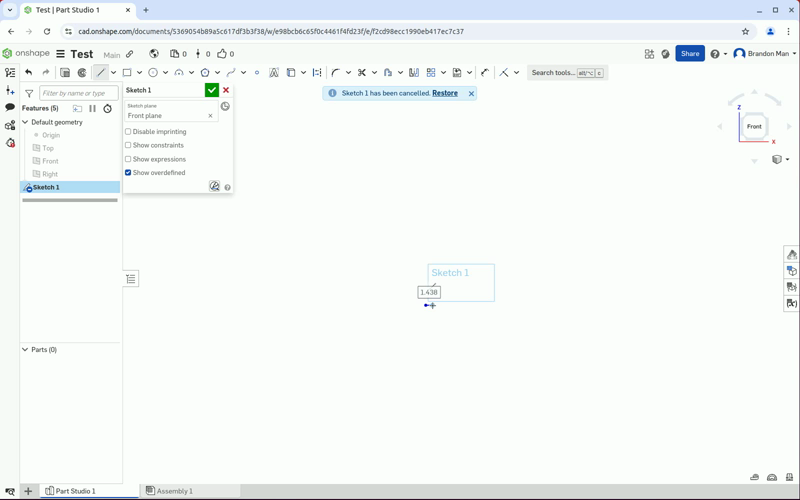
key_down(shift)
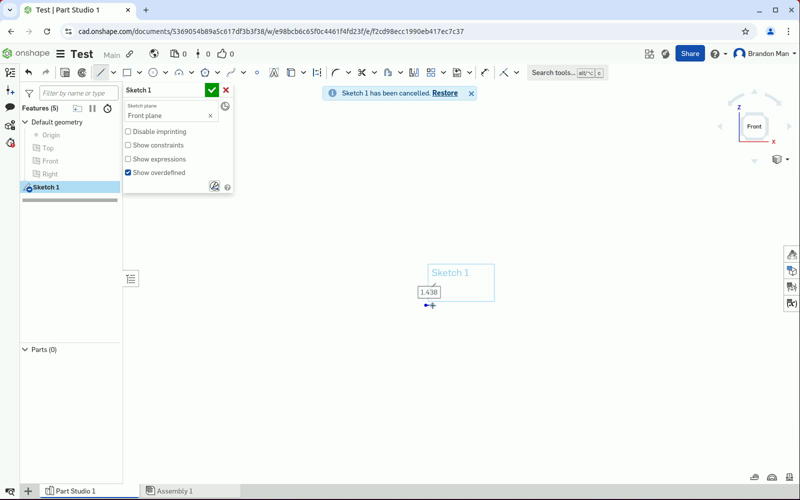
mouse_move(462, 305)
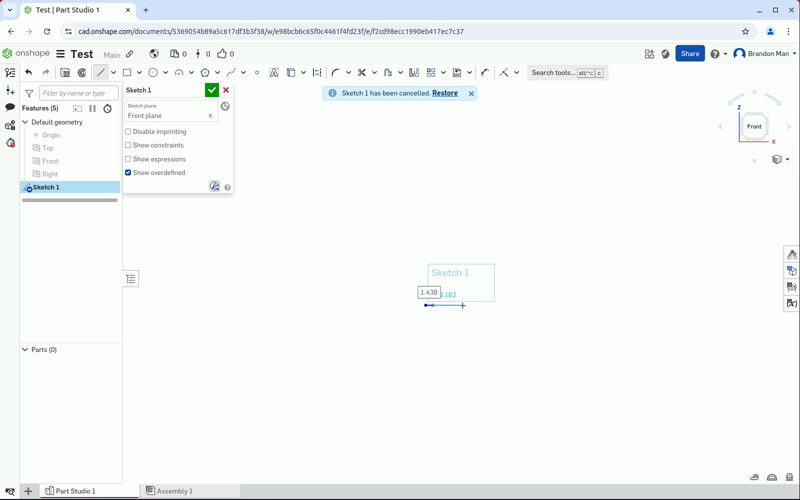
mouse_move(432, 259)
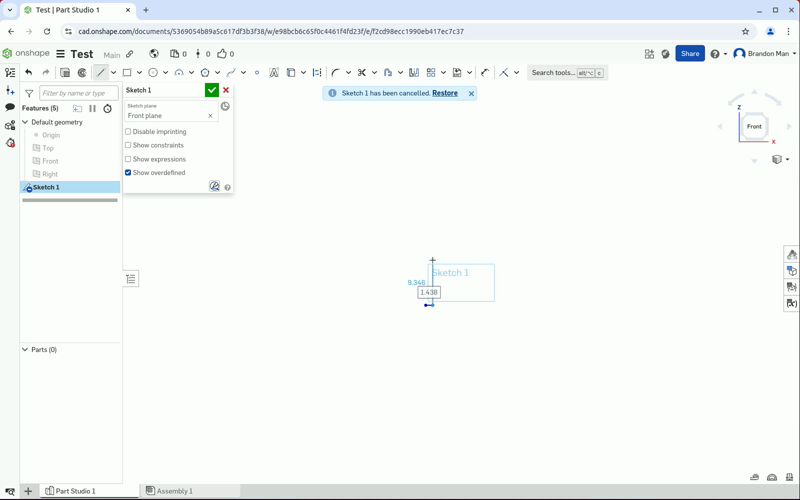
click(432, 259)
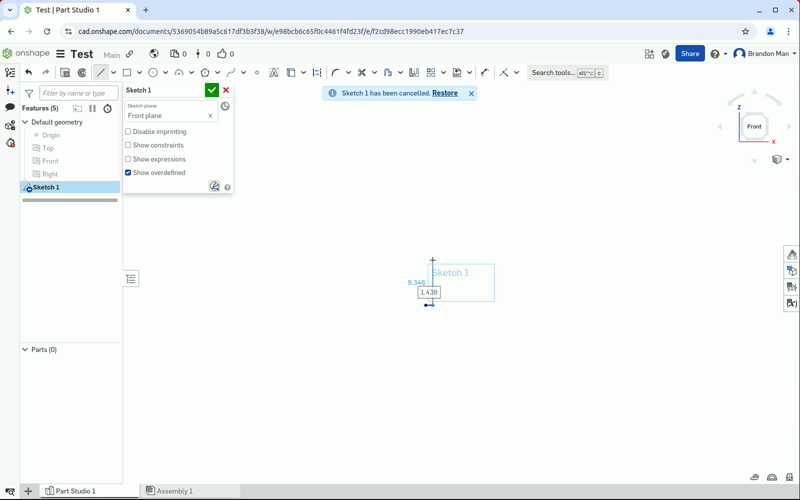
key_up(shift)
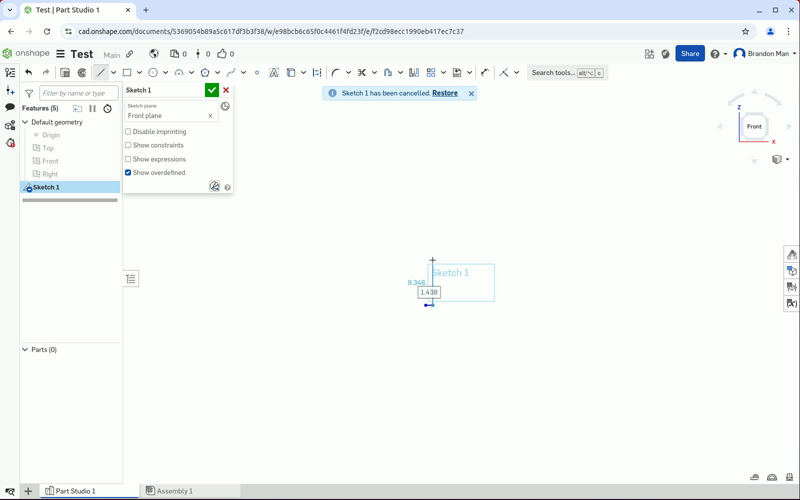
key_down(shift)
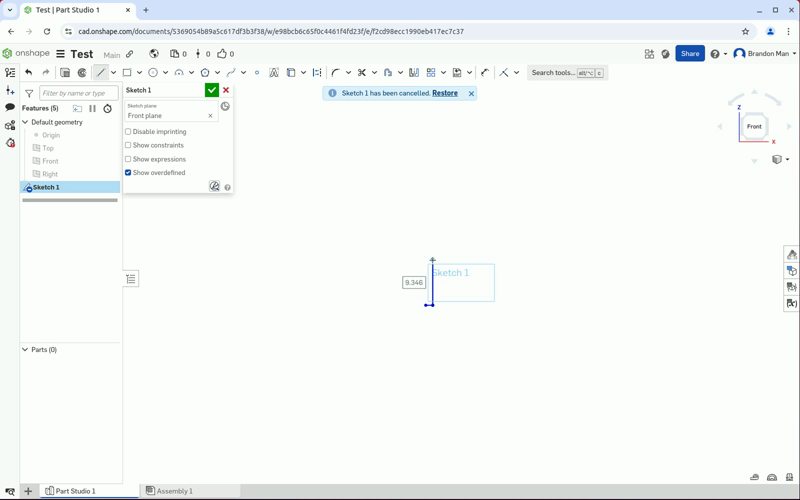
mouse_move(462, 259)
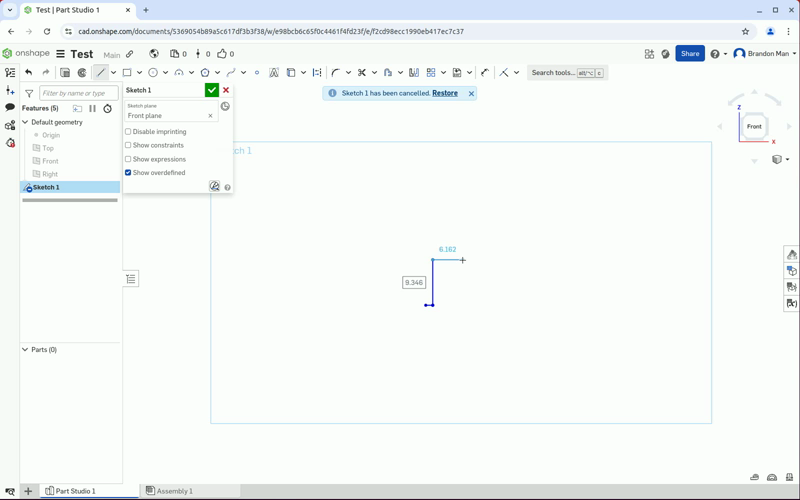
mouse_move(425, 259)
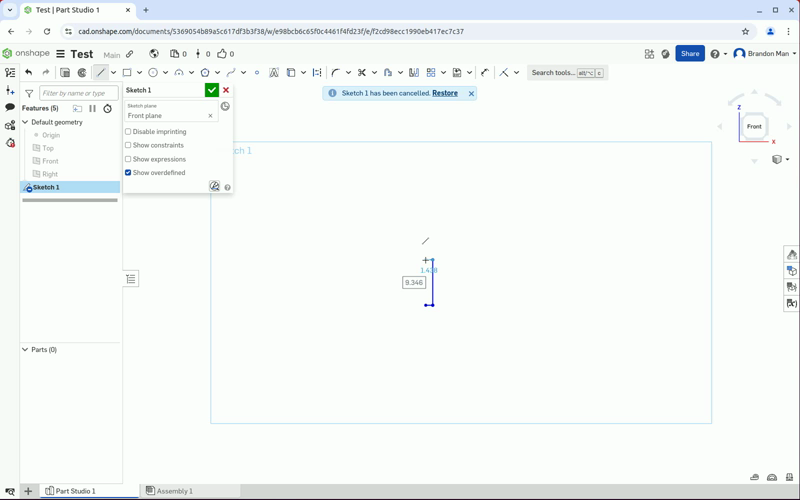
scroll(6)
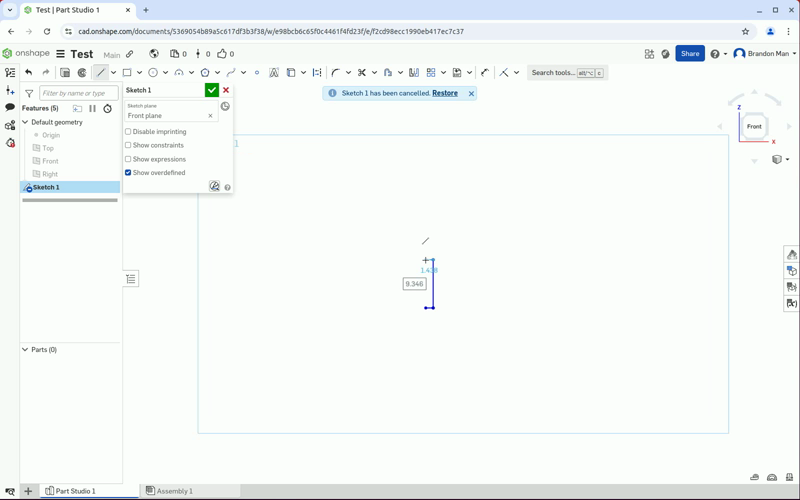
scroll(6)
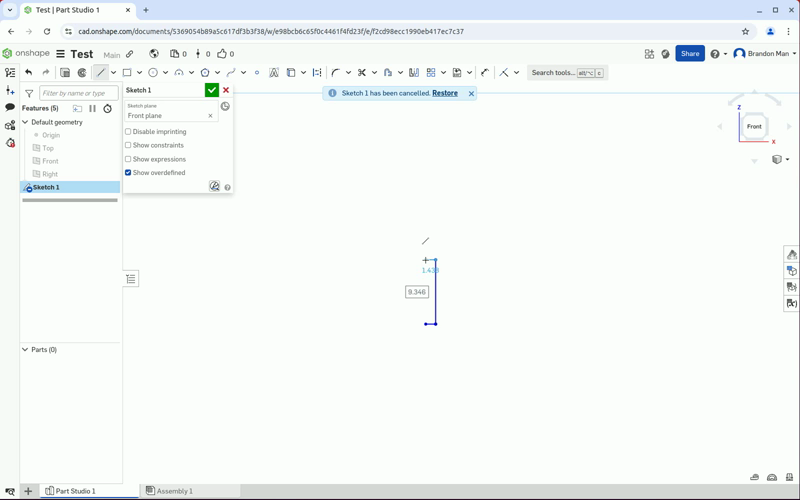
scroll(6)
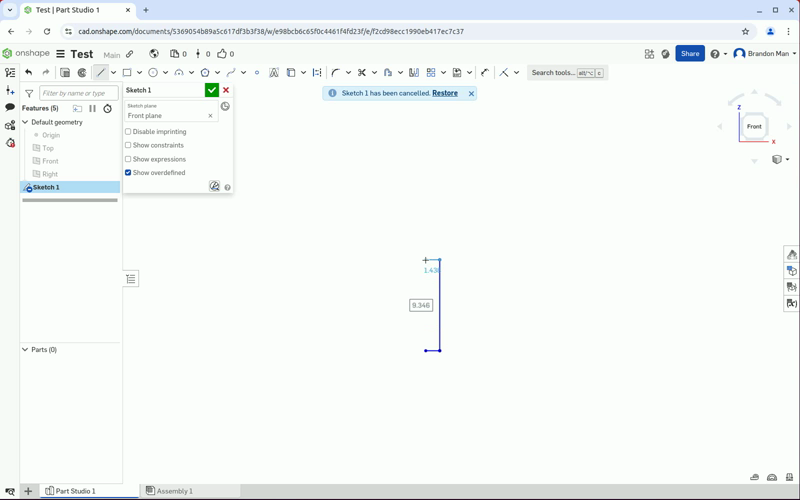
scroll(6)
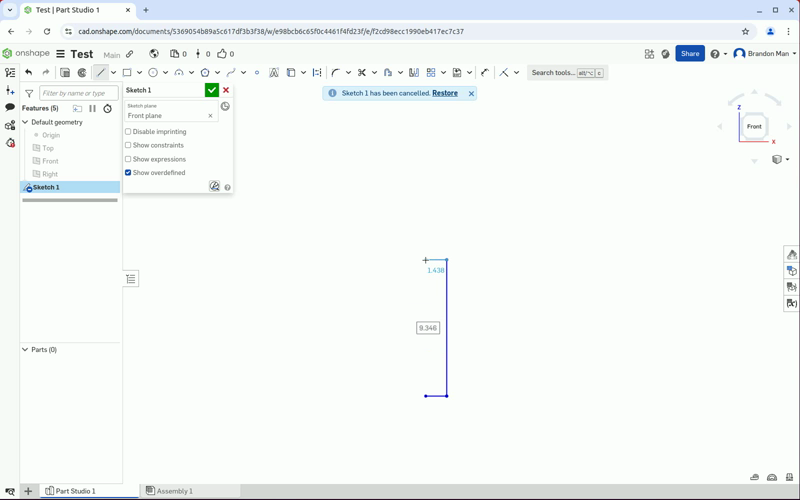
scroll(6)
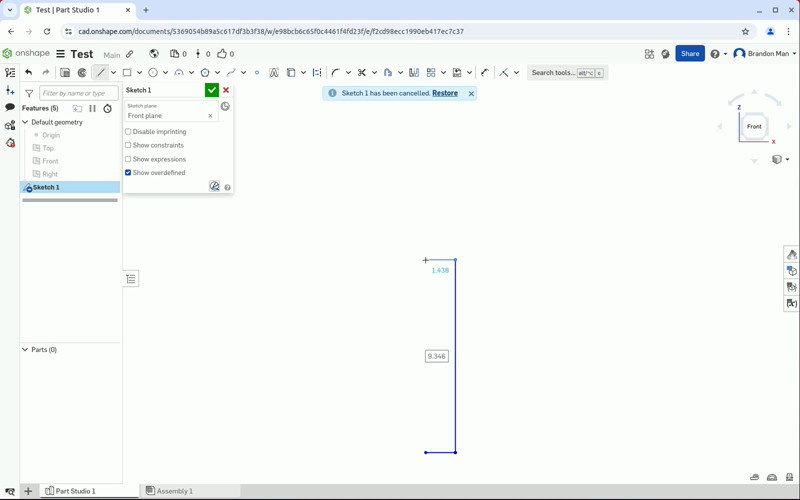
scroll(6)
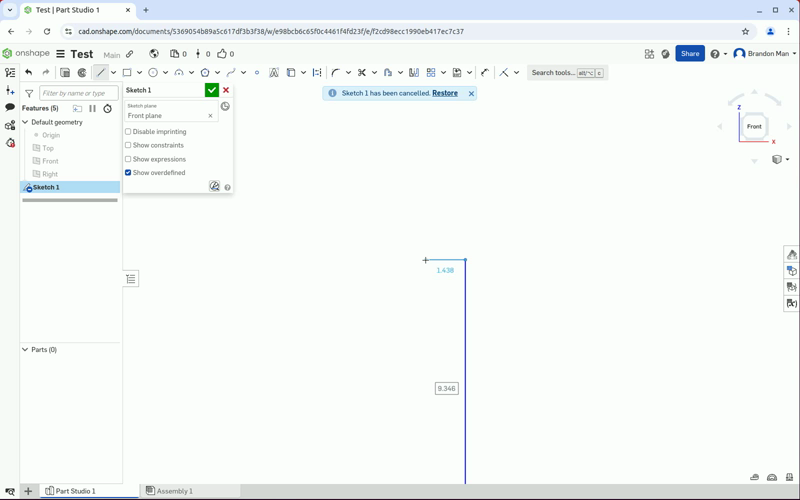
scroll(6)
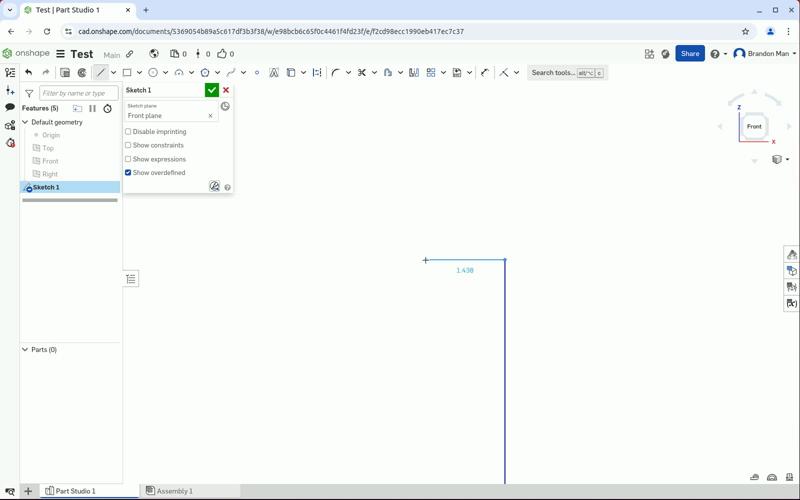
click(425, 259)
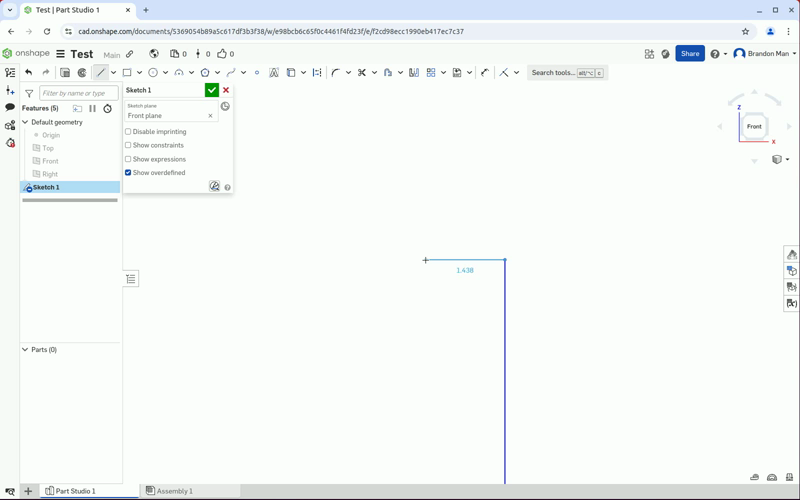
scroll(-6)
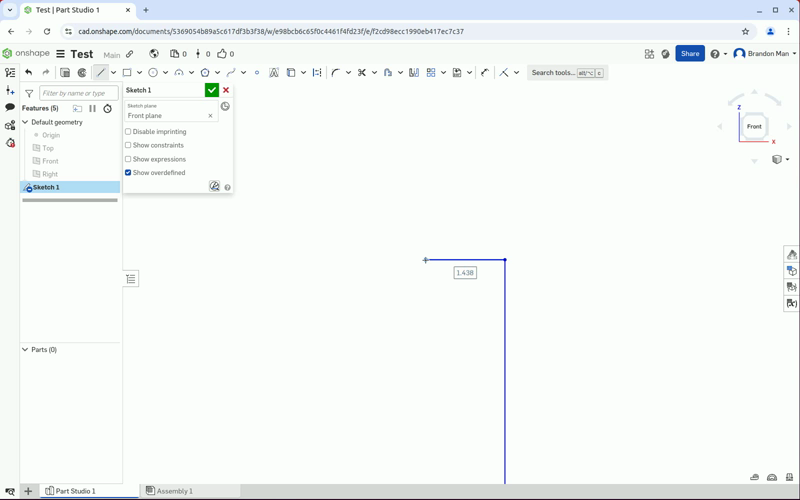
scroll(-6)
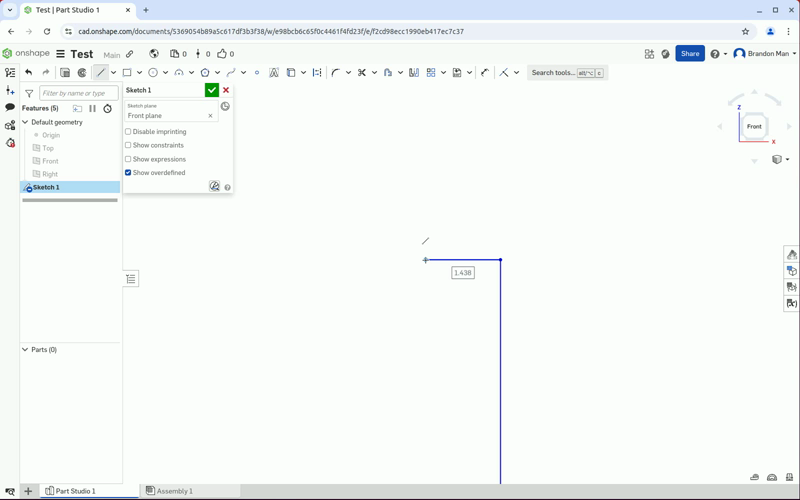
scroll(-6)
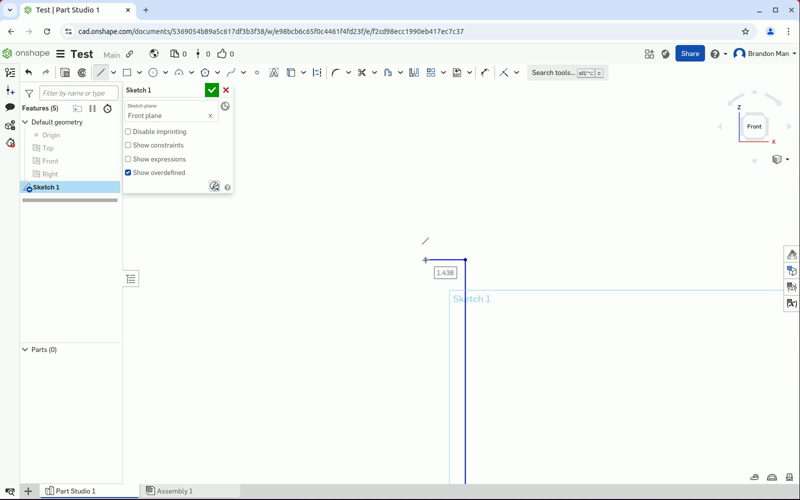
scroll(-6)
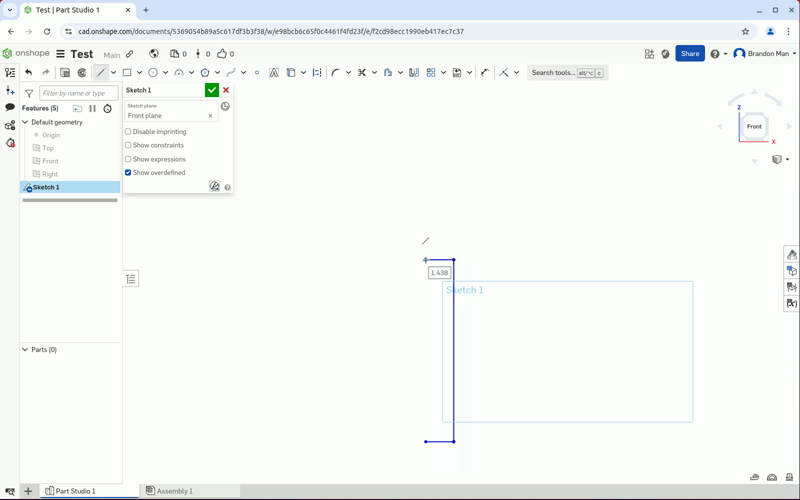
scroll(-6)
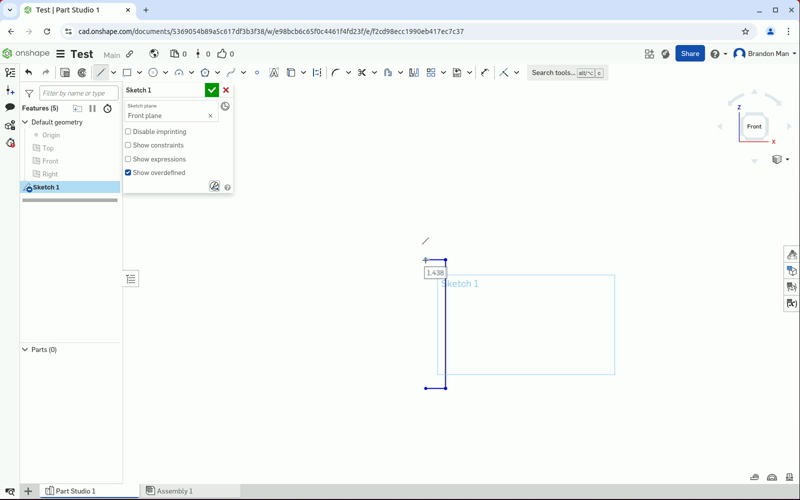
scroll(-6)
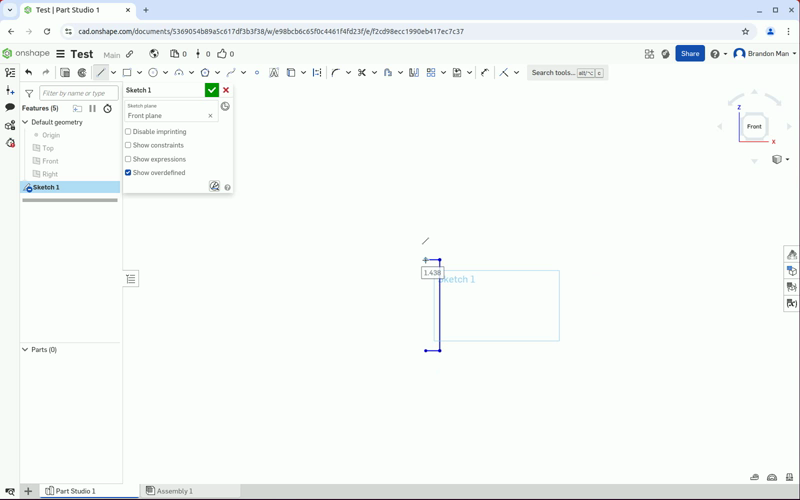
scroll(-6)
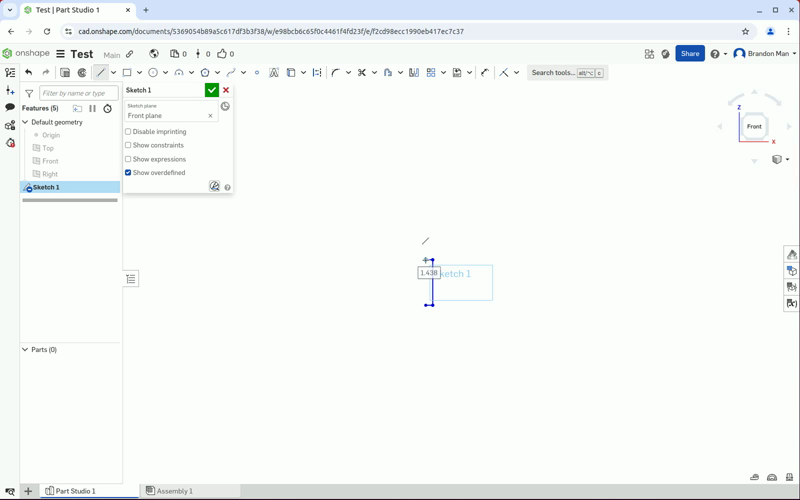
key_up(shift)
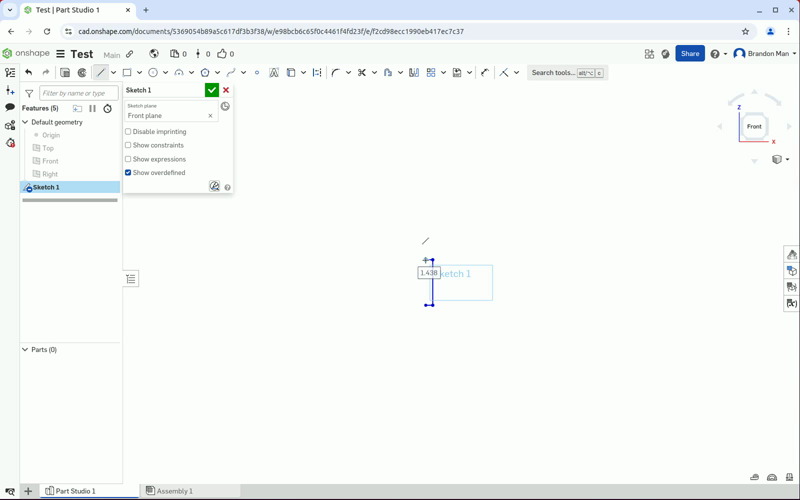
key(esc)
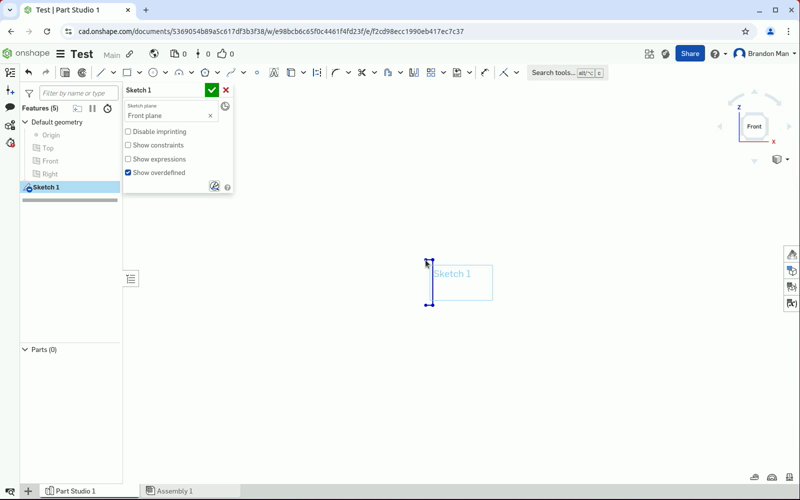
key(a)
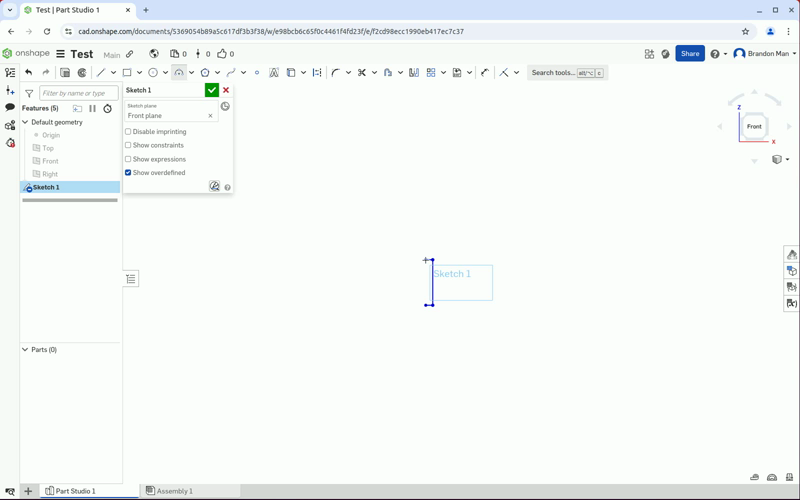
mouse_move(425, 259)
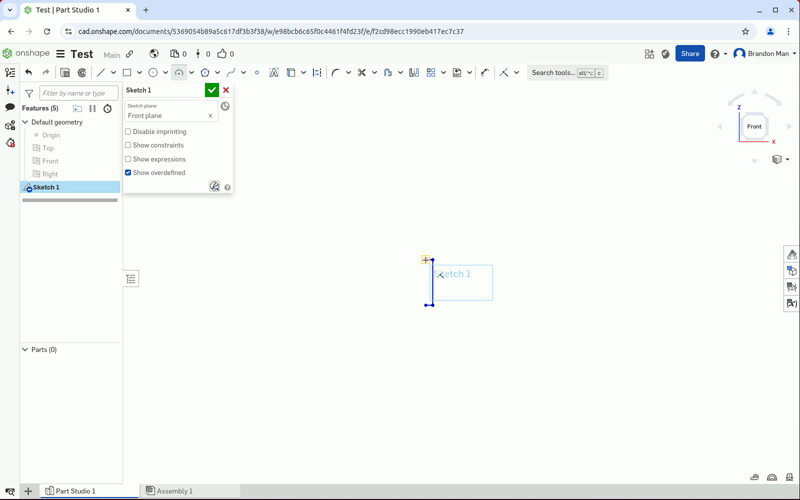
click(425, 259)
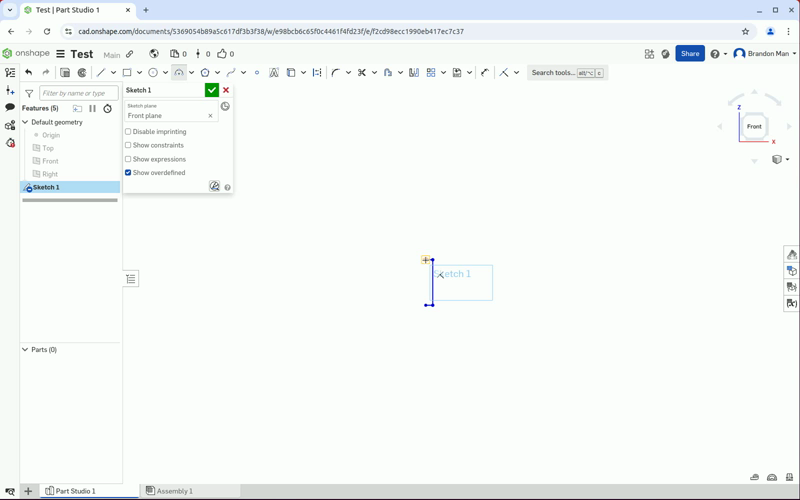
mouse_move(425, 305)
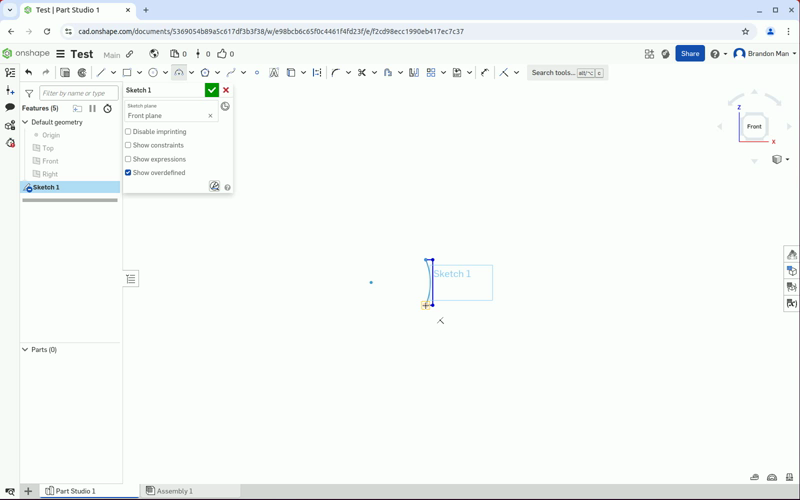
click(425, 305)
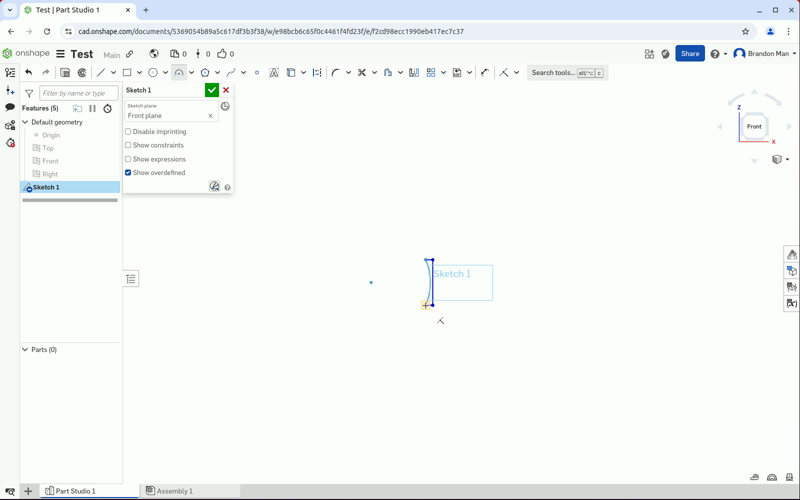
key_down(shift)
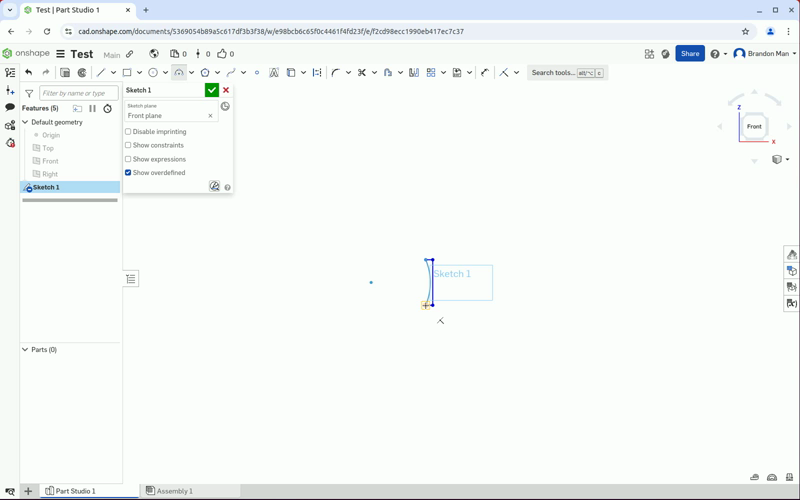
mouse_move(419, 282)
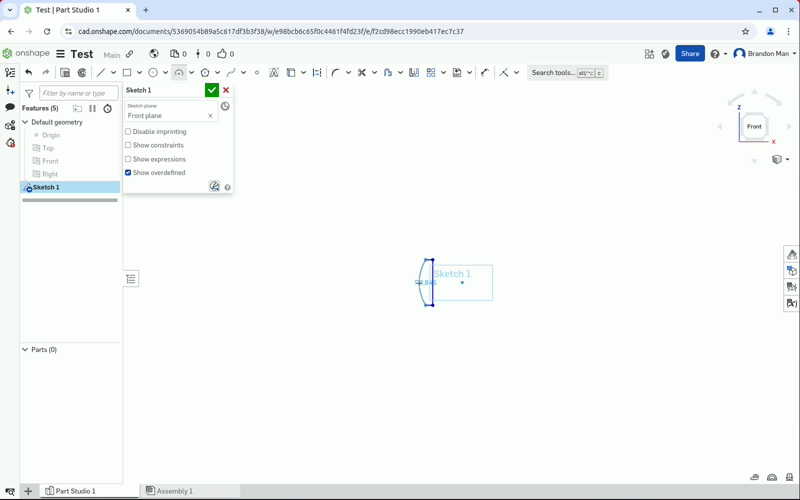
click(419, 282)
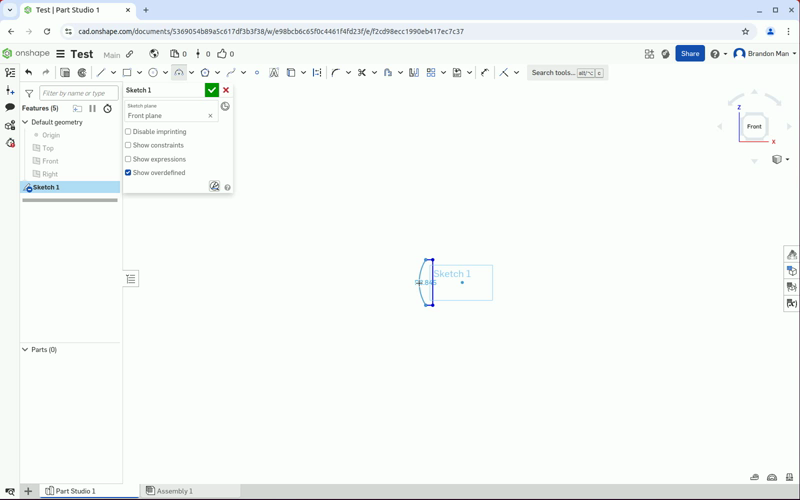
key_up(shift)
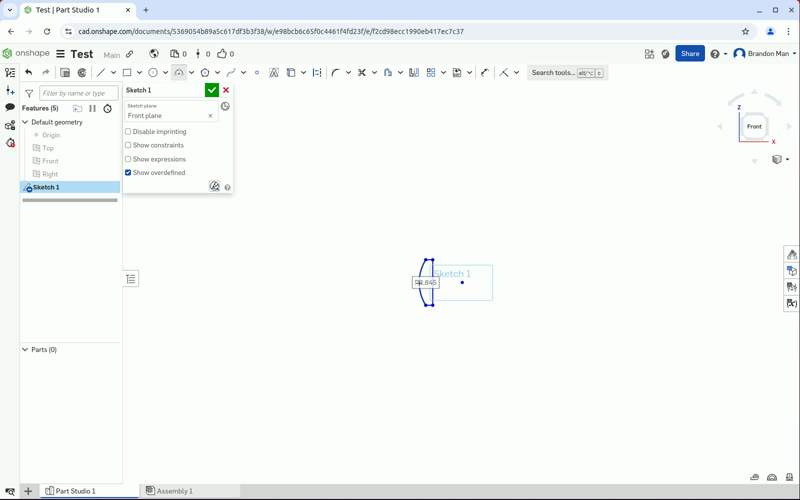
key(esc)
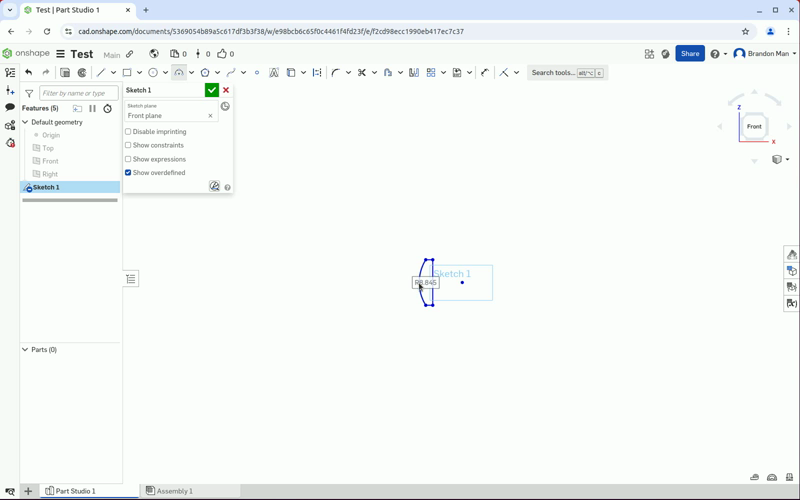
mouse_move(432, 274)
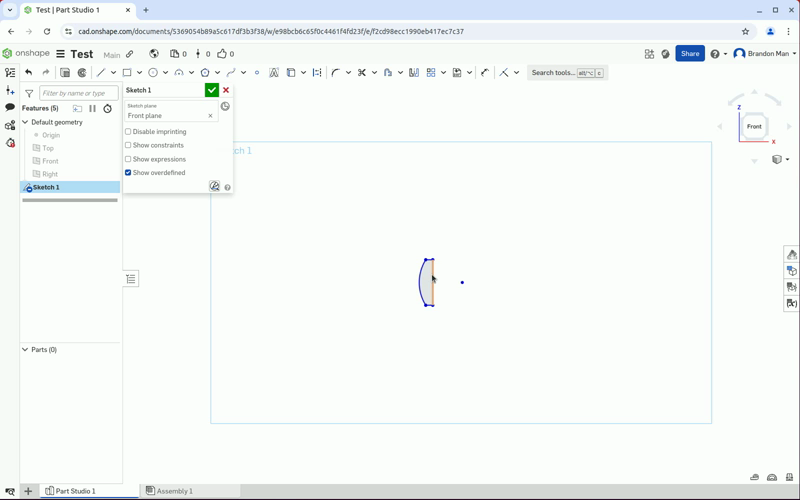
scroll(6)
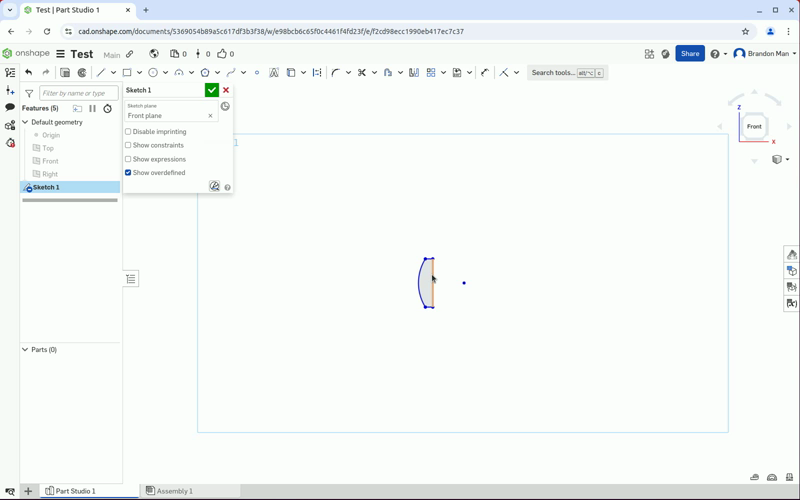
scroll(6)
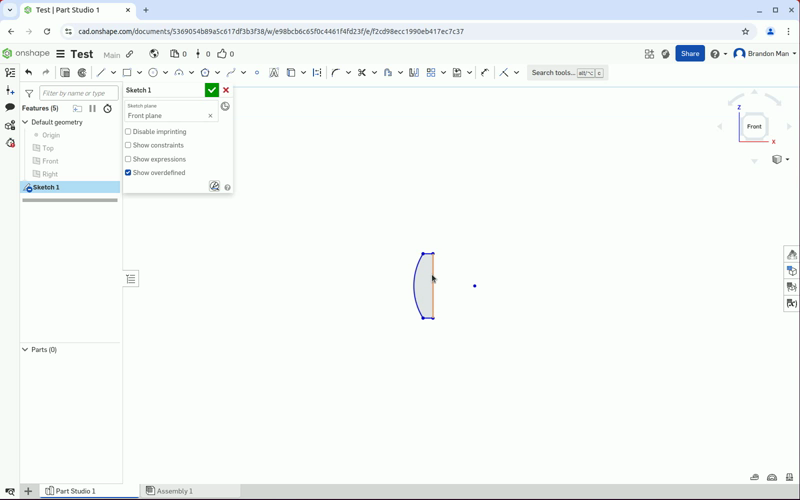
scroll(6)
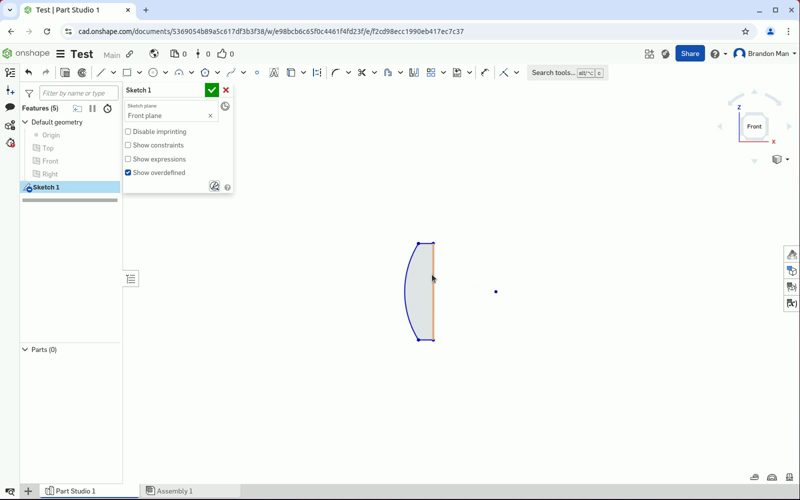
scroll(6)
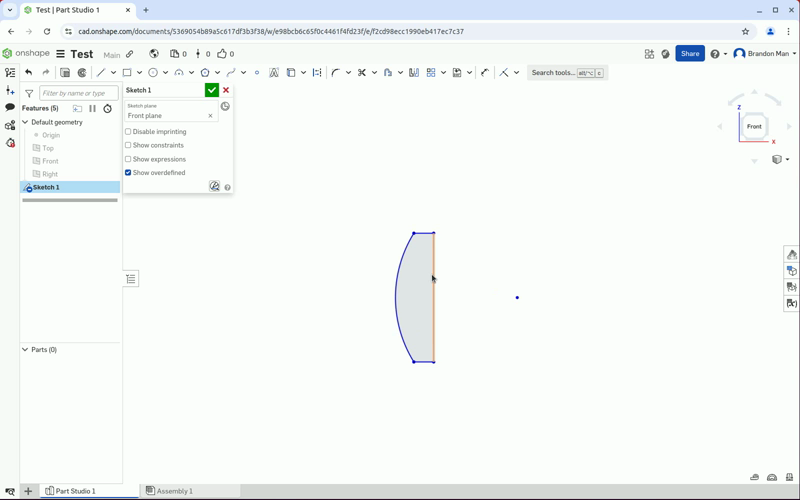
scroll(6)
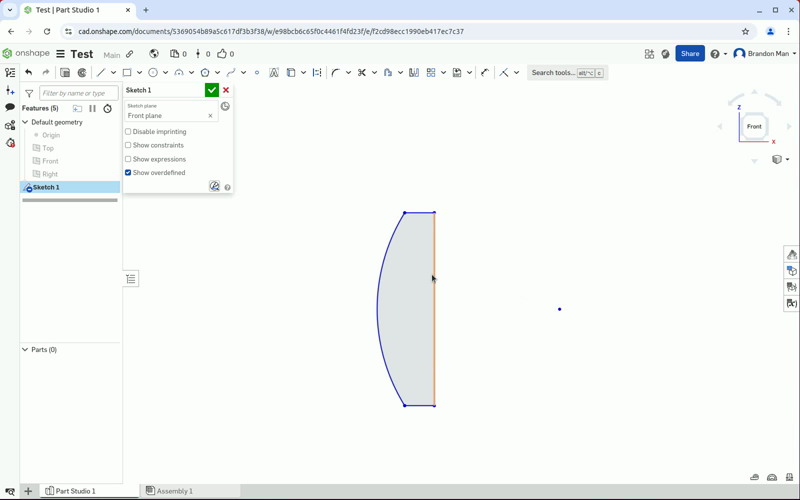
scroll(6)
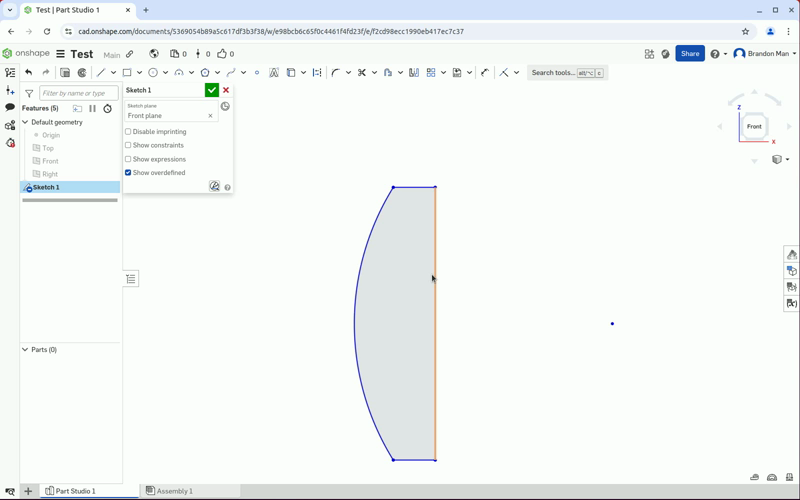
scroll(6)
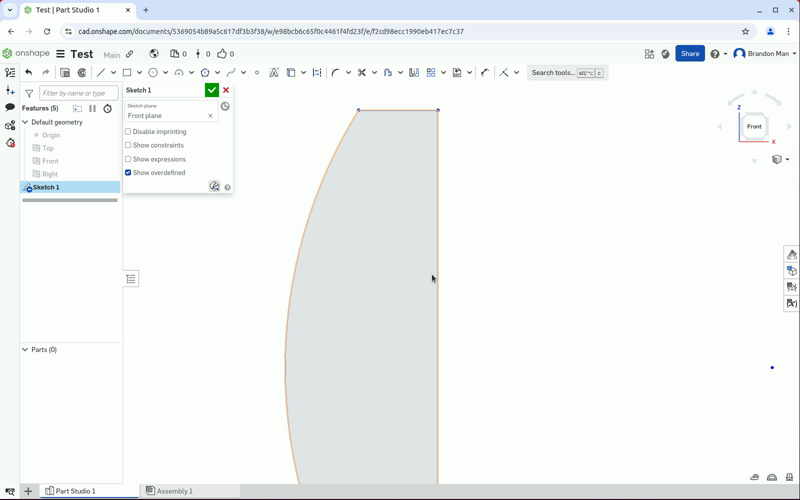
click(432, 274)
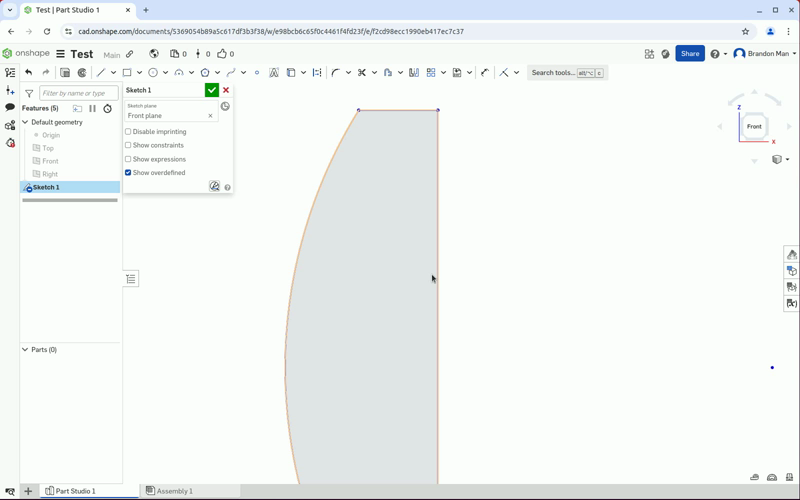
scroll(-6)
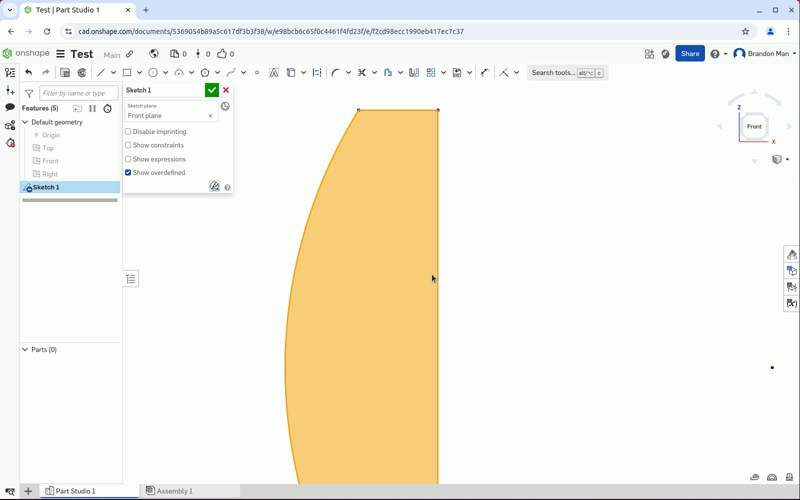
scroll(-6)
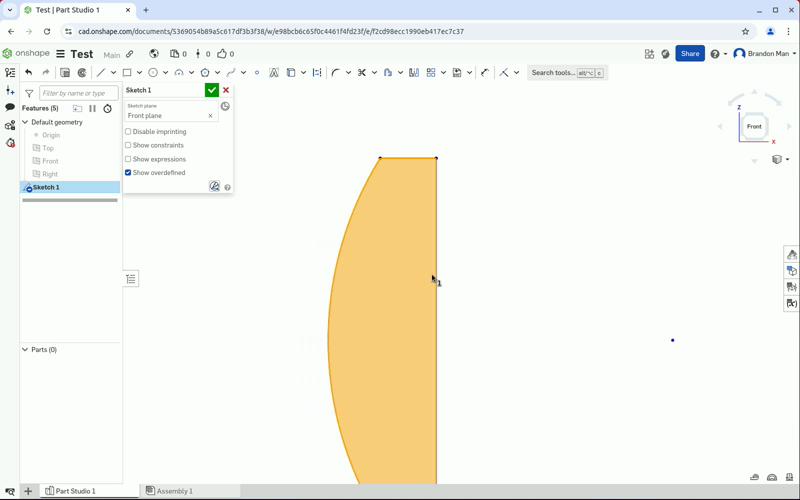
scroll(-6)
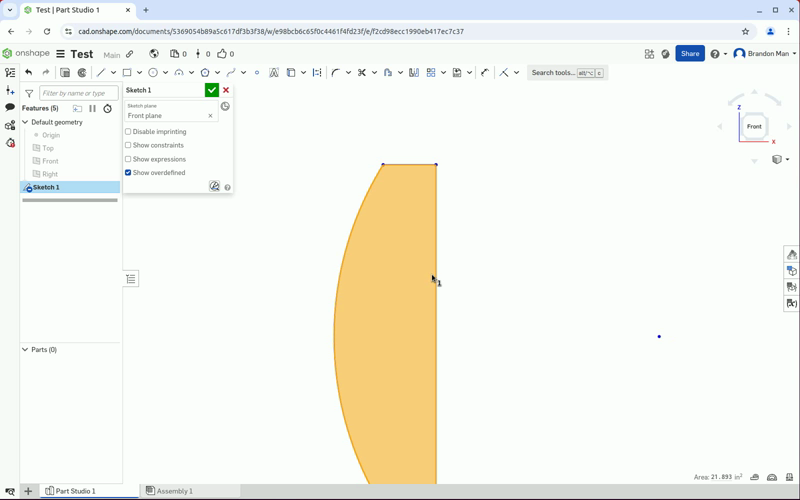
scroll(-6)
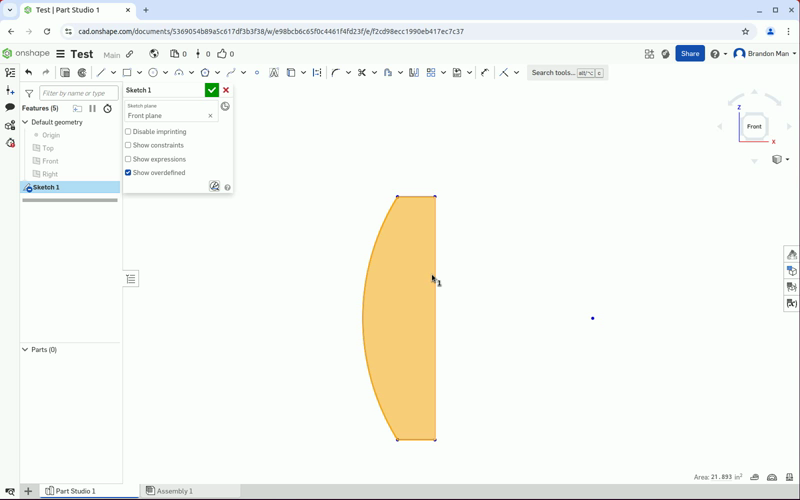
scroll(-6)
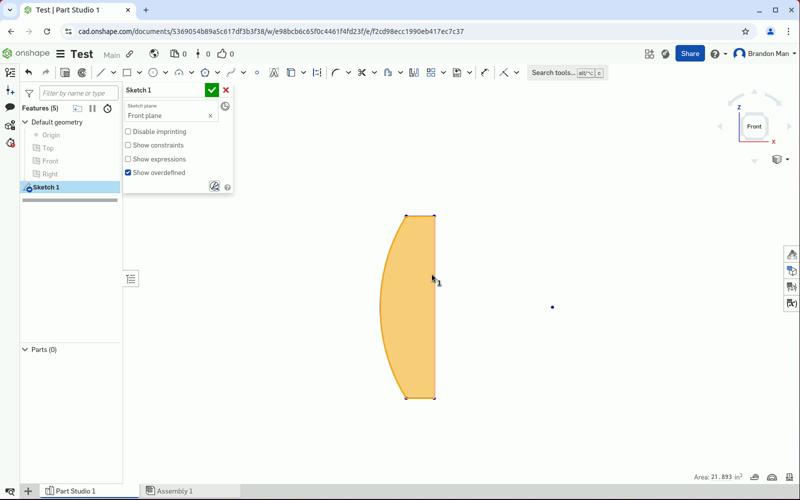
scroll(-6)
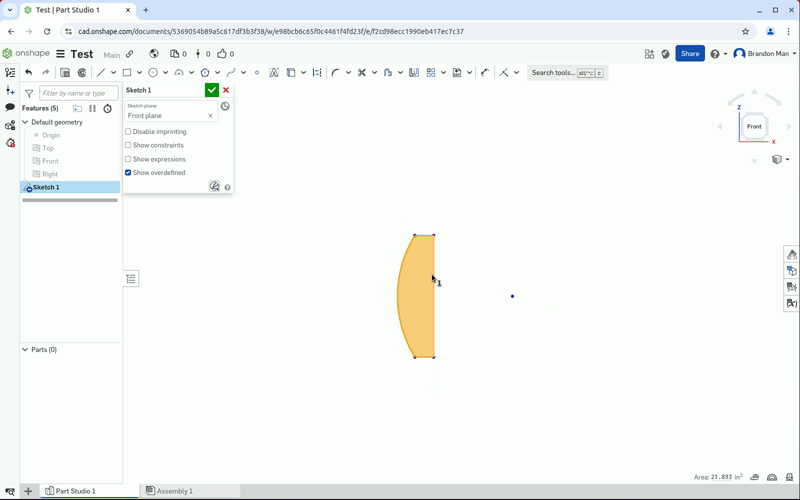
scroll(-6)
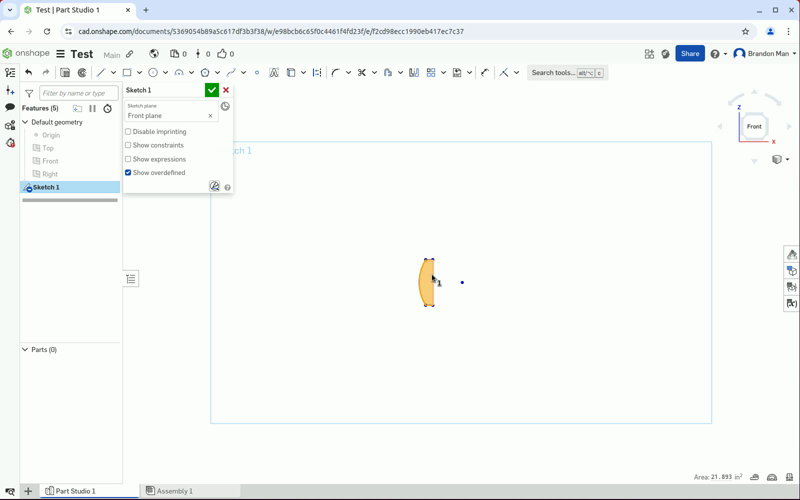
mouse_move(73, 352)
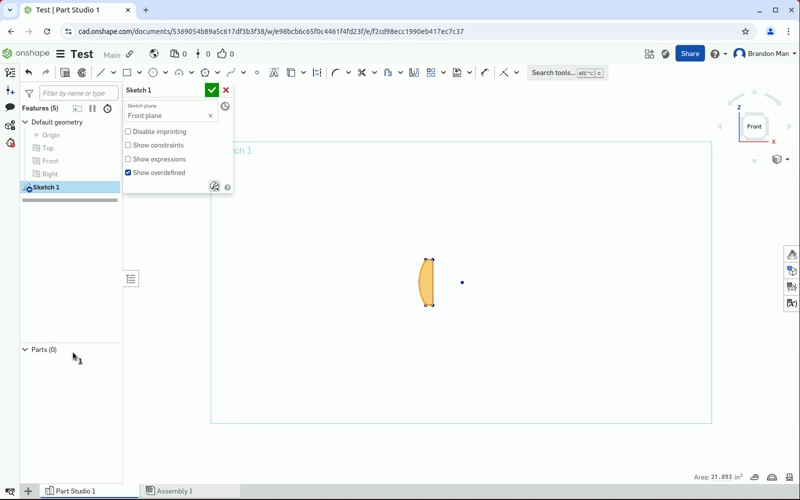
key(shift+y)
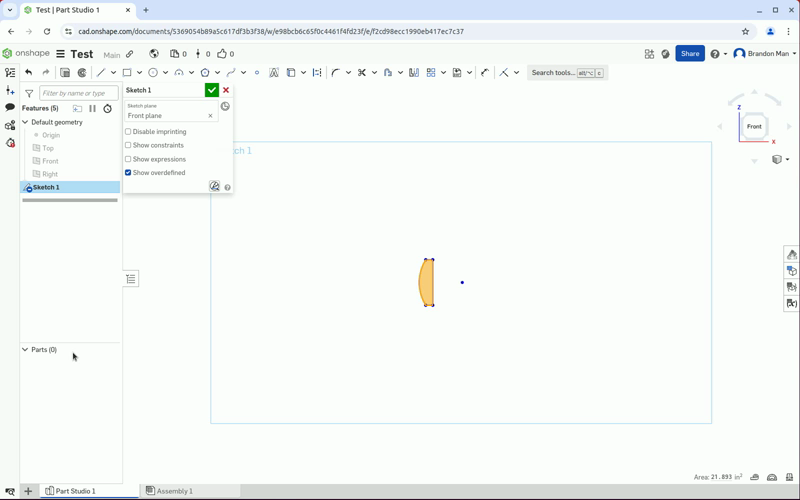
key(shift+e)
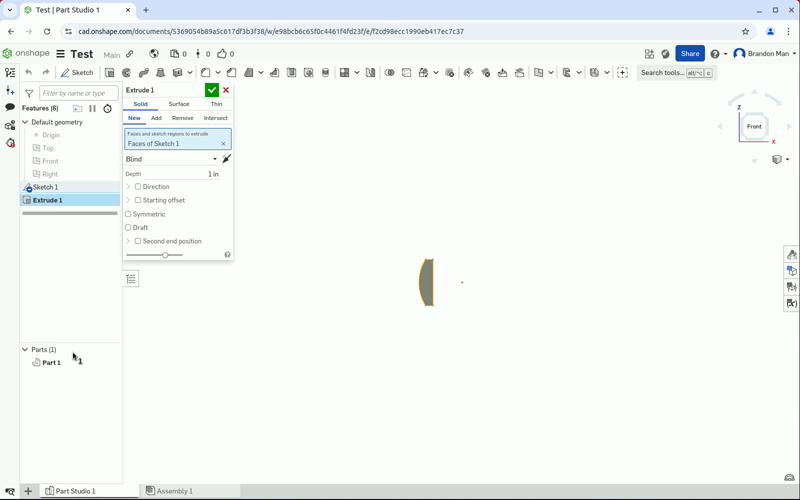
mouse_move(143, 106)
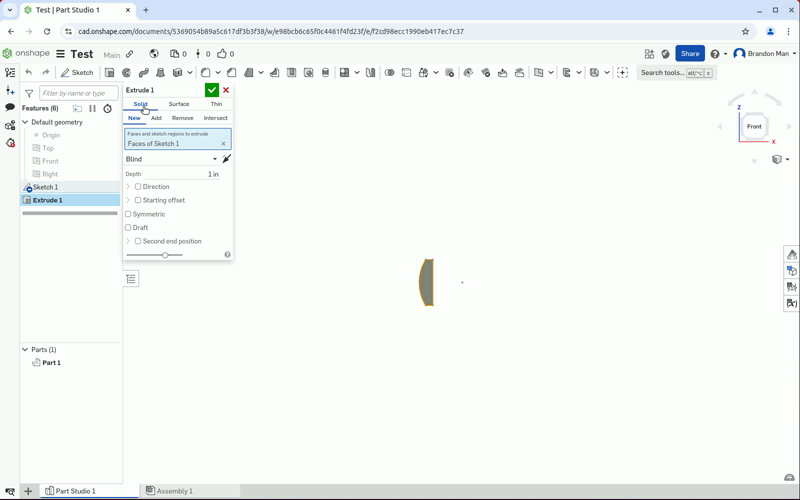
click(143, 106)
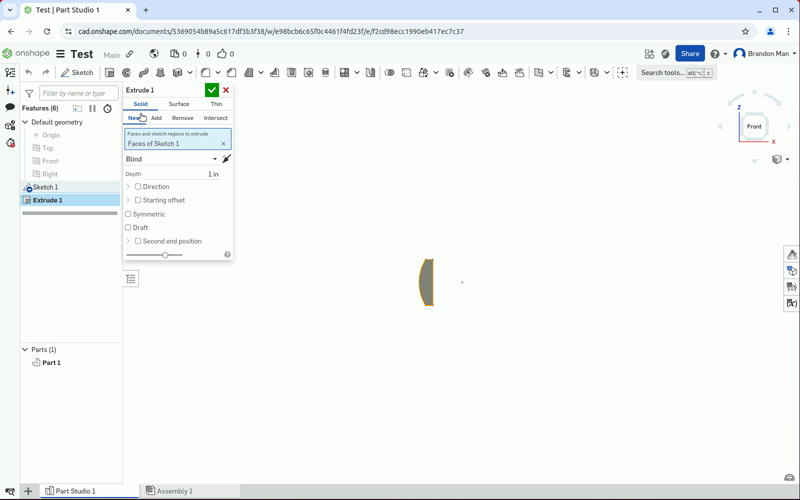
mouse_move(137, 120)
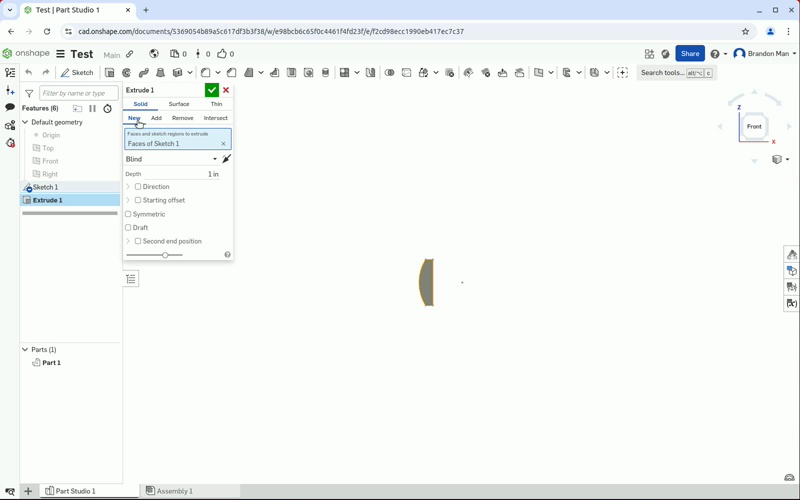
click(137, 120)
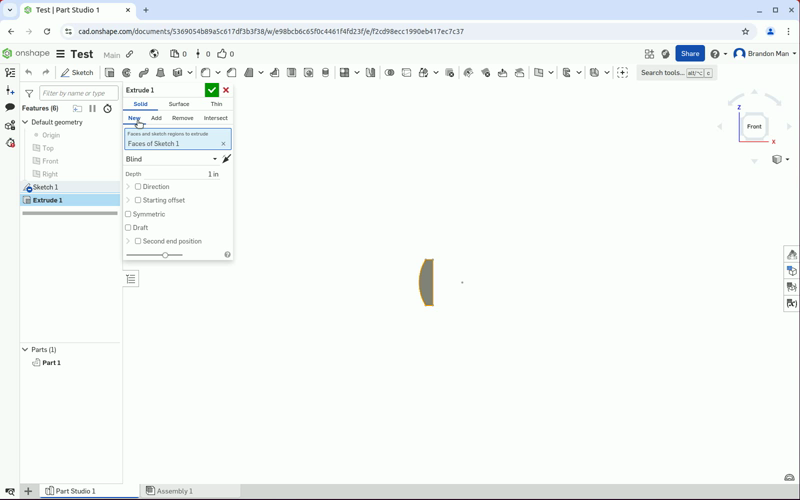
key(tab, 4)
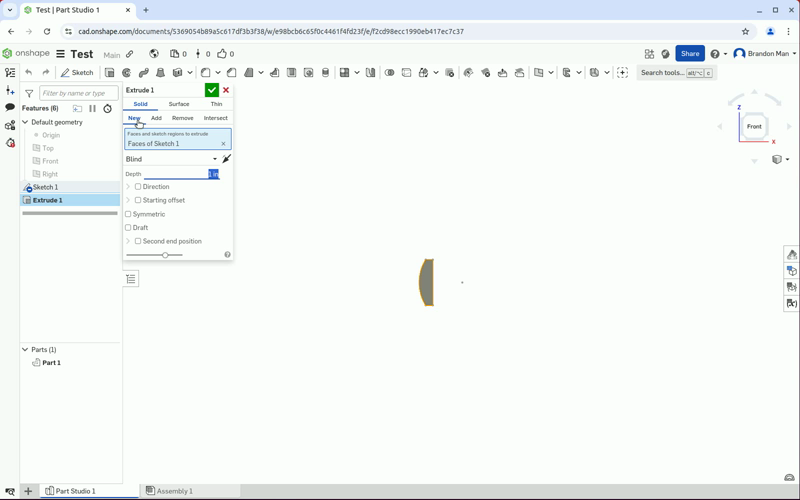
text(8.666)
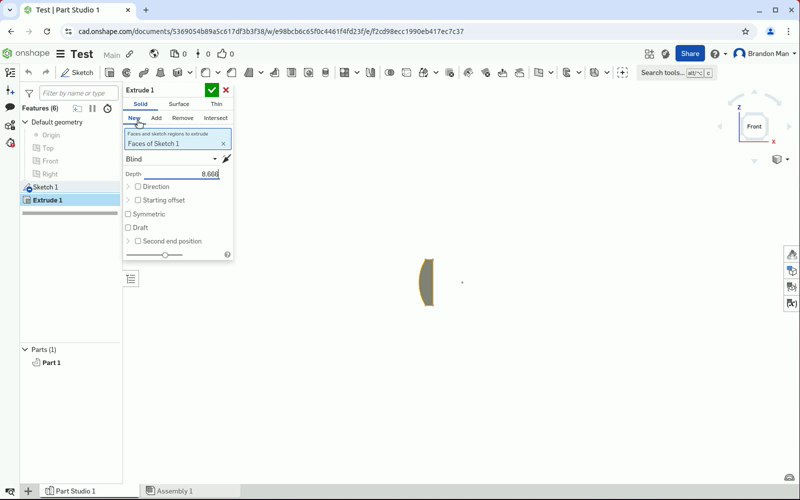
key(enter)
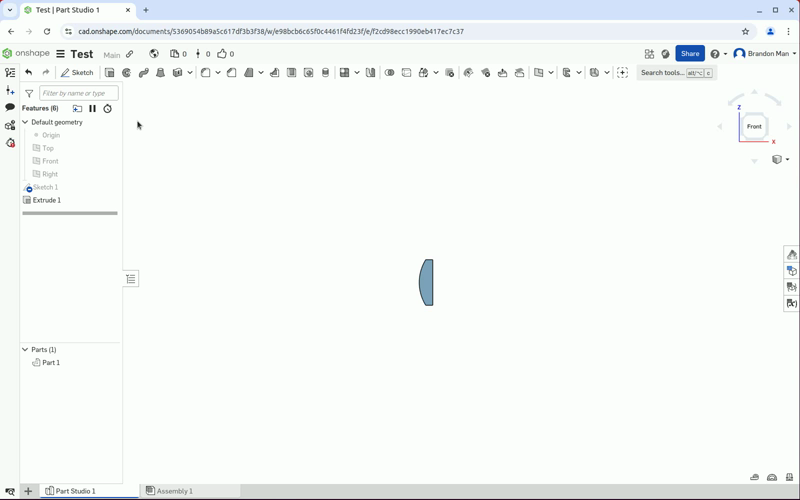
key(shift+h)
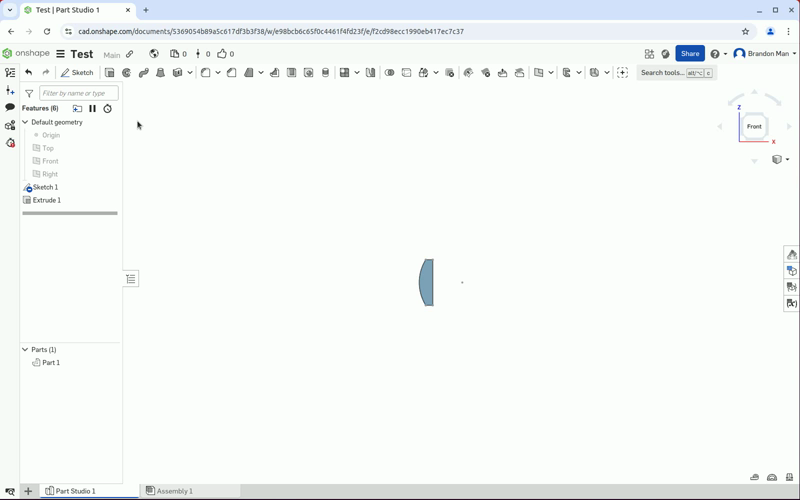
key(shift+h)
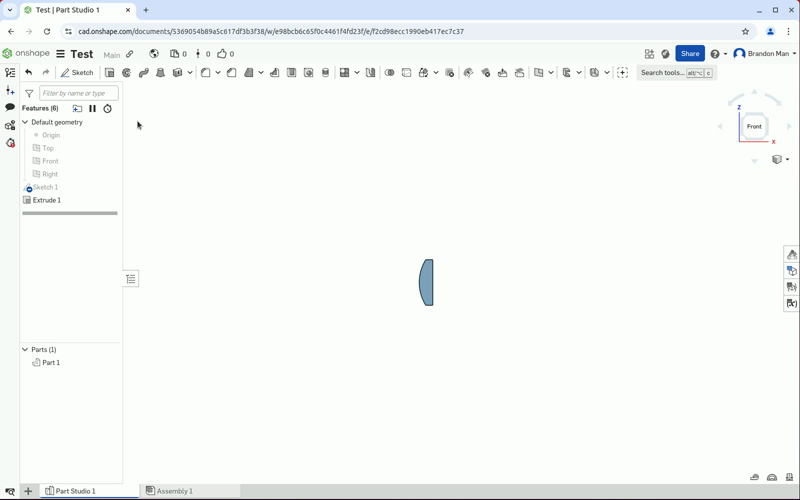
mouse_move(73, 189)
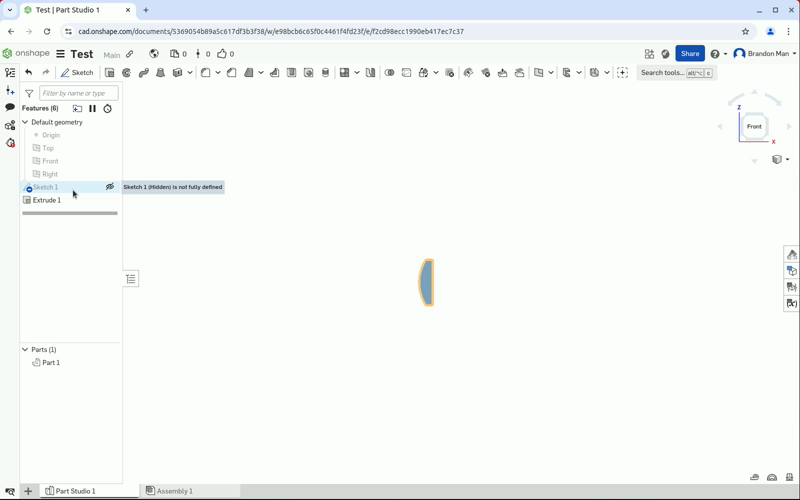
click(73, 189)
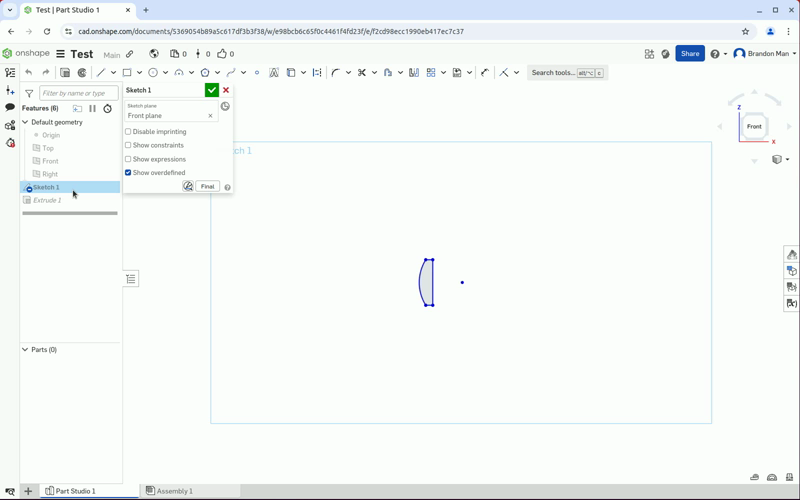
mouse_move(229, 92)
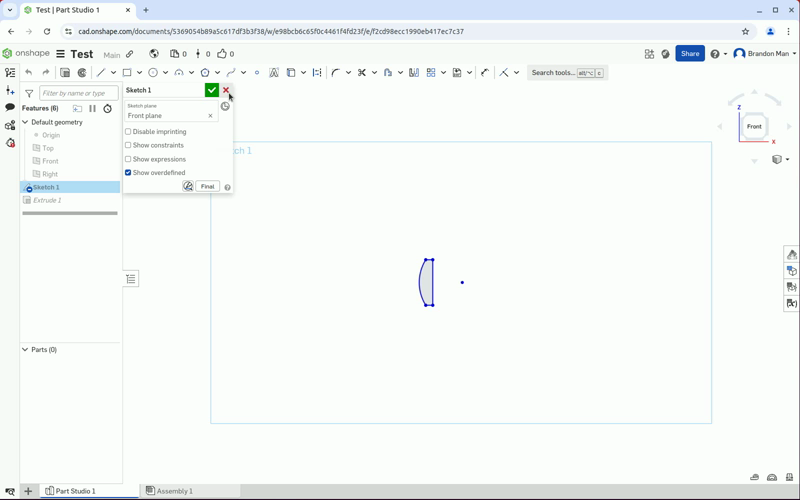
click(229, 92)
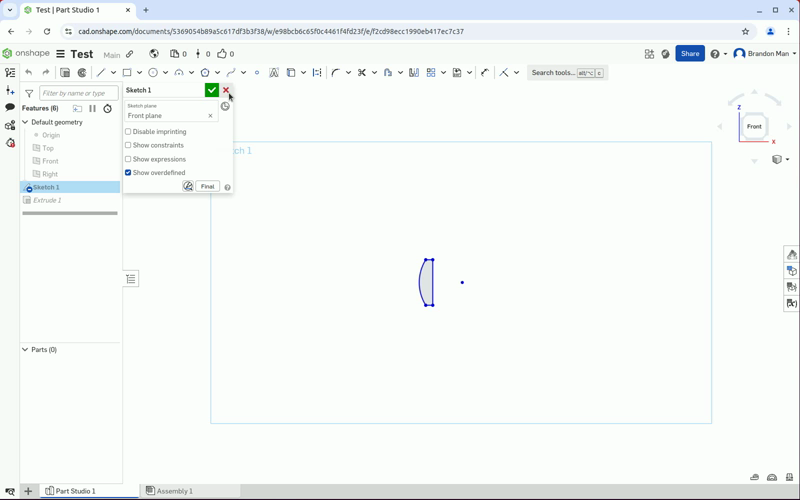
key(shift+s)
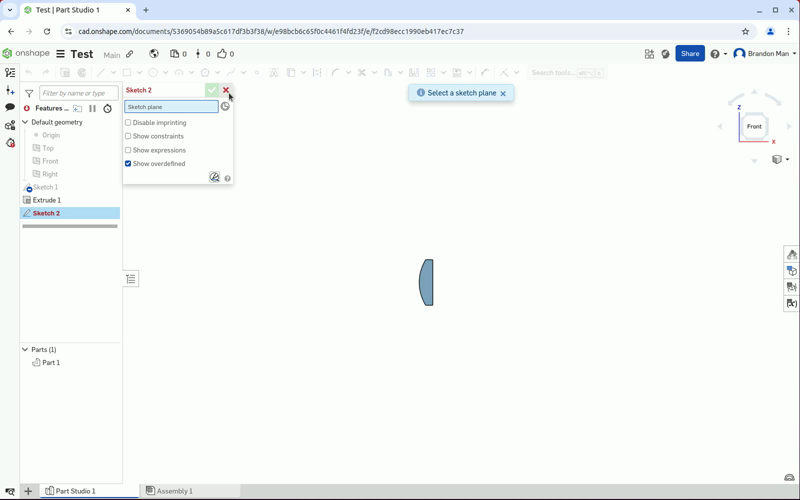
mouse_move(73, 163)
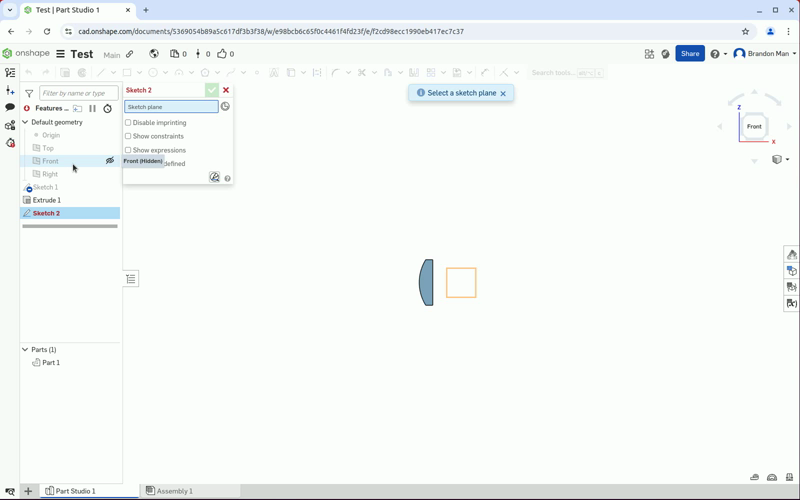
click(73, 163)
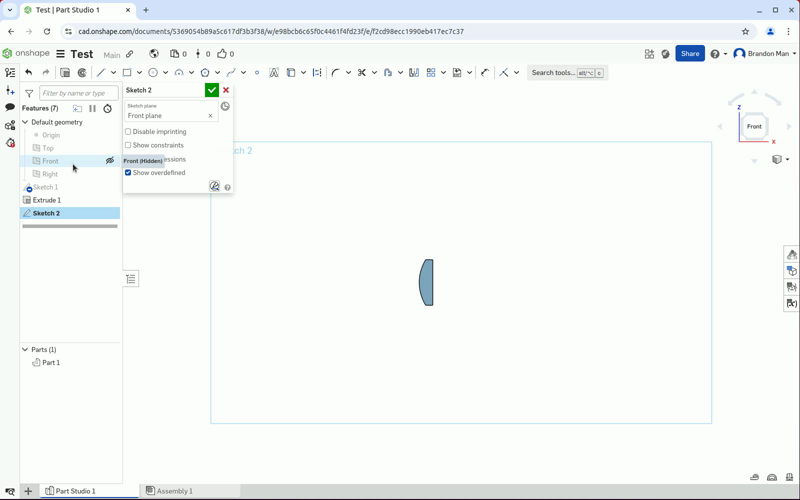
mouse_move(73, 352)
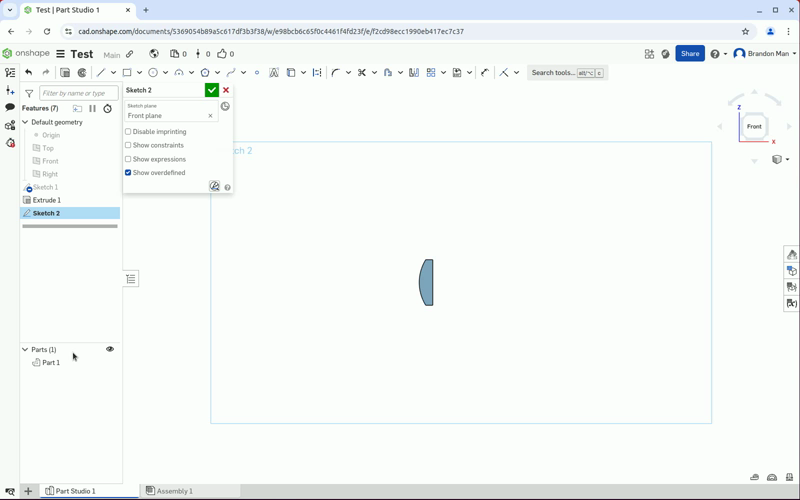
key(y)
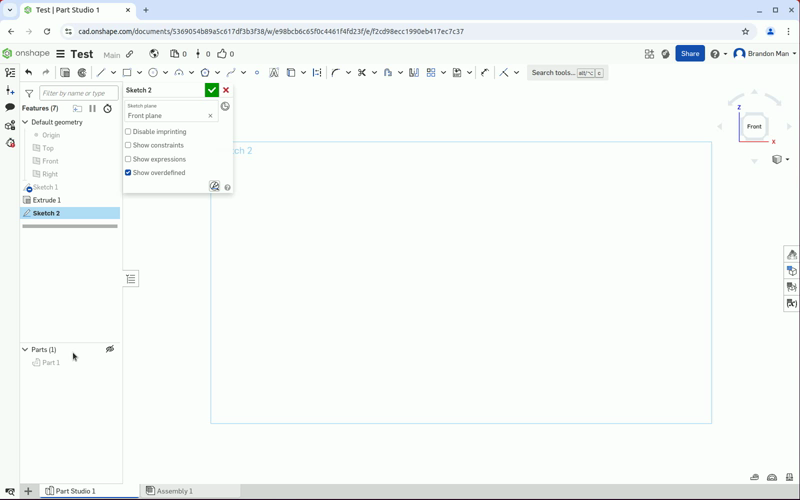
key(l)
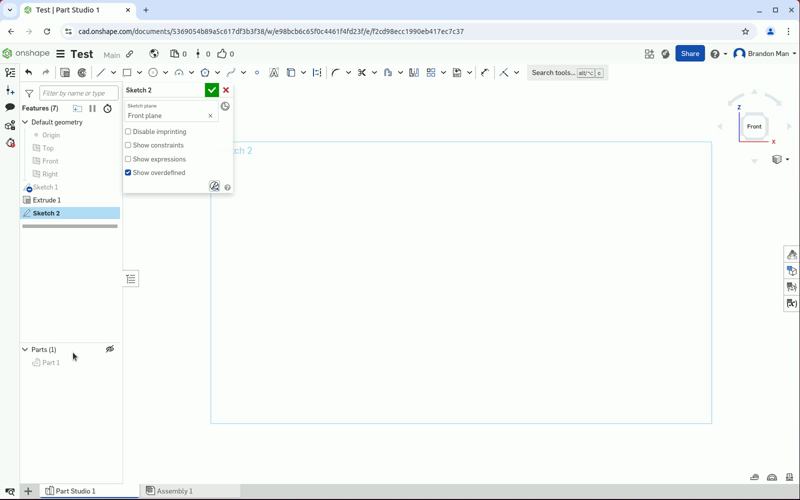
key_down(shift)
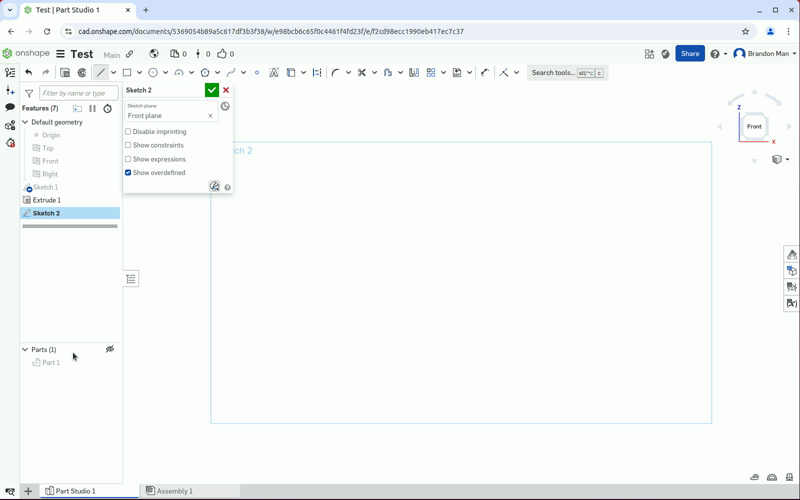
mouse_move(348, 305)
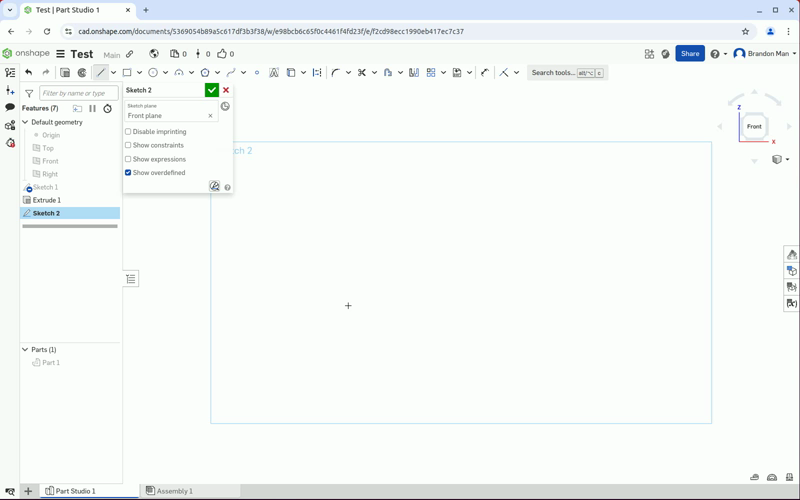
click(348, 305)
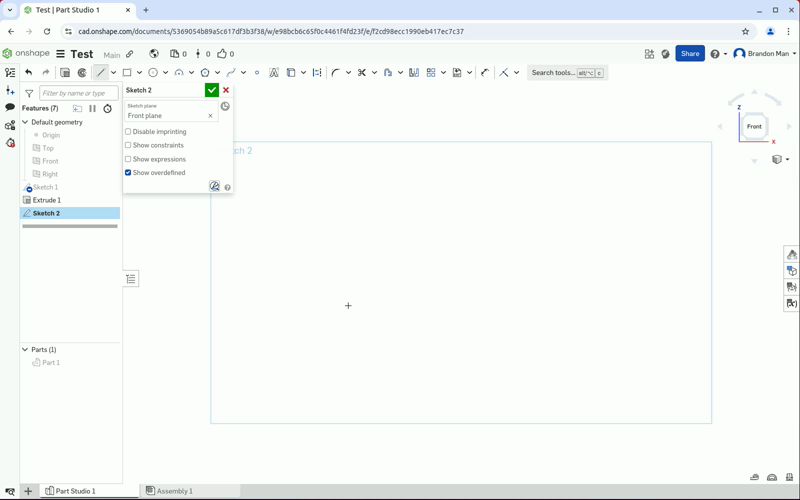
key_up(shift)
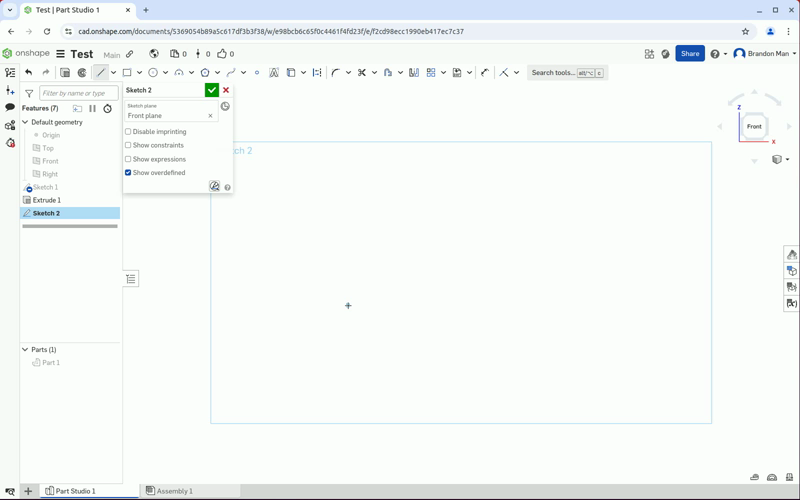
key_down(shift)
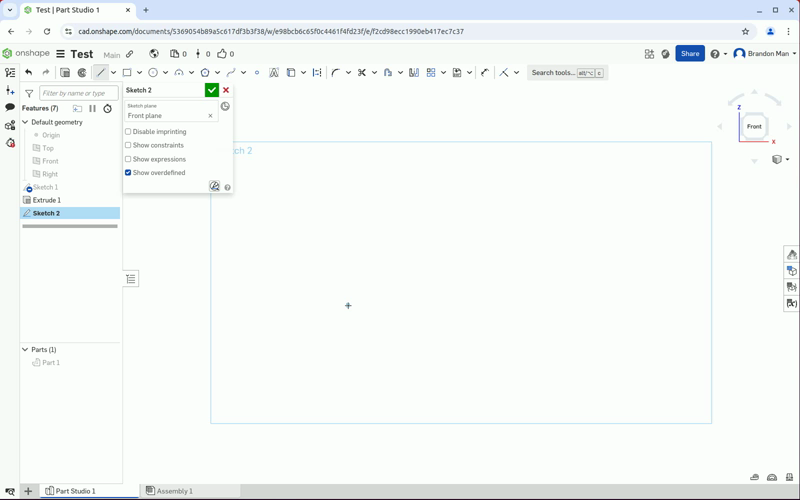
mouse_move(426, 305)
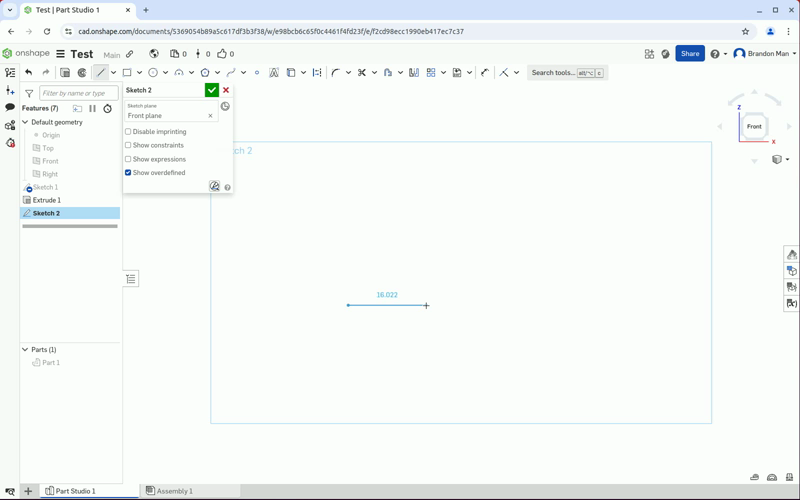
click(426, 305)
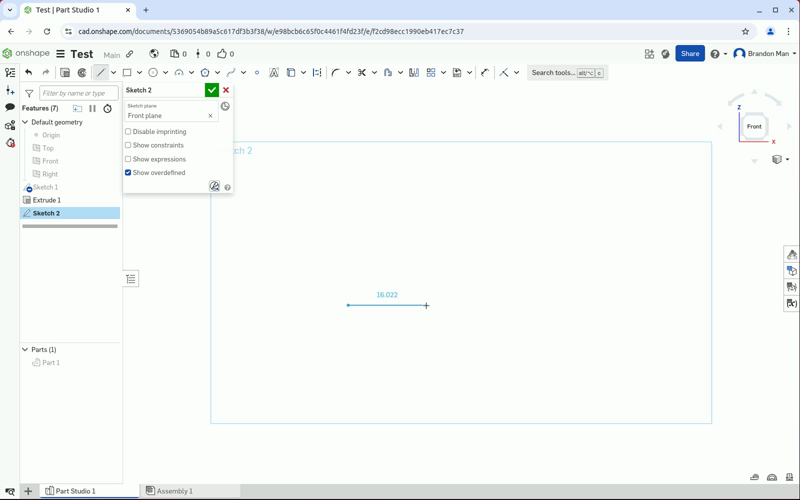
key_up(shift)
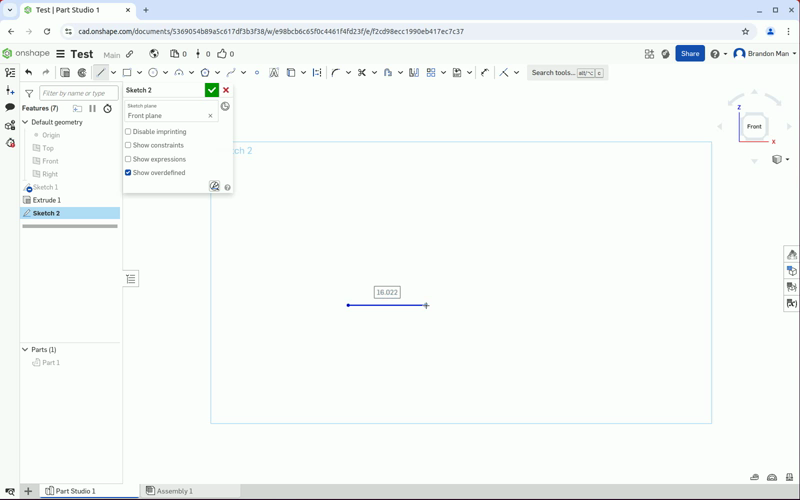
key(esc)
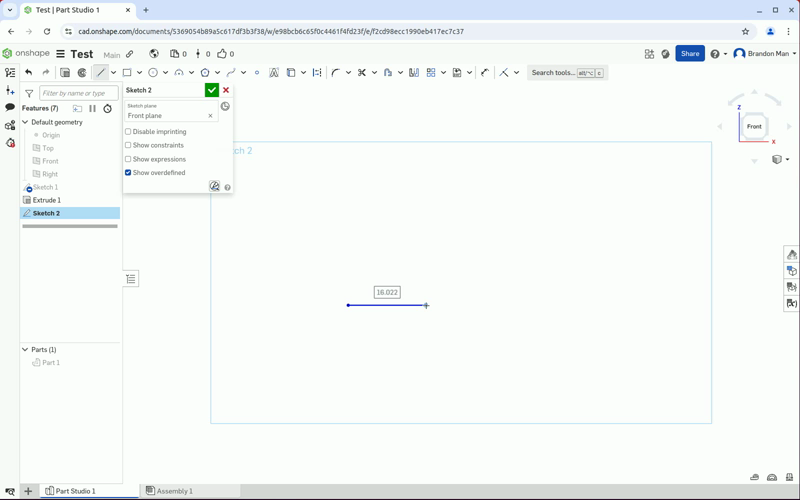
key(a)
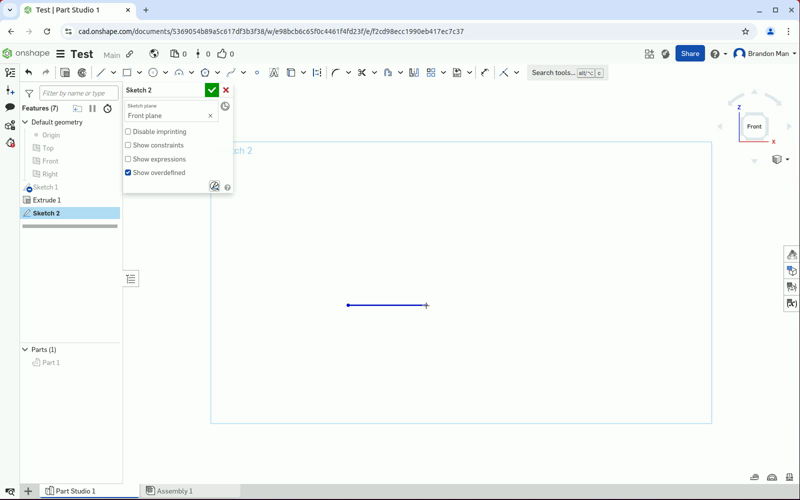
mouse_move(426, 305)
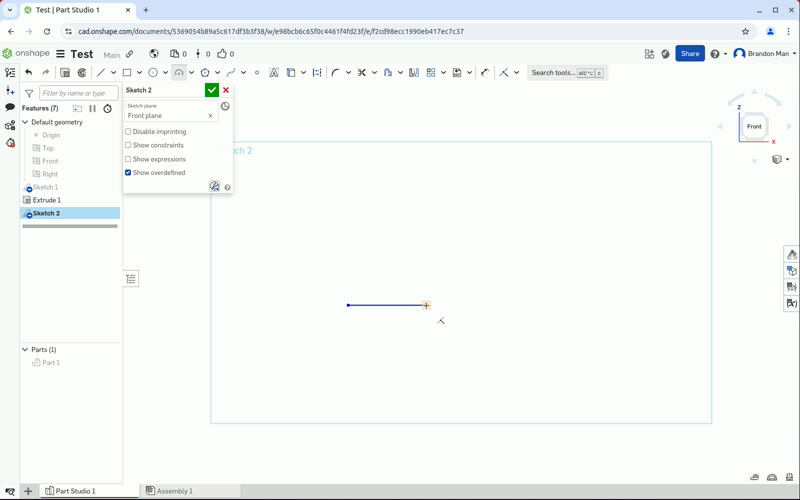
click(426, 305)
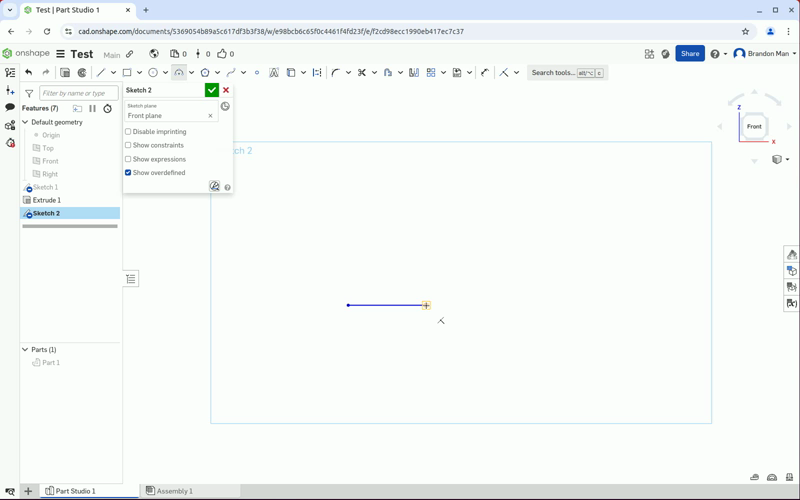
key_down(shift)
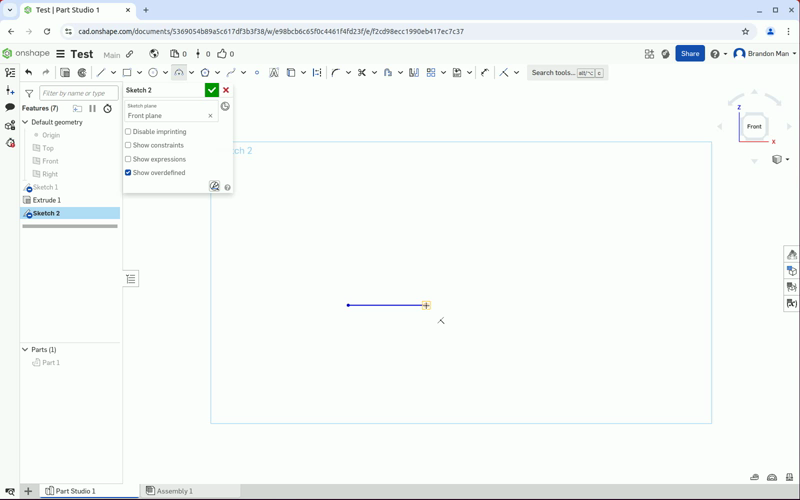
mouse_move(426, 260)
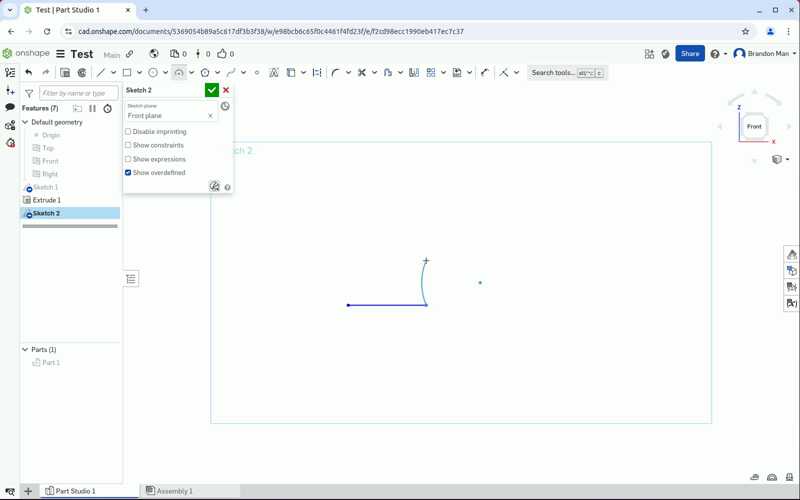
click(426, 260)
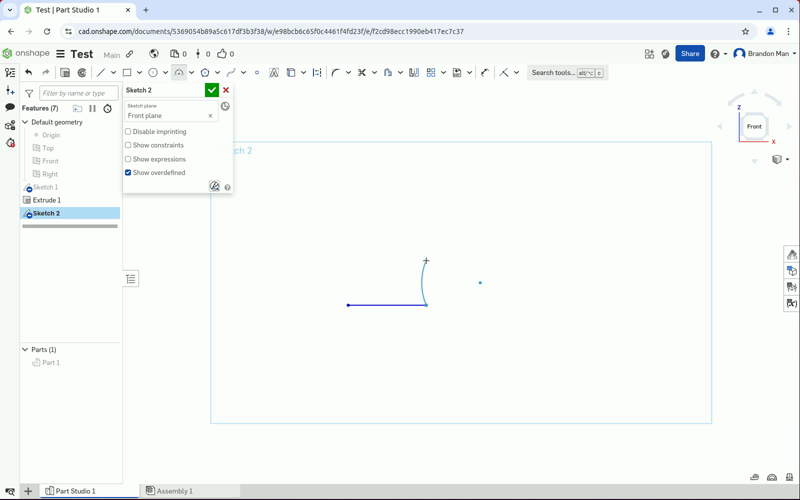
mouse_move(419, 282)
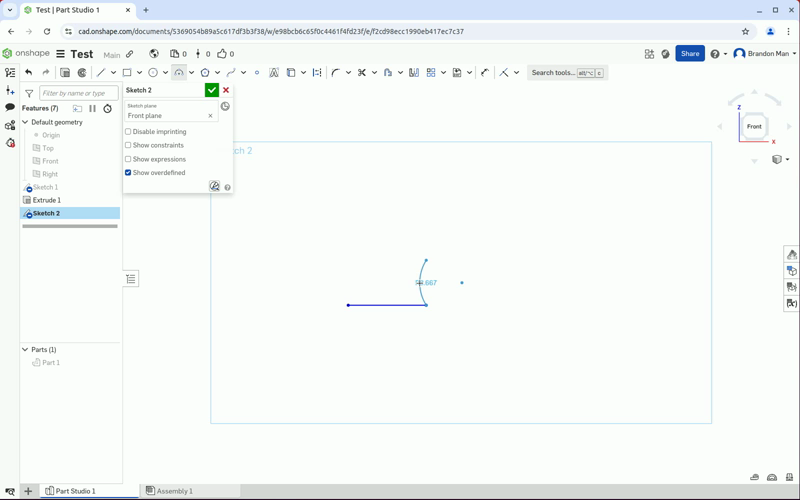
click(419, 282)
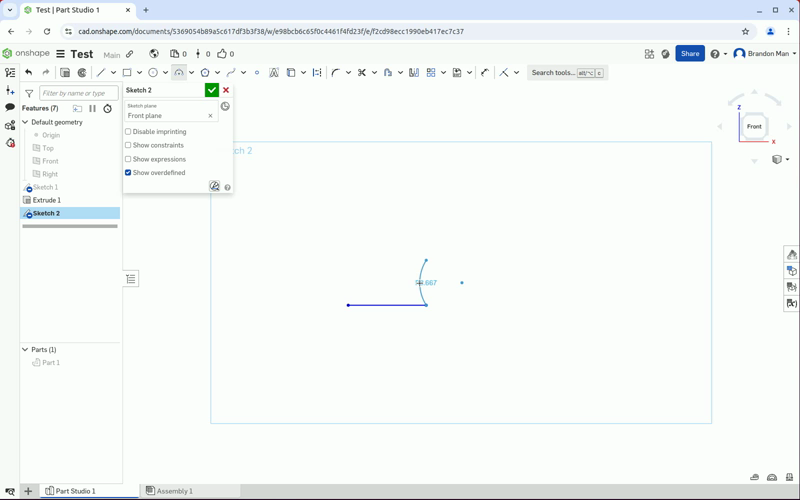
key_up(shift)
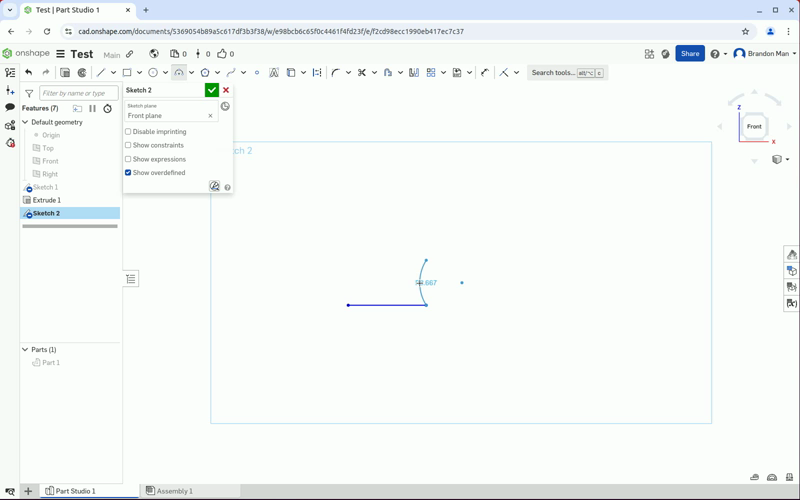
key(esc)
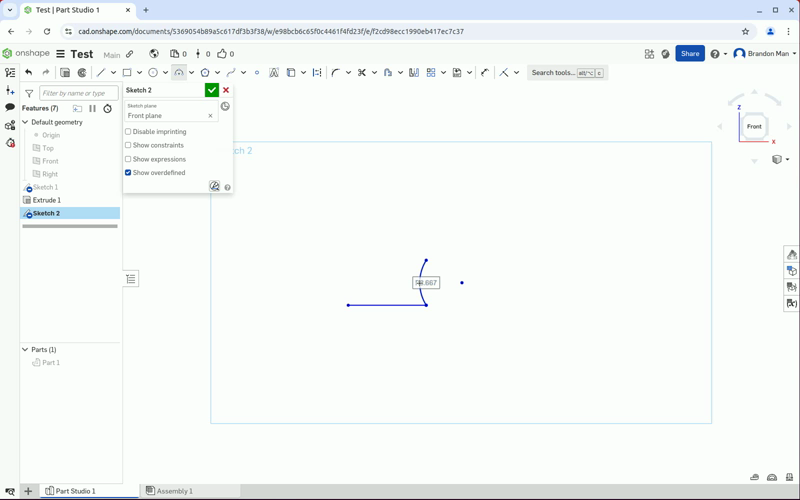
key(l)
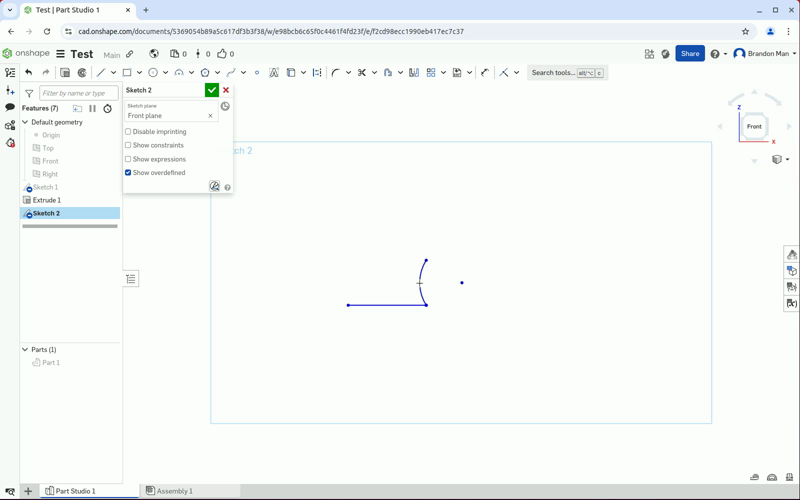
mouse_move(426, 260)
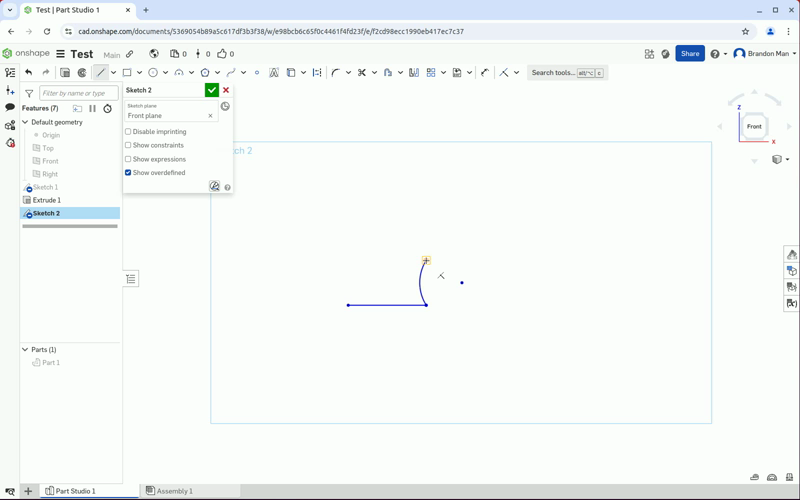
click(426, 260)
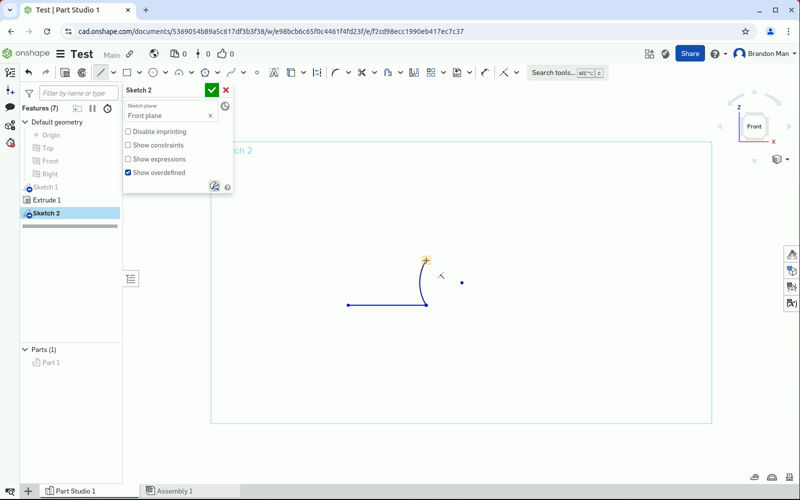
key_down(shift)
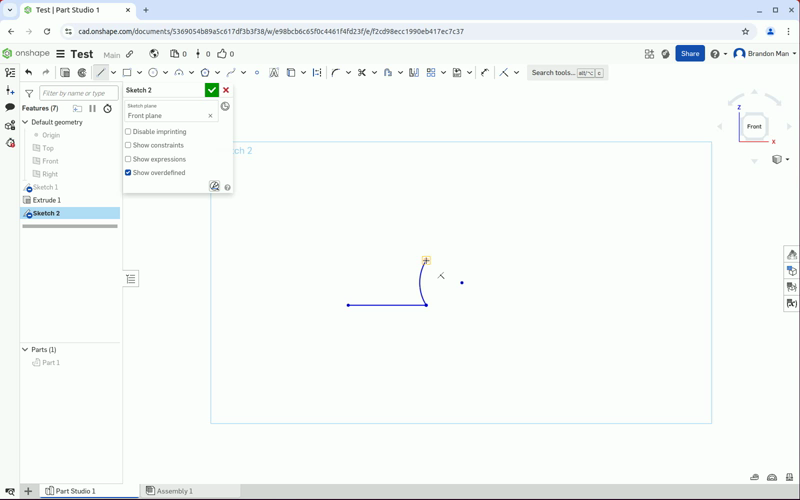
mouse_move(348, 260)
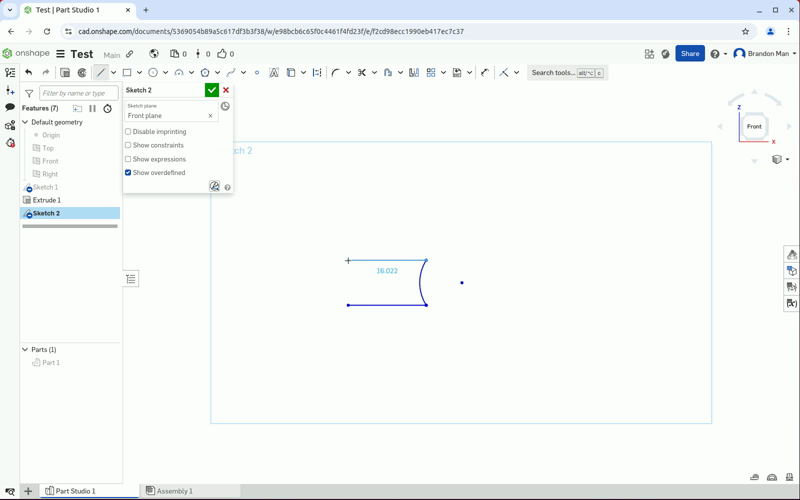
click(348, 260)
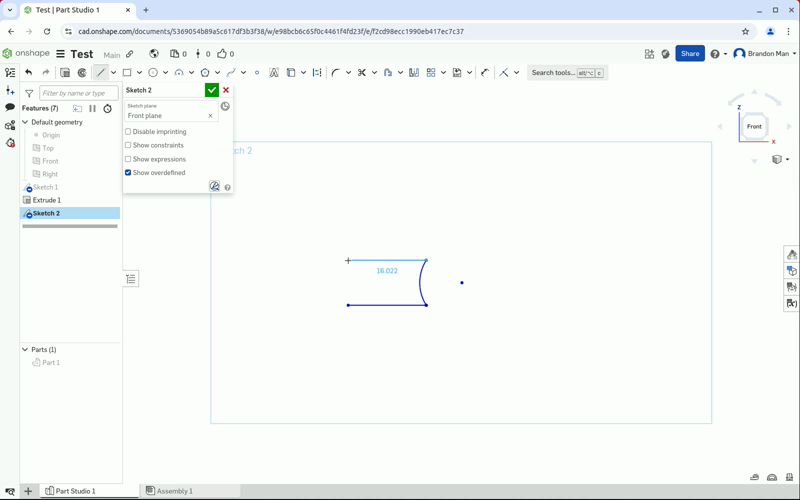
key_up(shift)
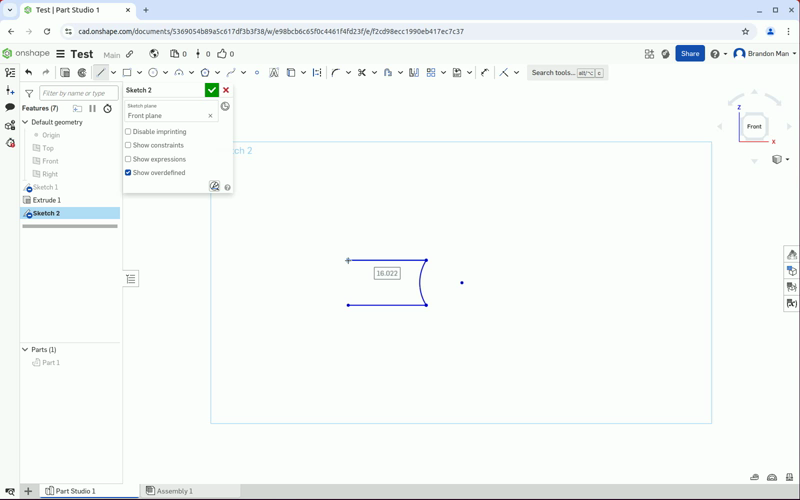
mouse_move(378, 260)
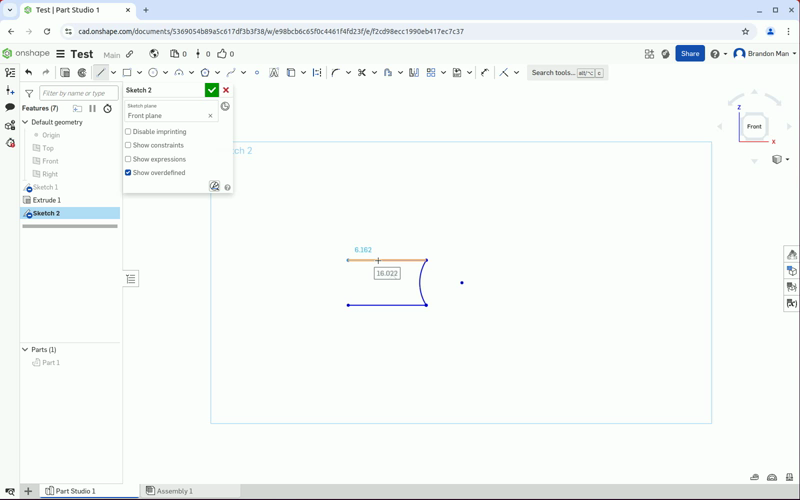
key_down(shift)
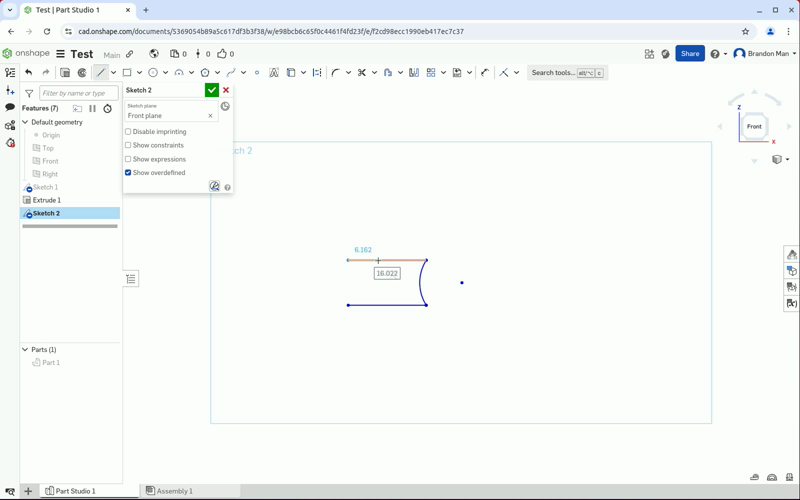
mouse_move(348, 305)
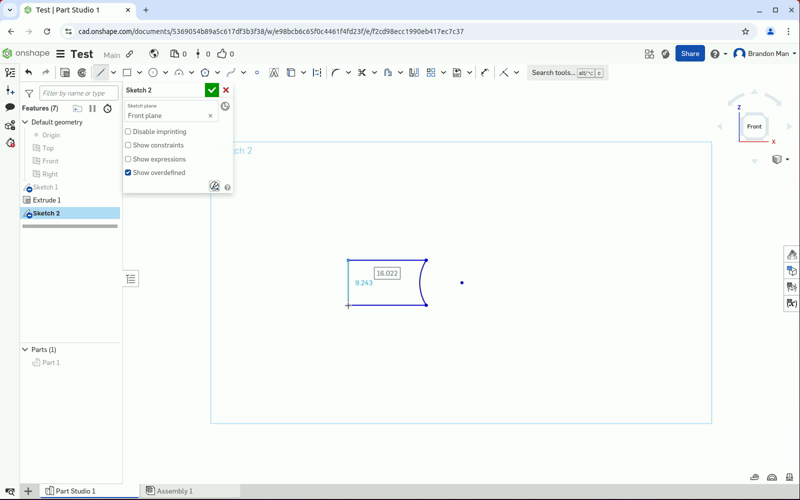
key_up(shift)
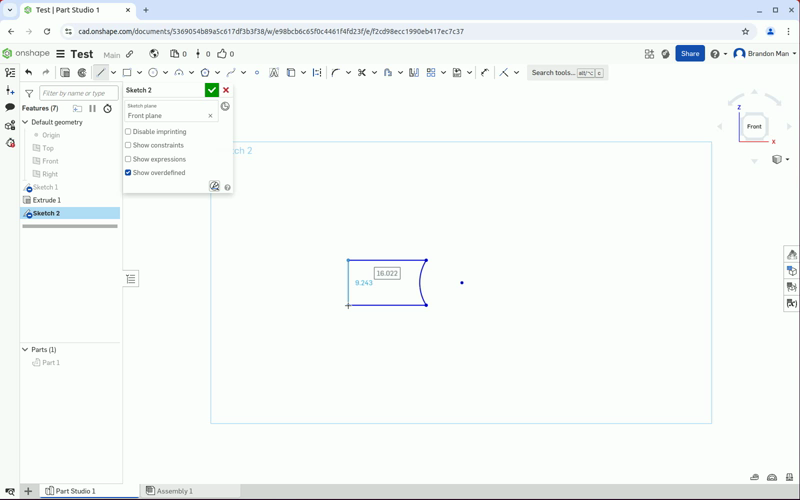
click(348, 305)
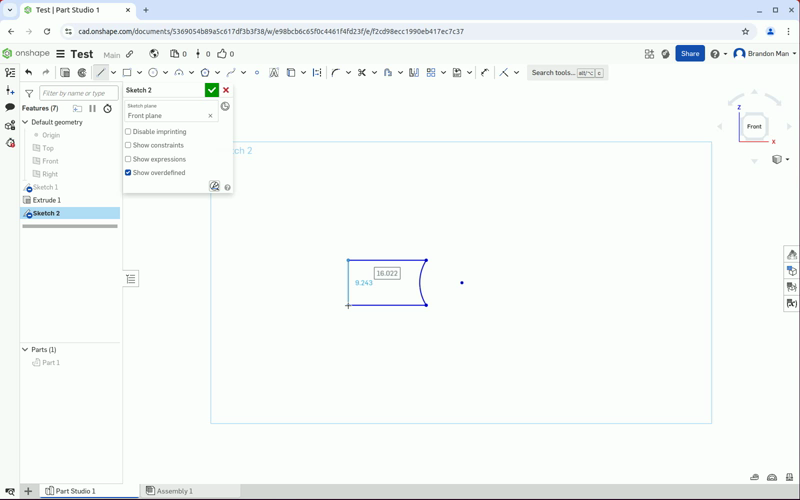
key(esc)
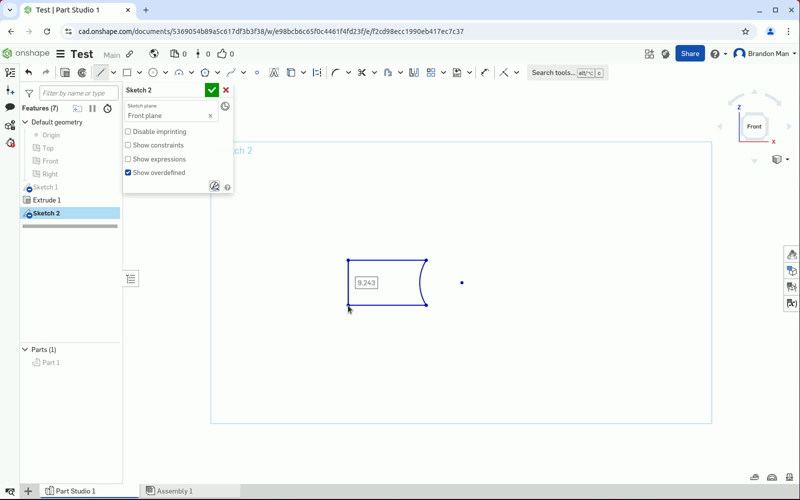
mouse_move(380, 297)
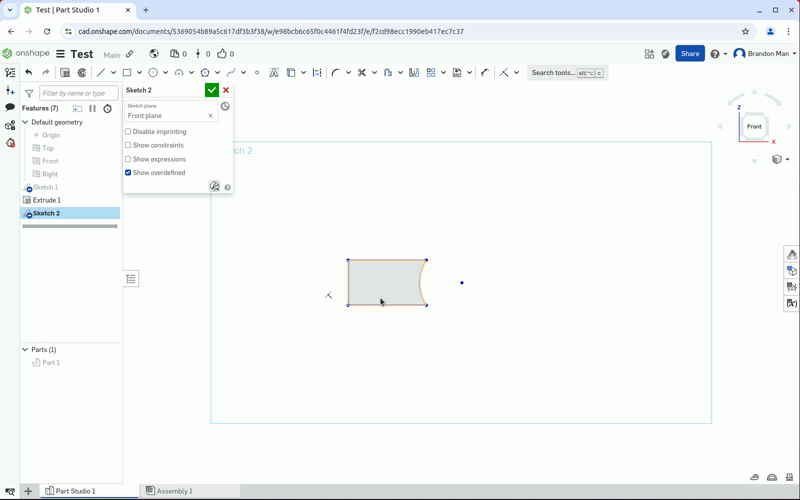
click(380, 297)
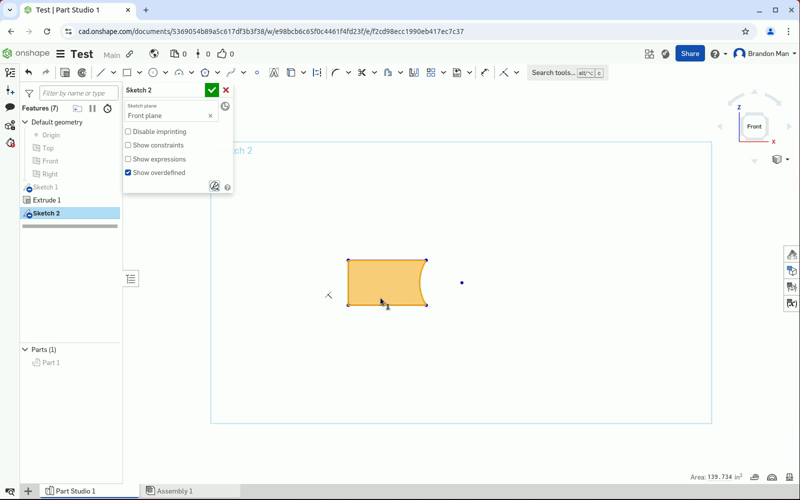
mouse_move(73, 352)
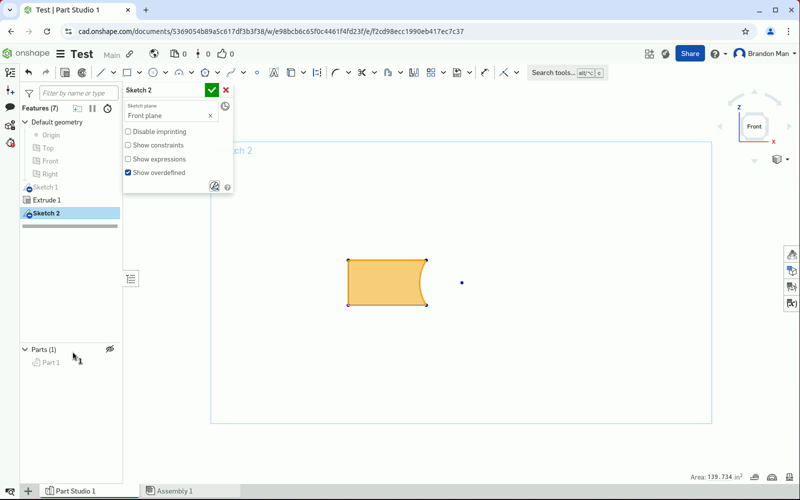
key(shift+y)
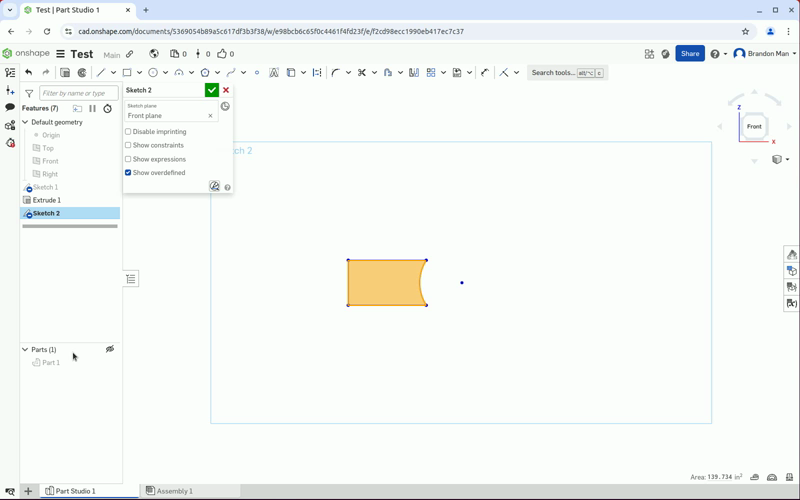
key(shift+e)
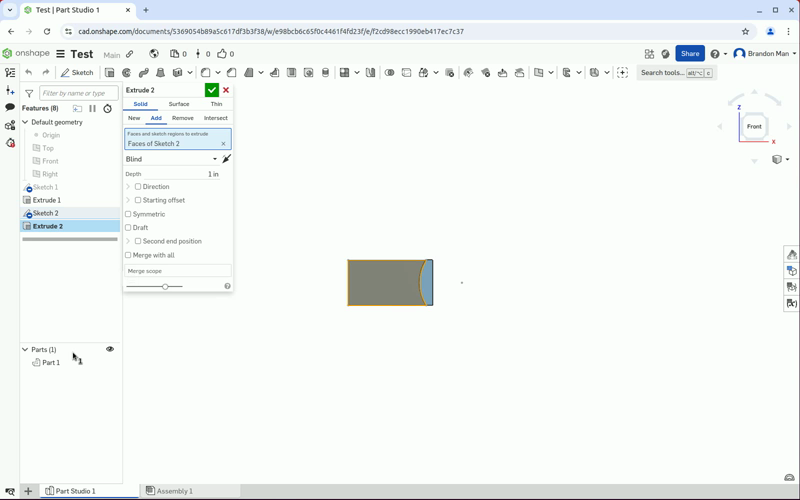
mouse_move(143, 106)
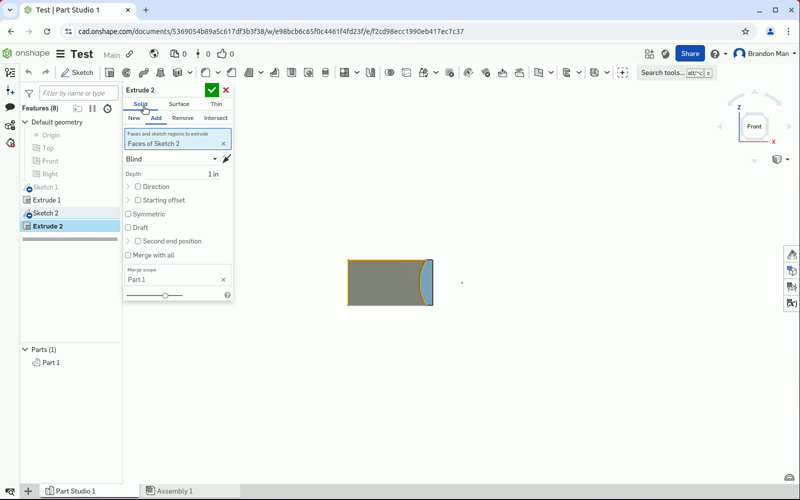
click(143, 106)
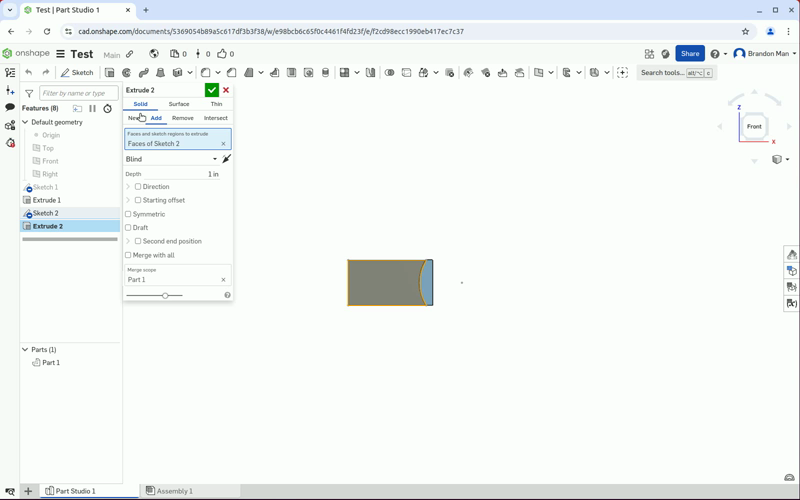
mouse_move(137, 120)
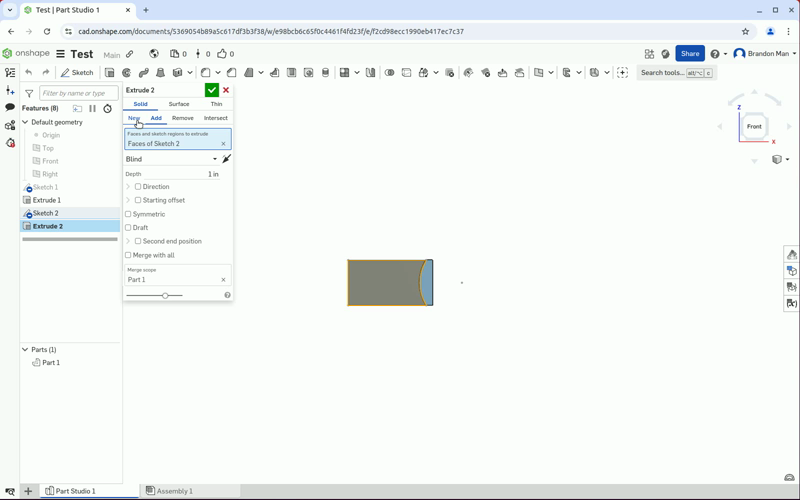
click(137, 120)
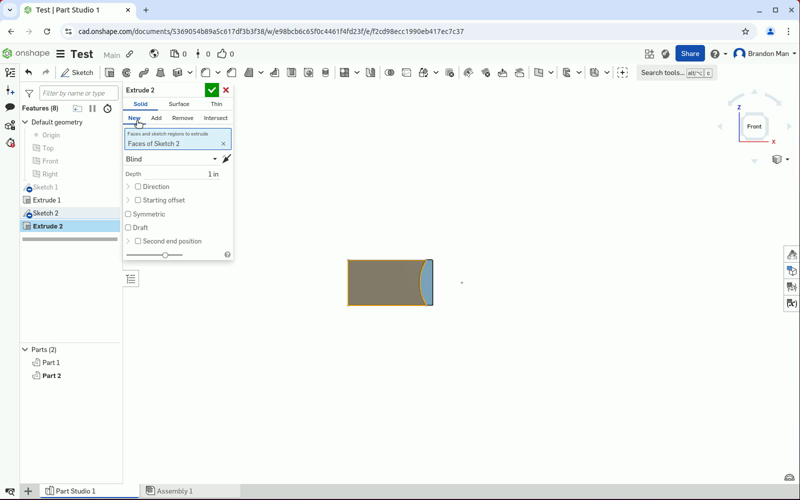
key(tab, 4)
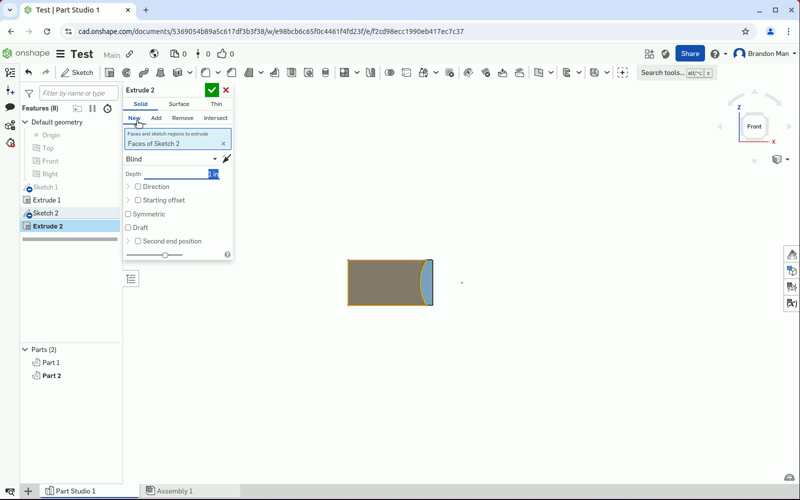
text(8.666)
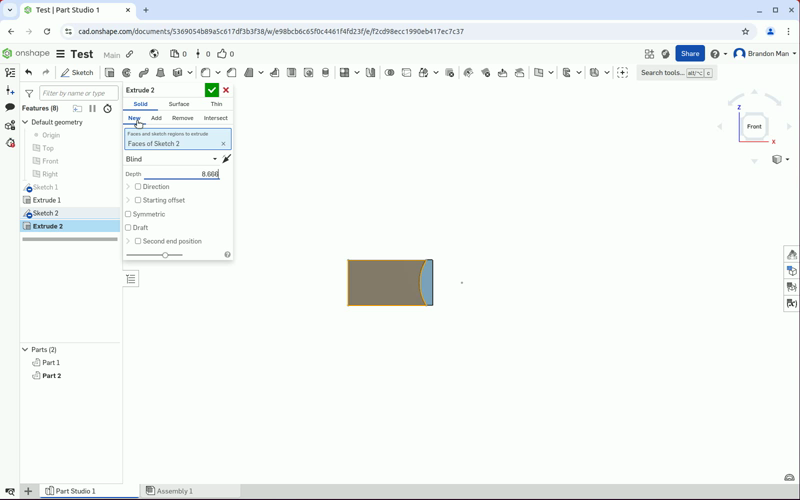
key(enter)
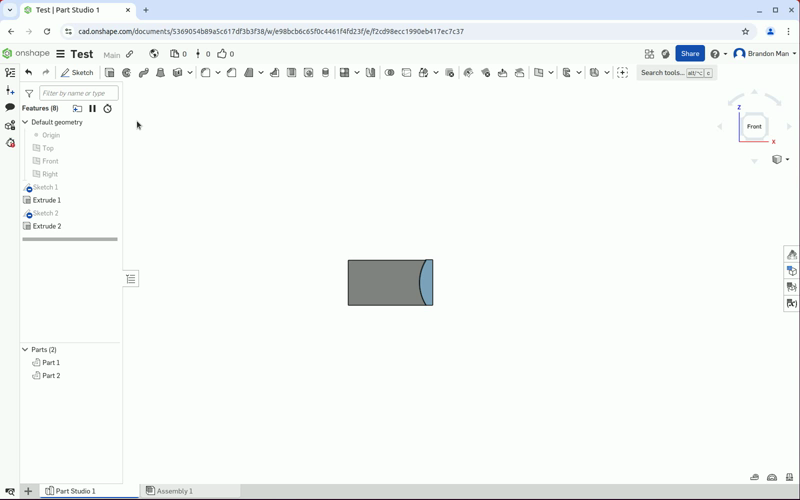
key(shift+h)
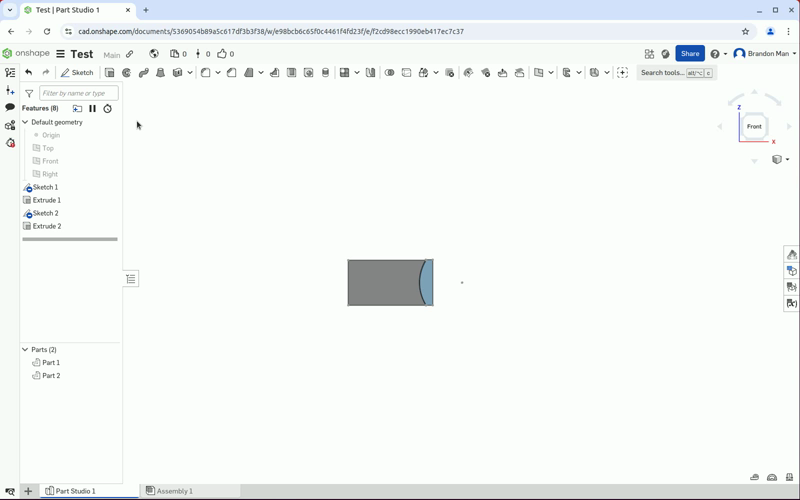
key(shift+h)
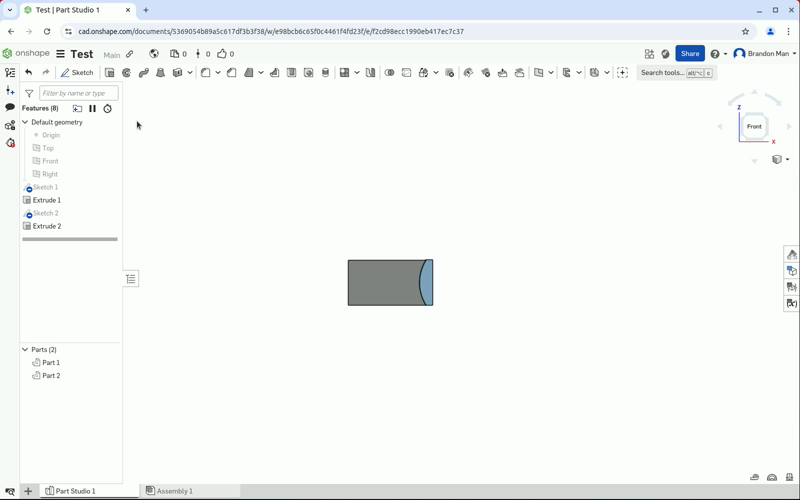
mouse_move(73, 189)
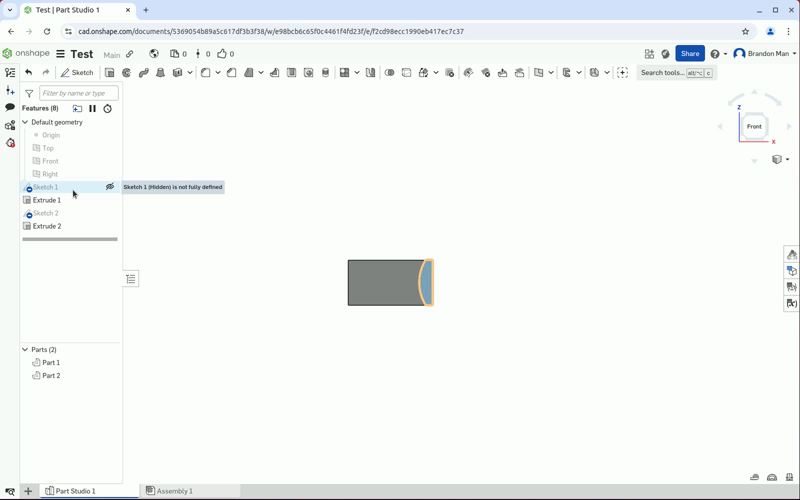
click(73, 189)
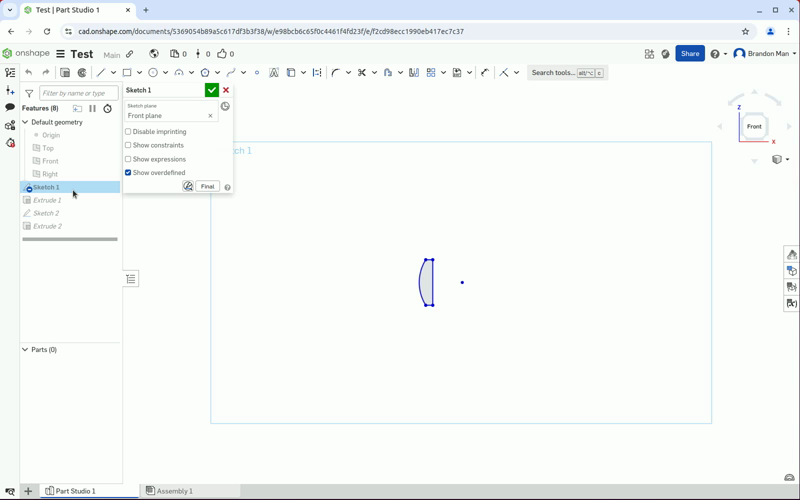
mouse_move(229, 92)
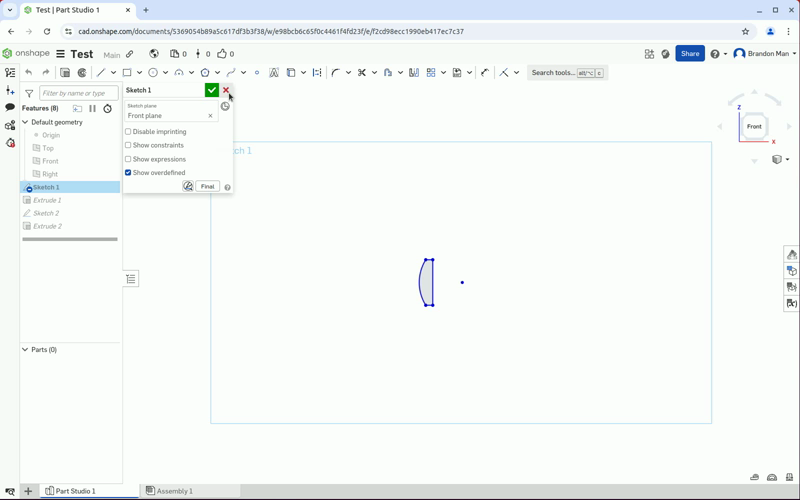
click(229, 92)
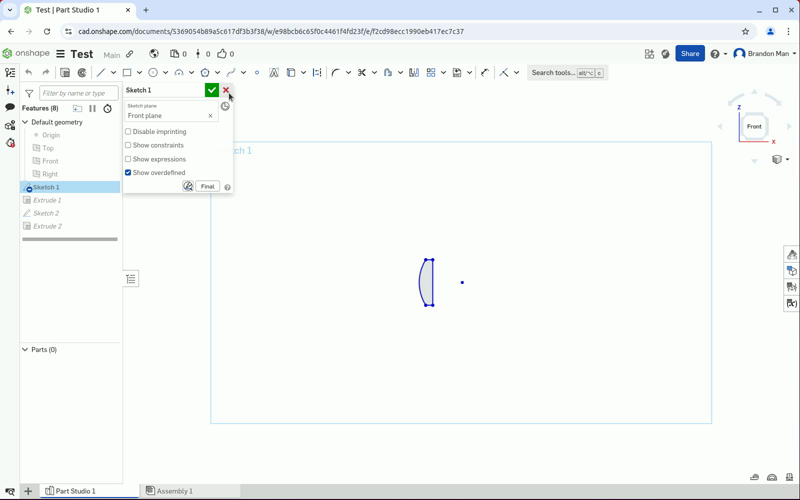
key(shift+s)
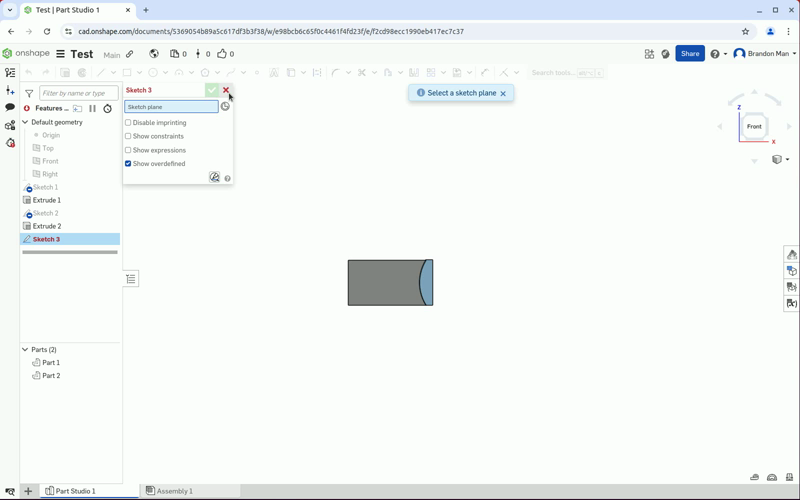
mouse_move(73, 163)
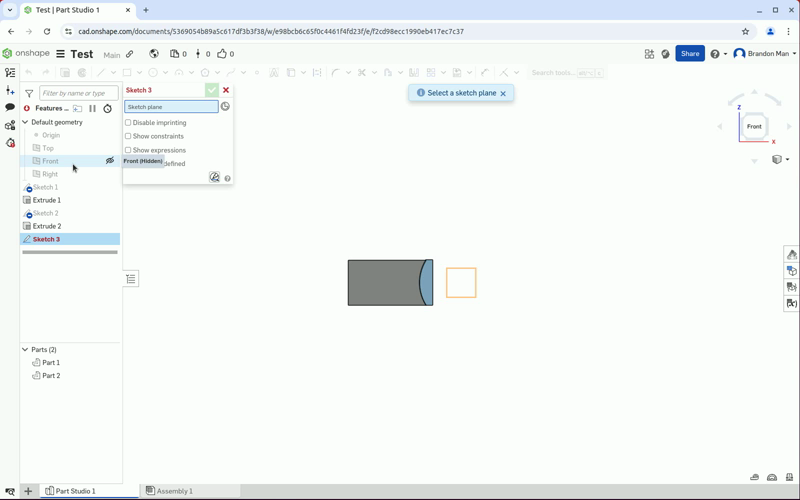
click(73, 163)
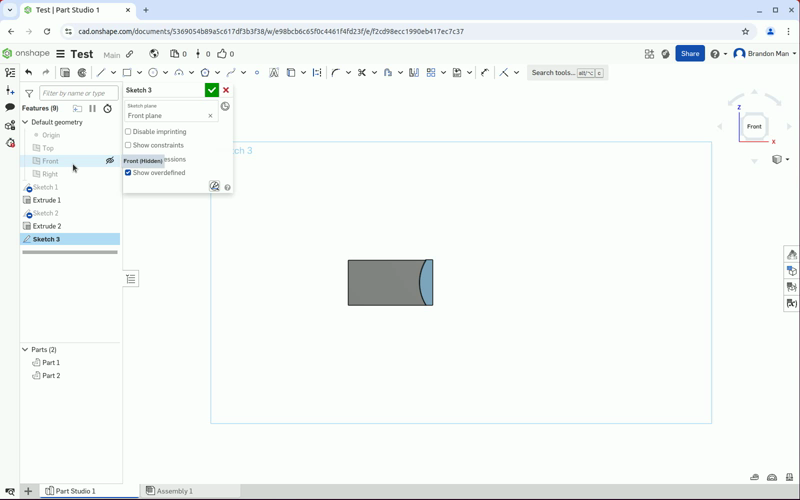
mouse_move(73, 352)
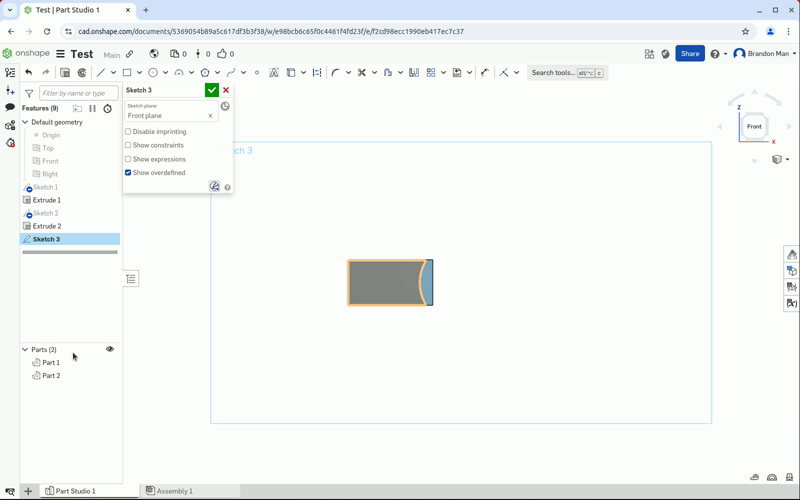
key(y)
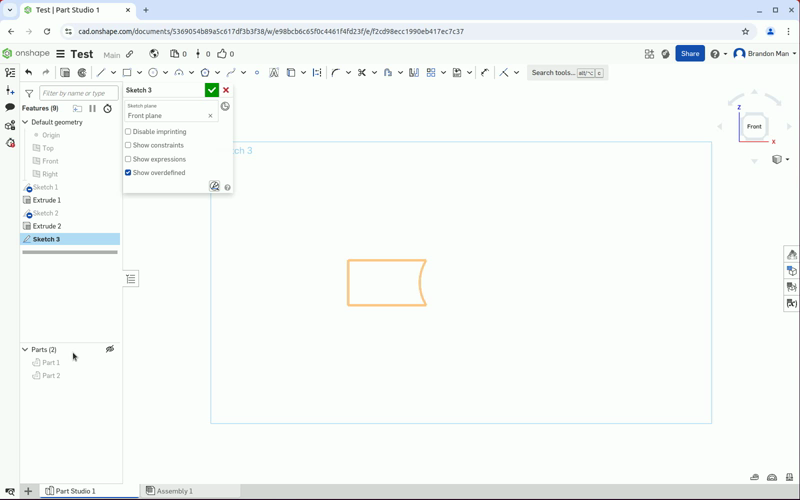
key(l)
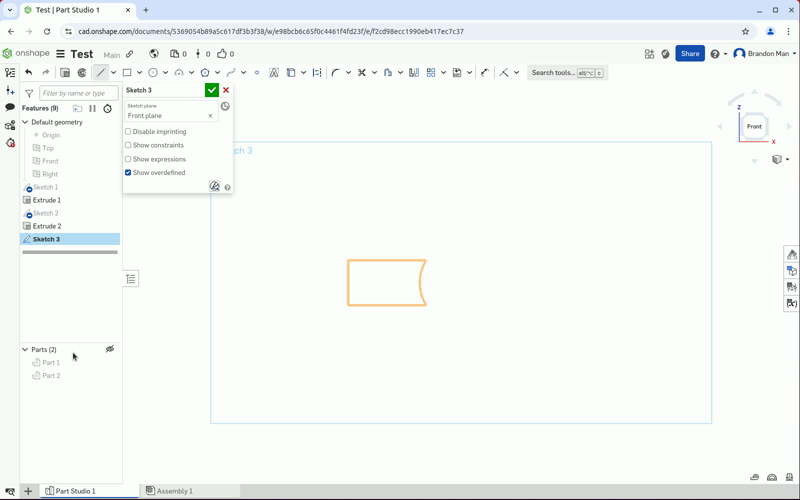
key_down(shift)
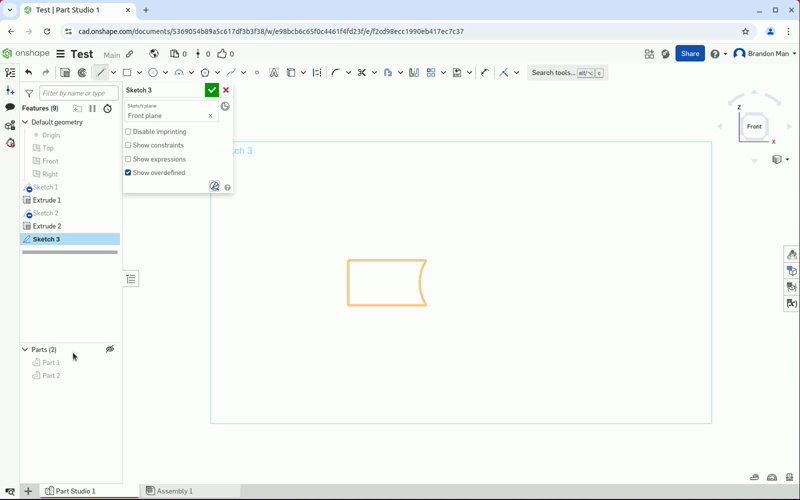
mouse_move(425, 305)
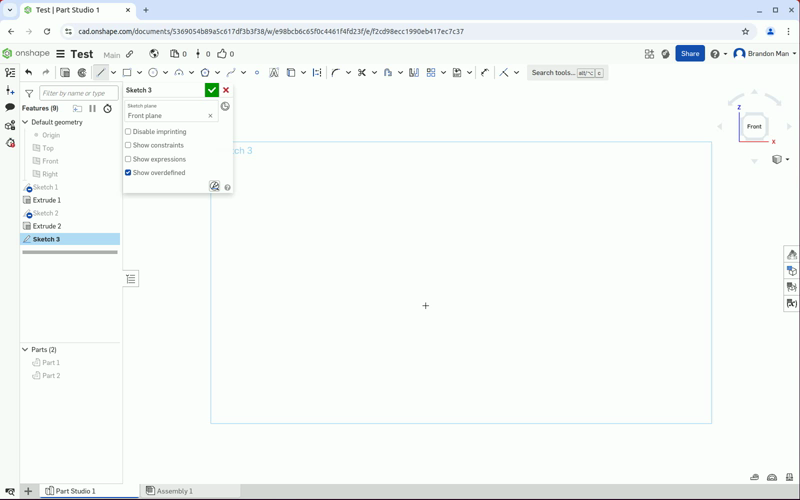
click(425, 305)
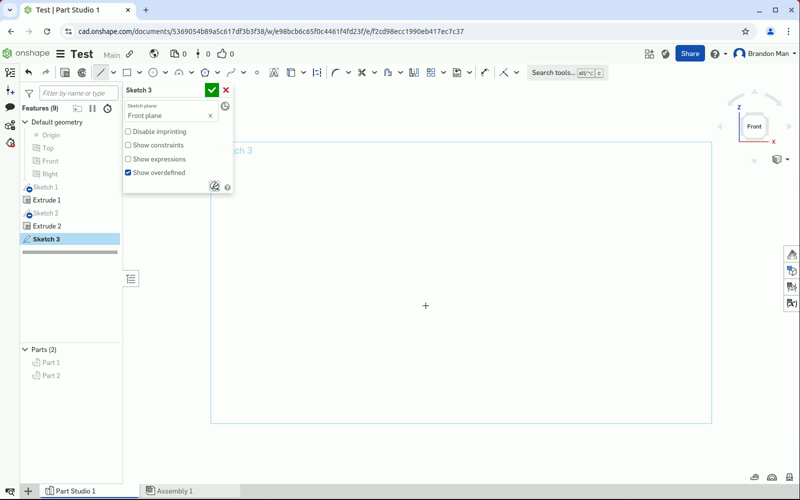
key_up(shift)
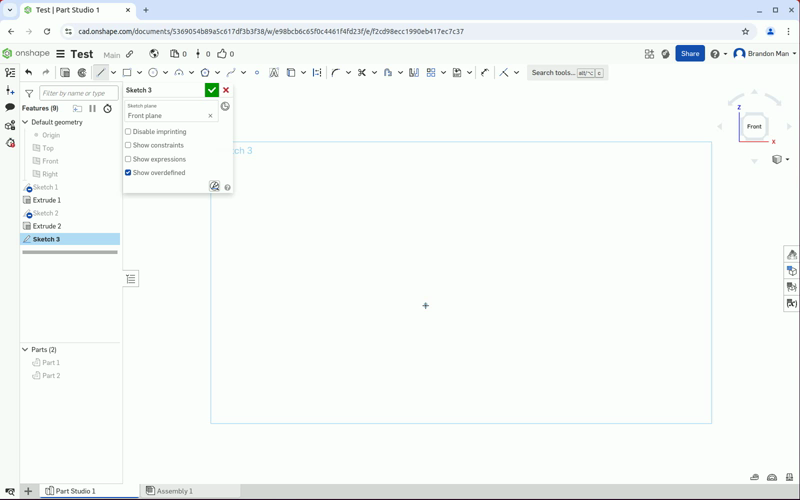
key_down(shift)
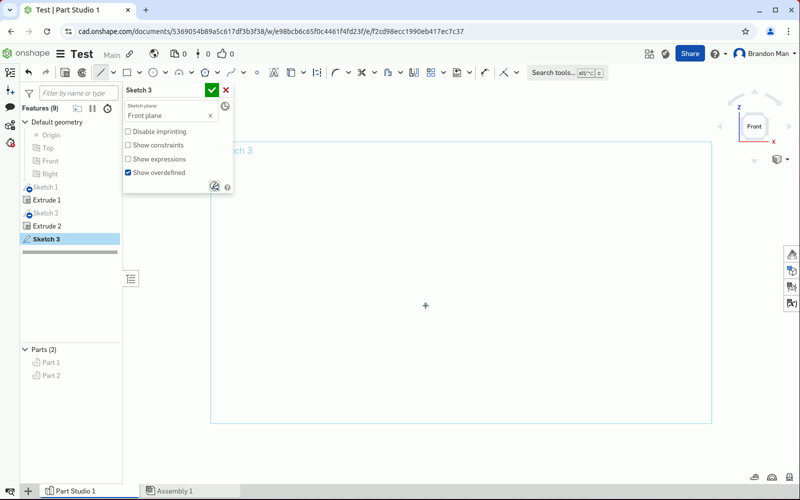
mouse_move(455, 305)
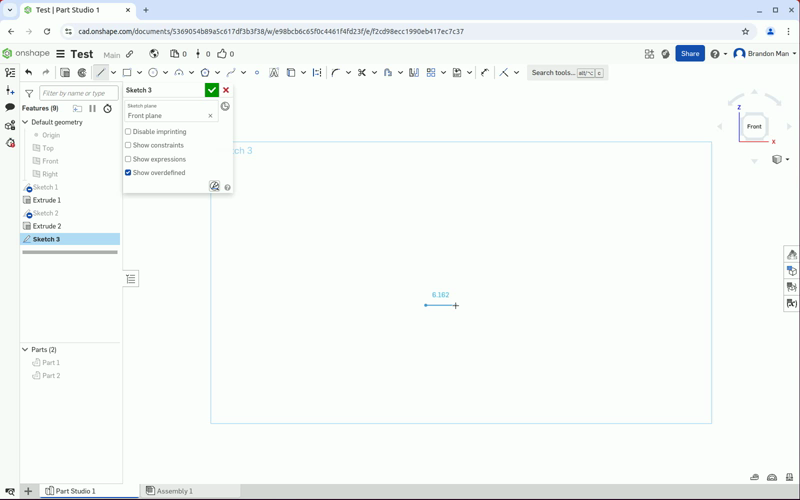
mouse_move(432, 305)
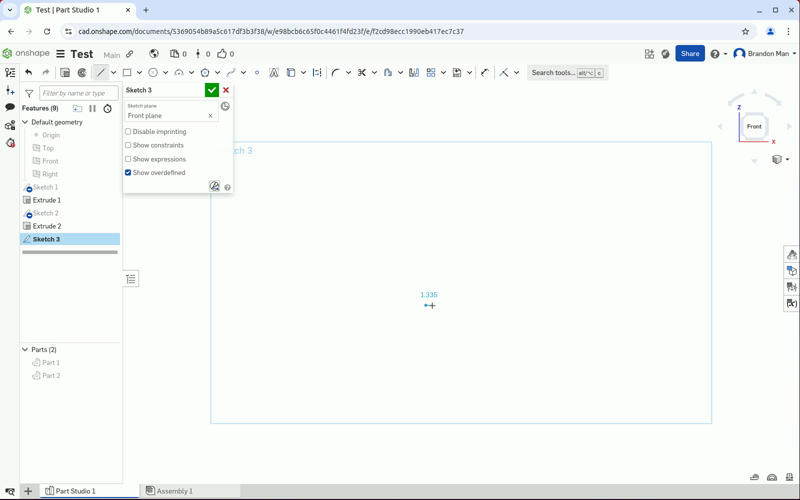
scroll(6)
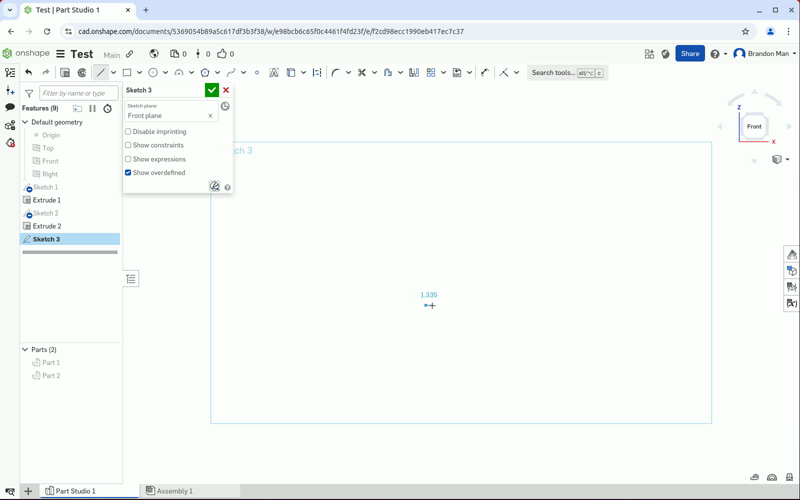
scroll(6)
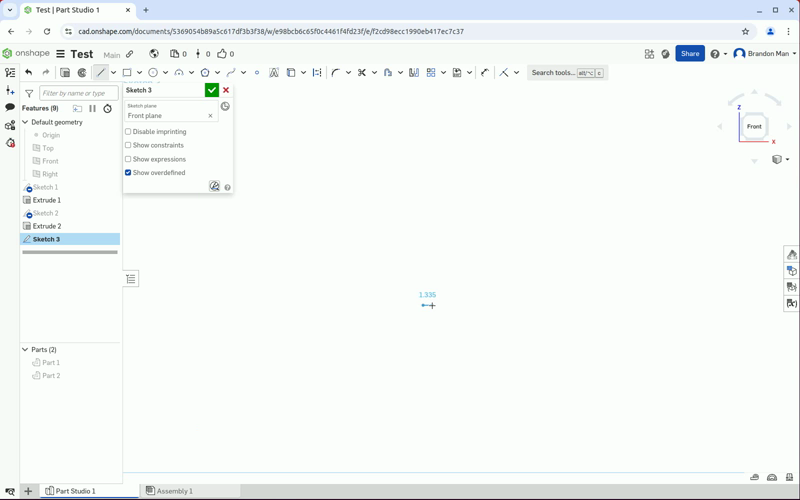
scroll(6)
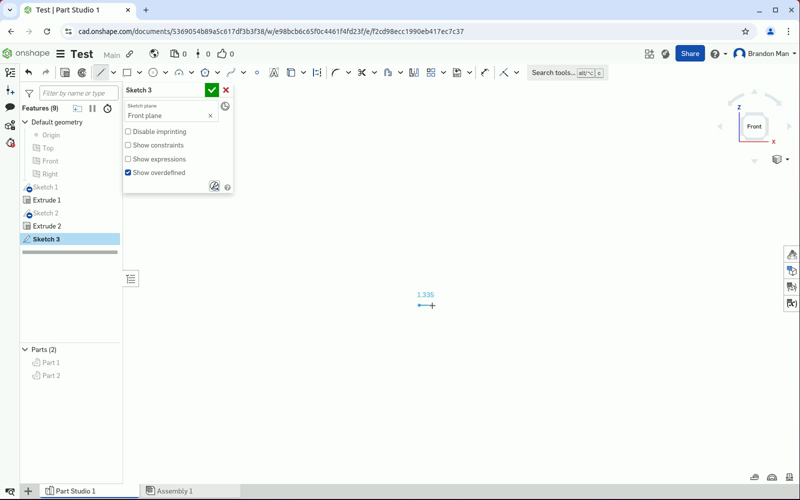
scroll(6)
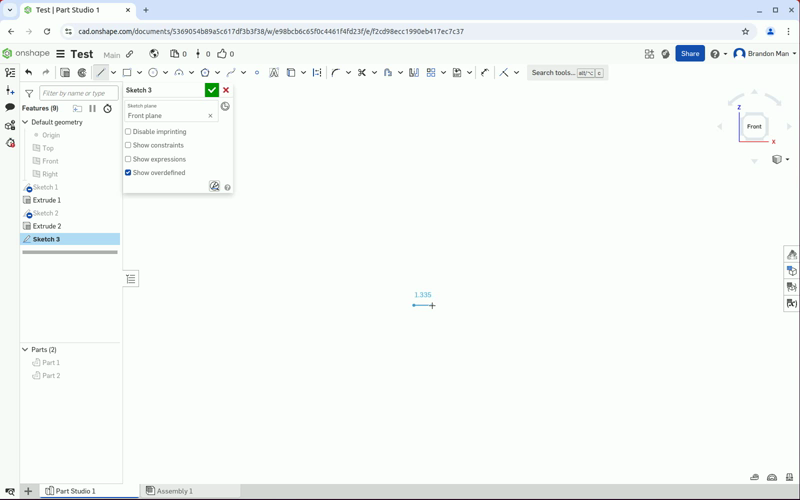
scroll(6)
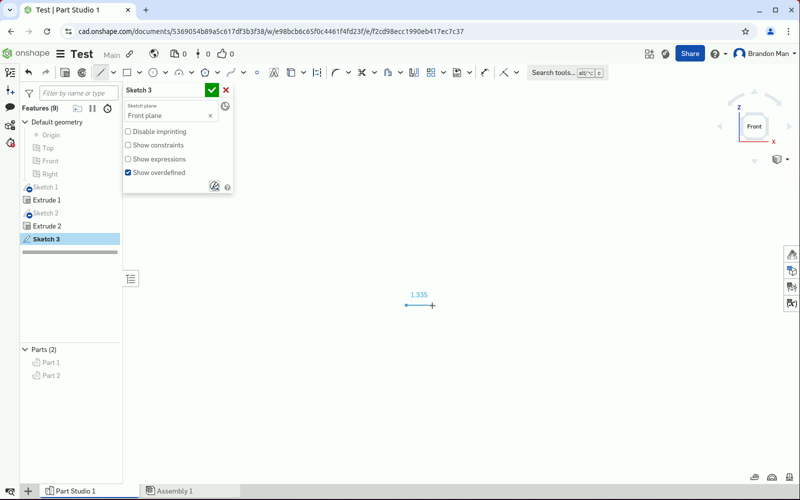
scroll(6)
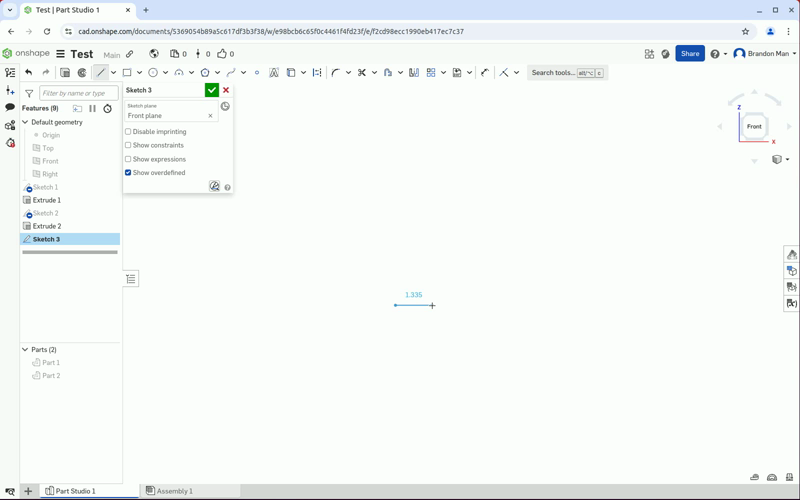
scroll(6)
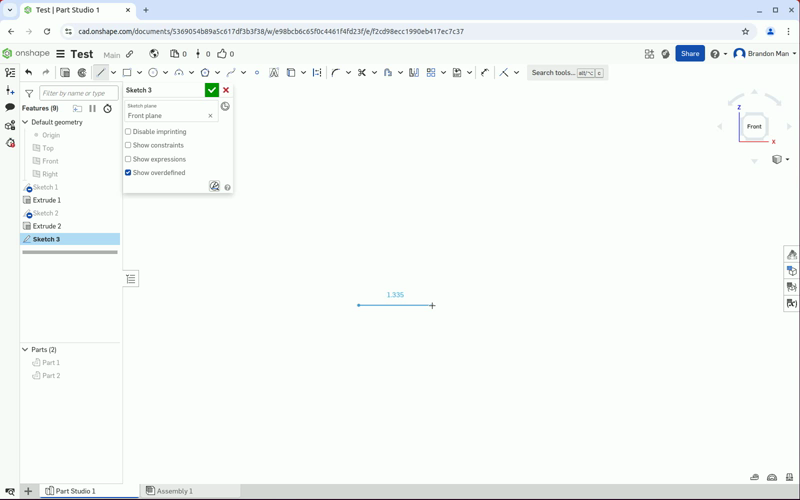
click(432, 305)
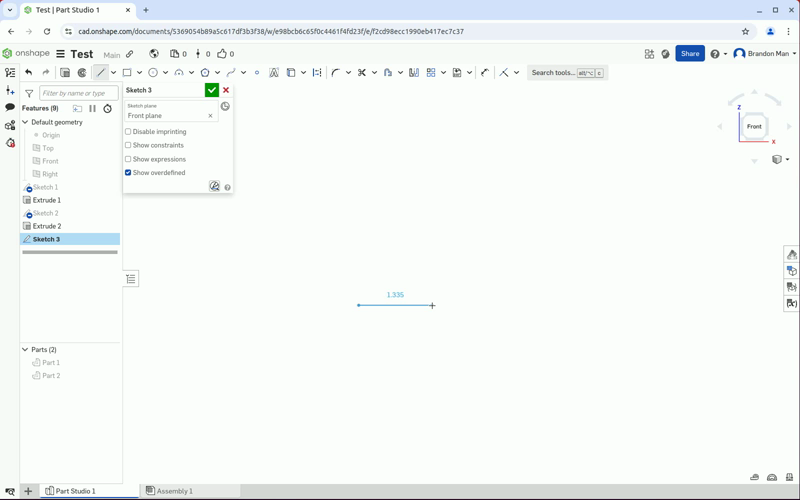
scroll(-6)
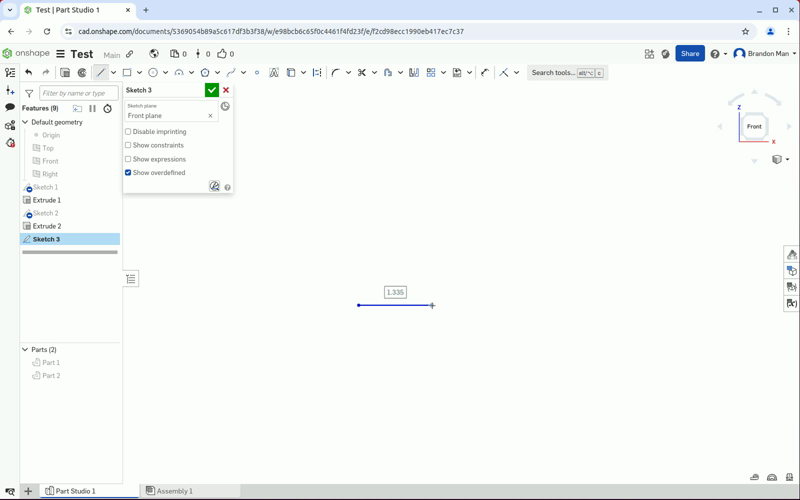
scroll(-6)
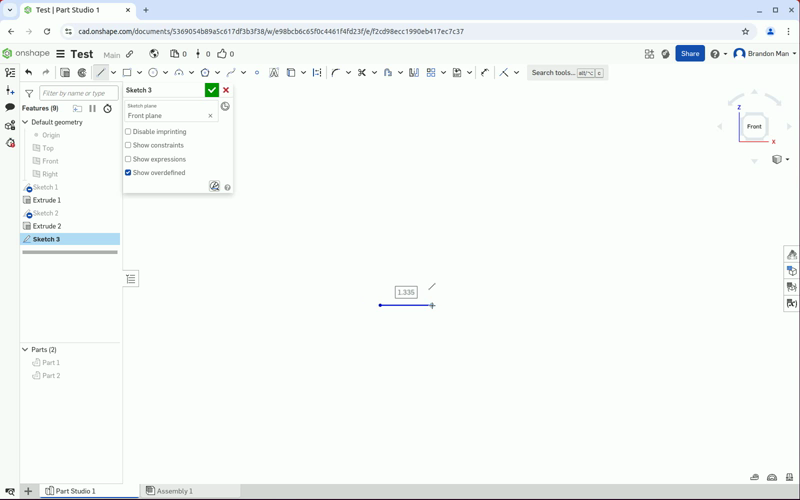
scroll(-6)
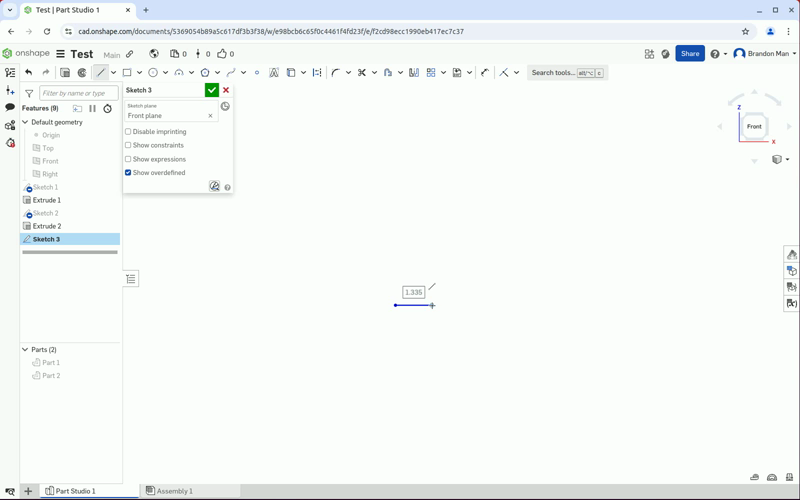
scroll(-6)
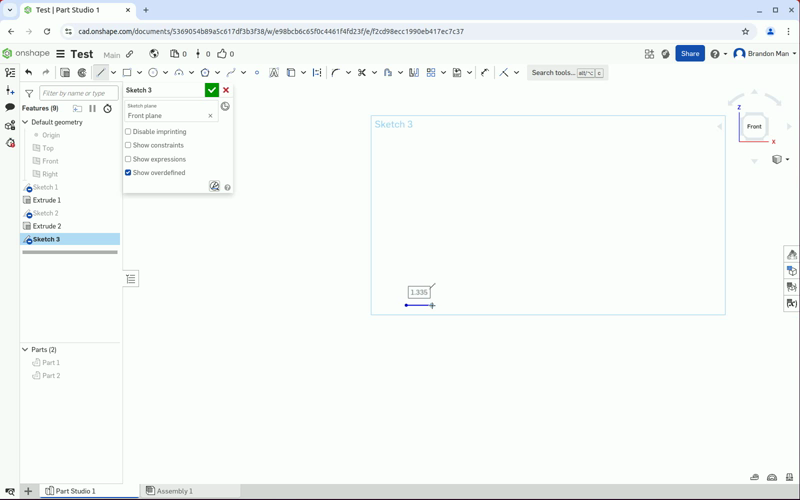
scroll(-6)
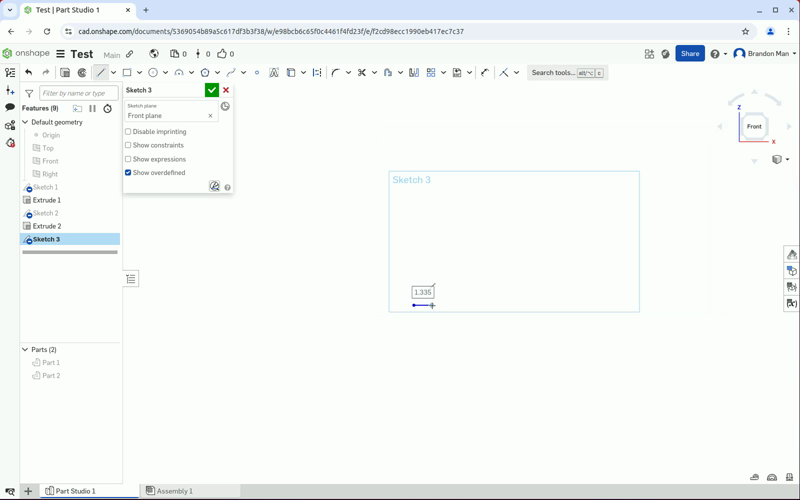
scroll(-6)
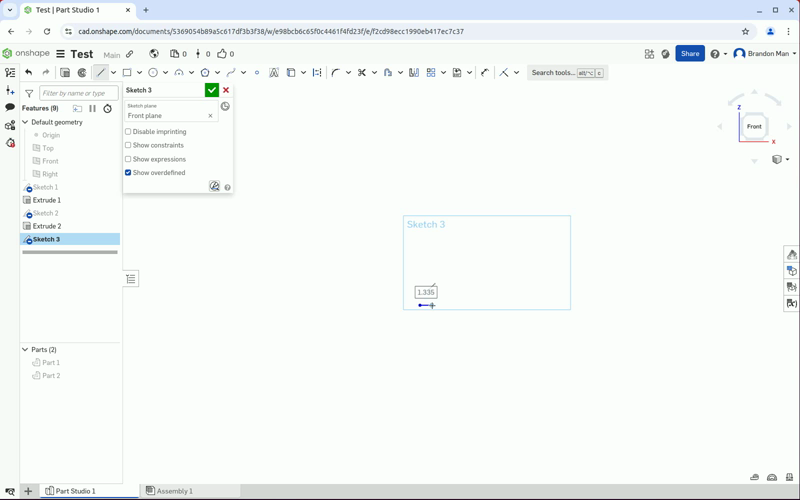
scroll(-6)
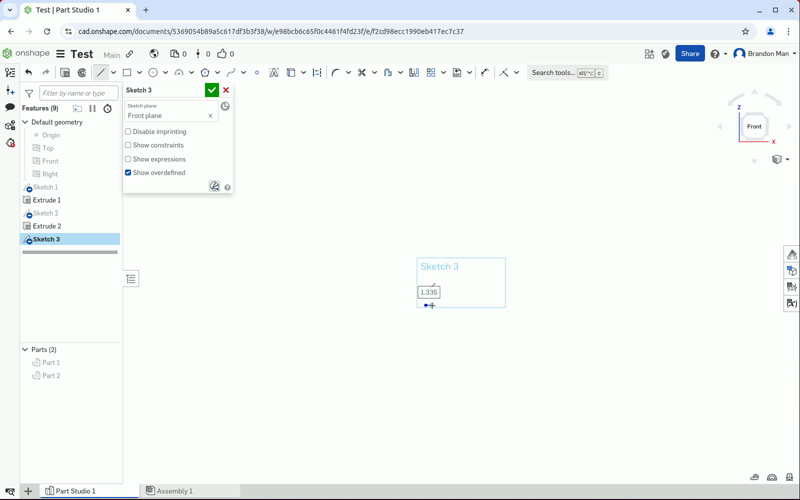
key_up(shift)
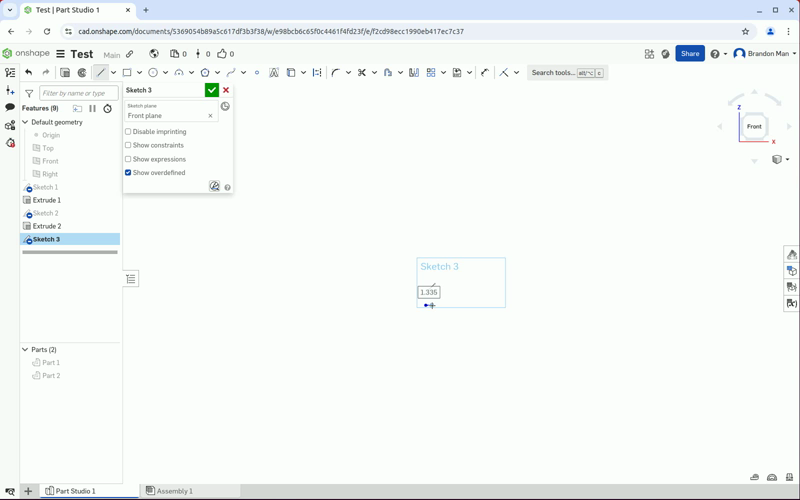
key_down(shift)
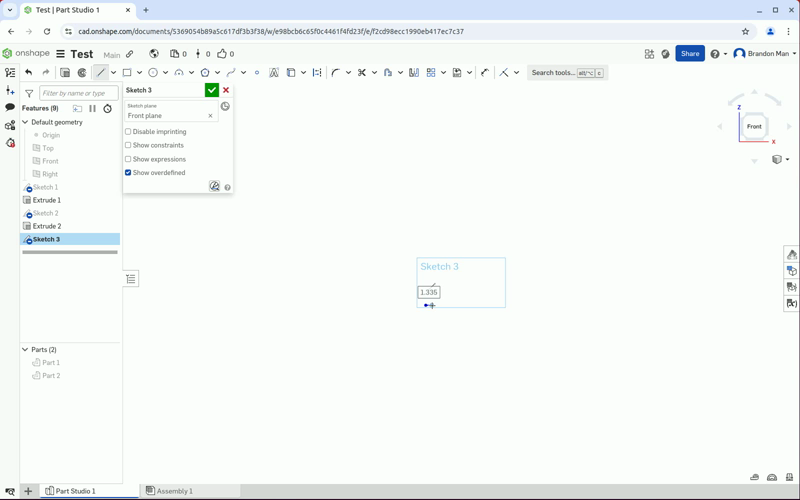
mouse_move(462, 305)
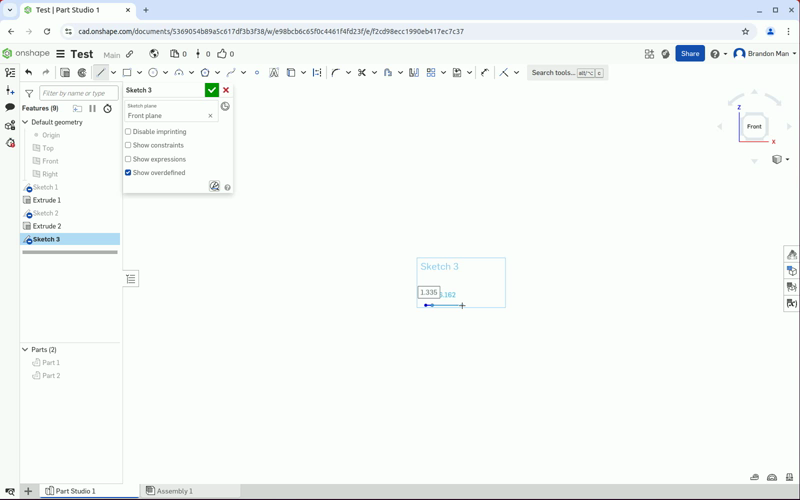
mouse_move(432, 261)
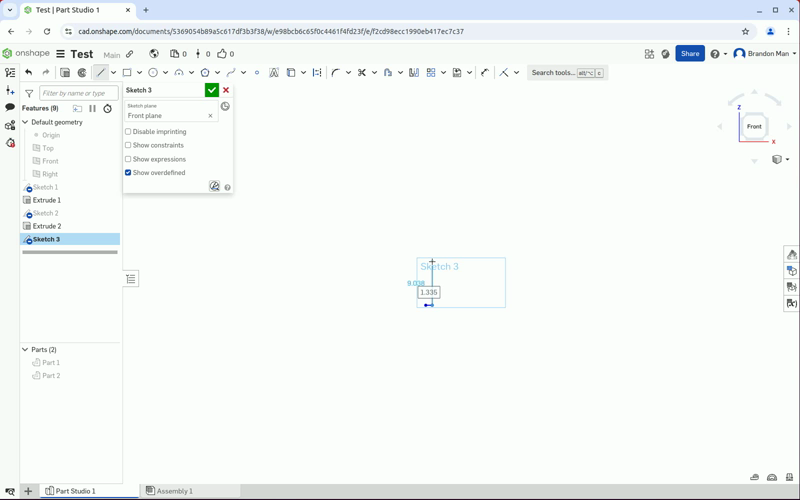
click(432, 261)
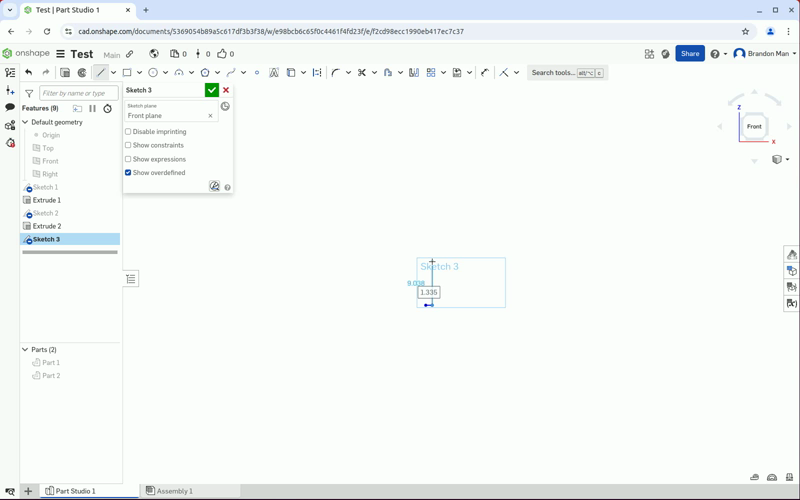
key_up(shift)
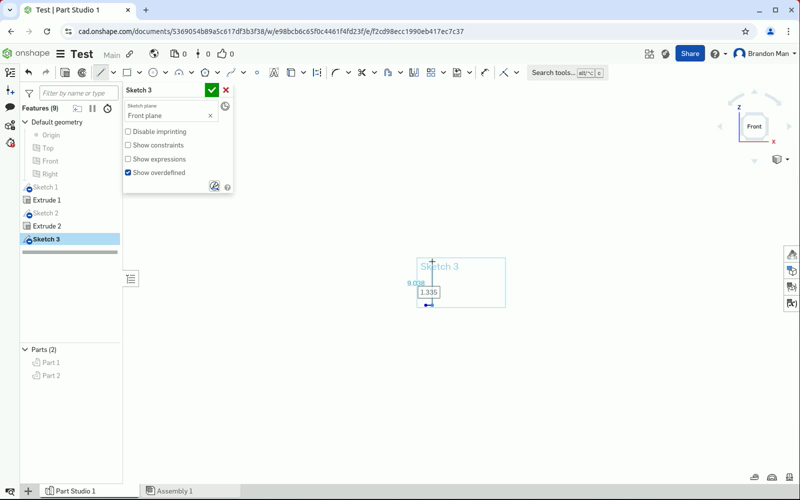
key_down(shift)
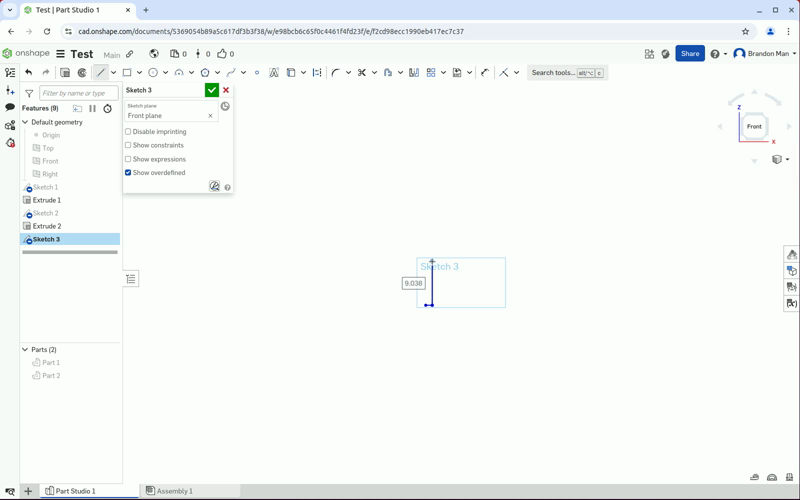
mouse_move(462, 261)
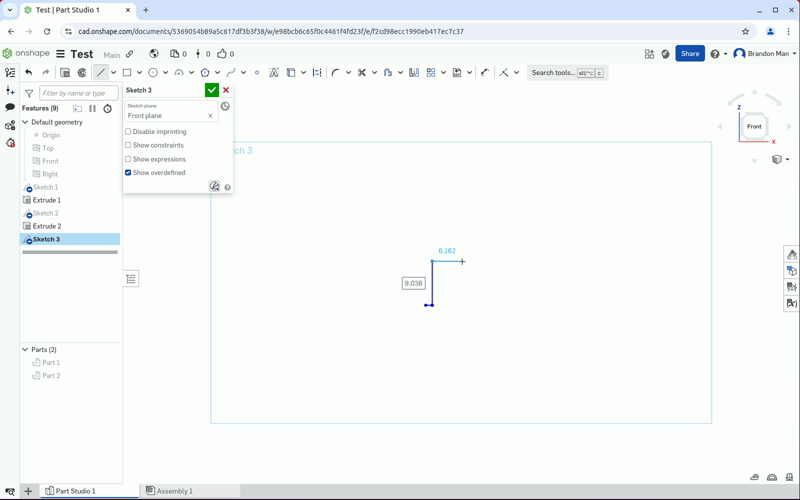
mouse_move(425, 261)
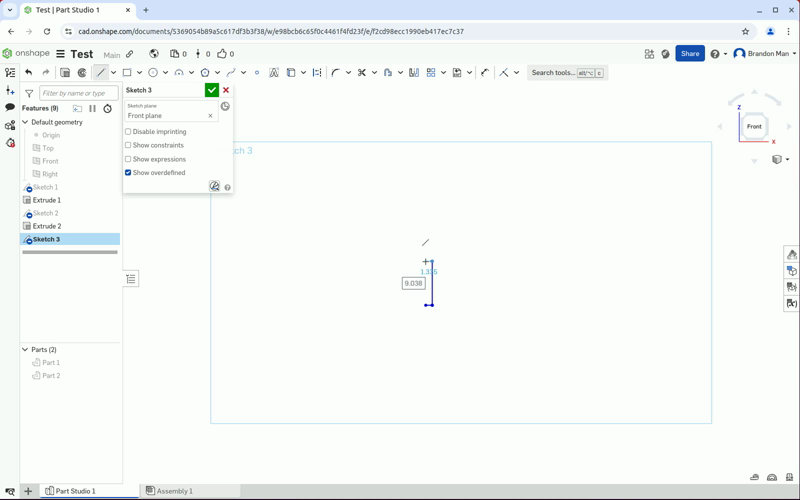
scroll(6)
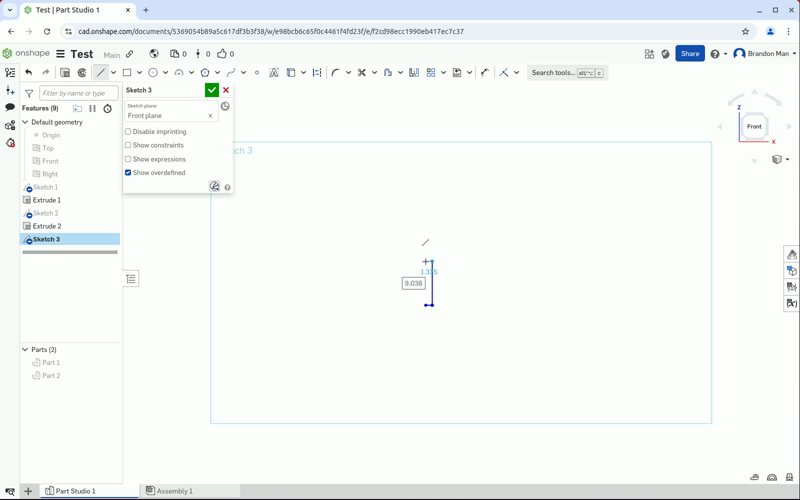
scroll(6)
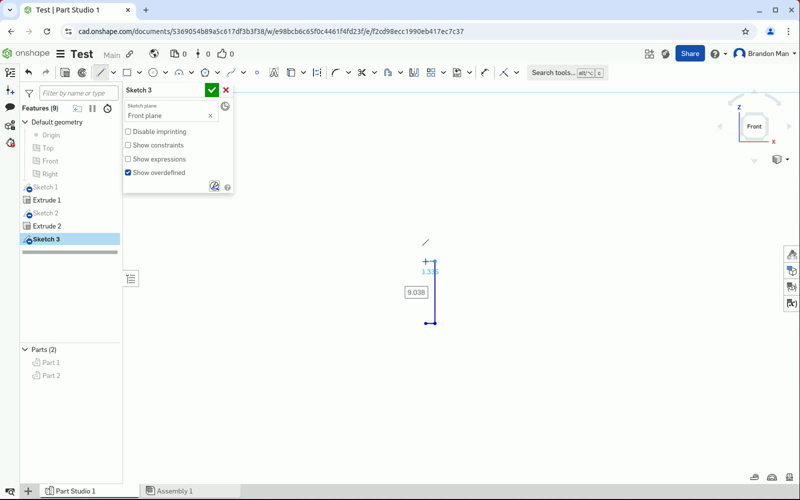
scroll(6)
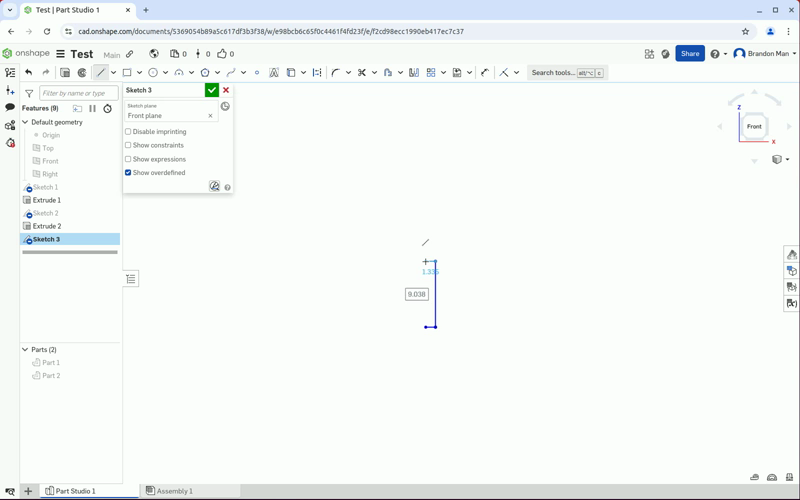
scroll(6)
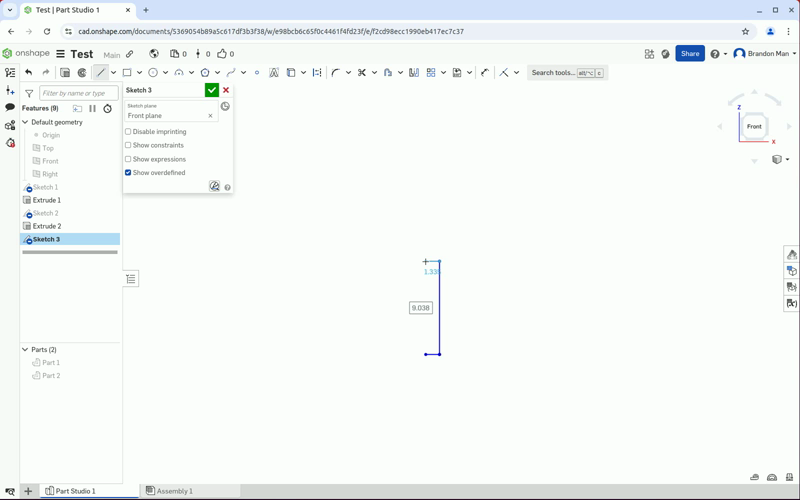
scroll(6)
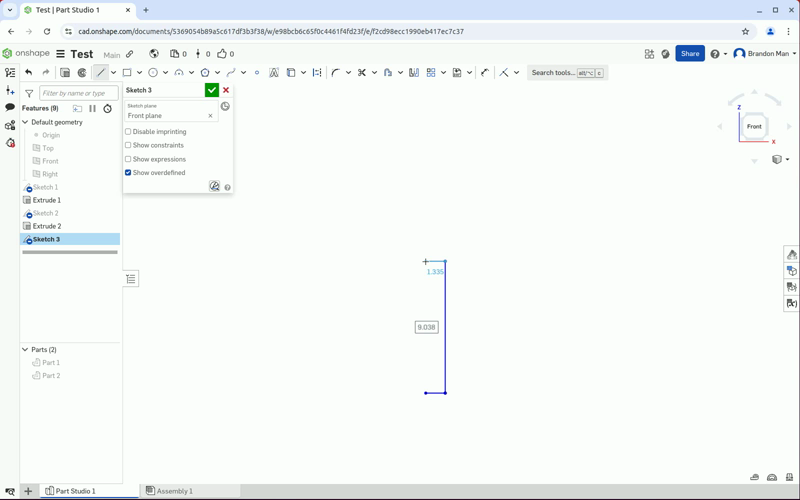
scroll(6)
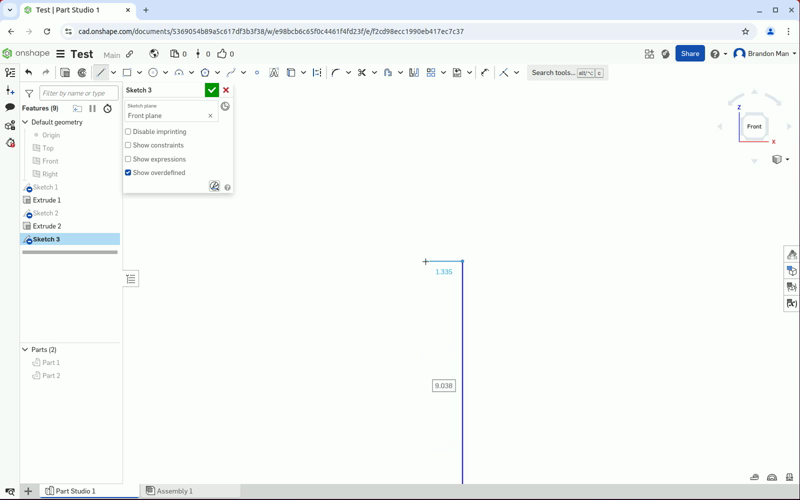
scroll(6)
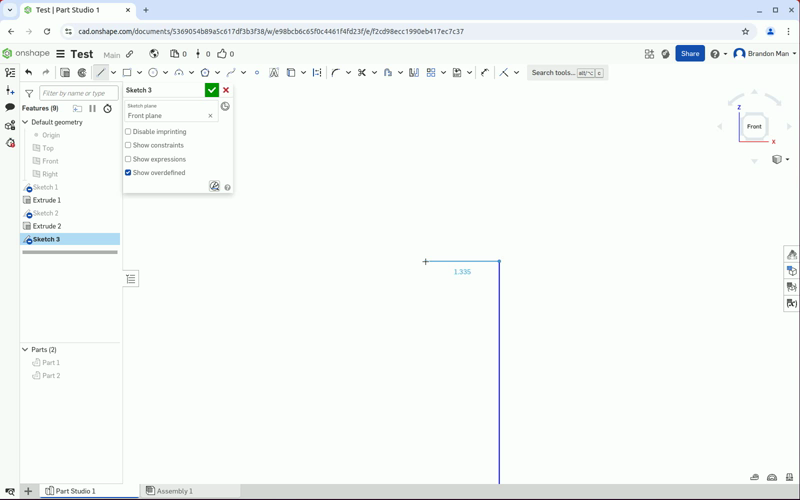
click(425, 261)
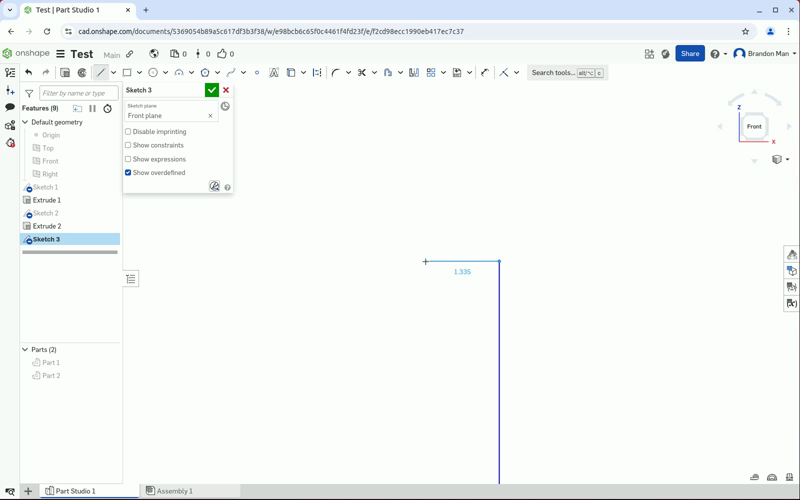
scroll(-6)
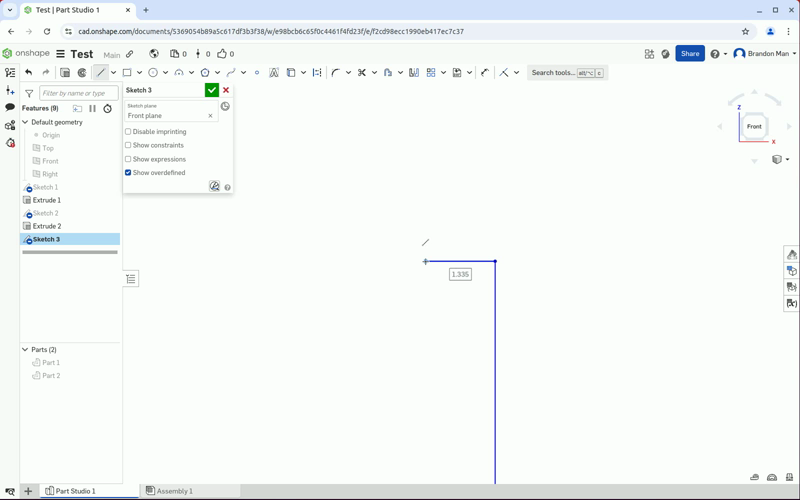
scroll(-6)
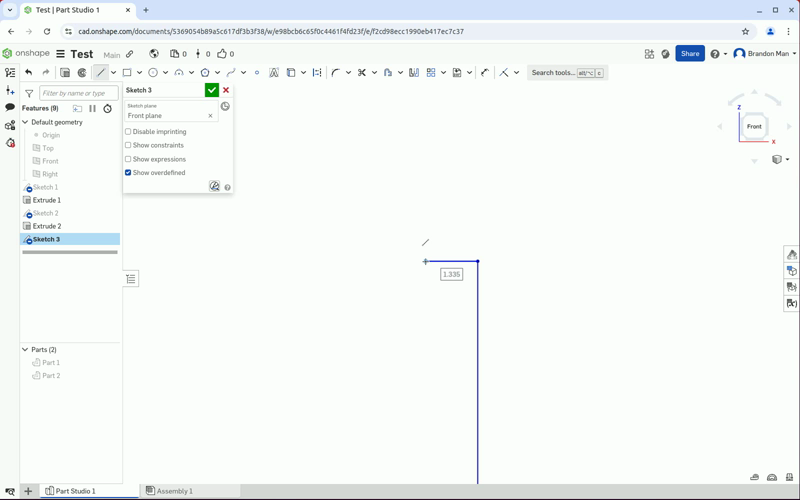
scroll(-6)
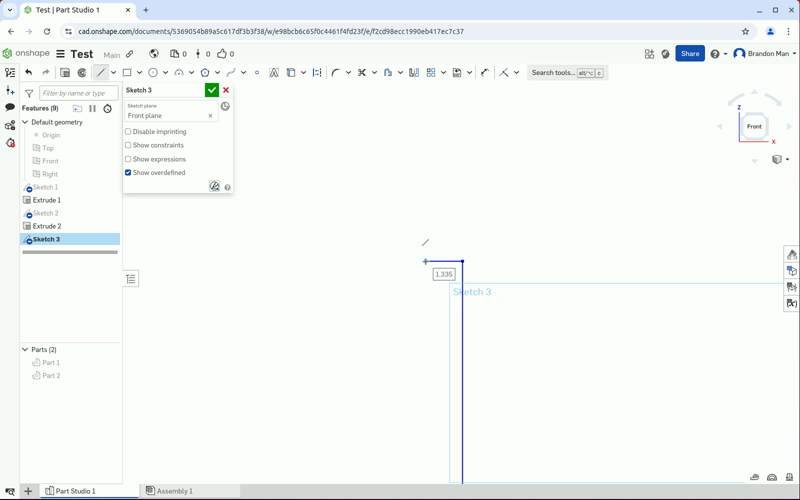
scroll(-6)
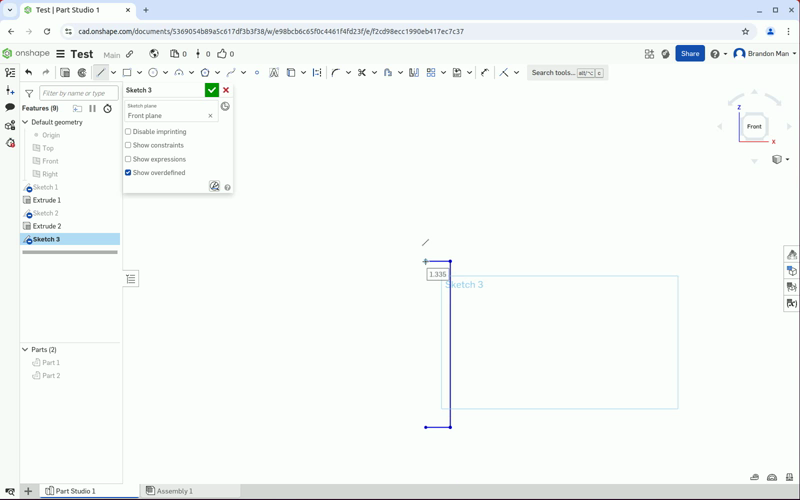
scroll(-6)
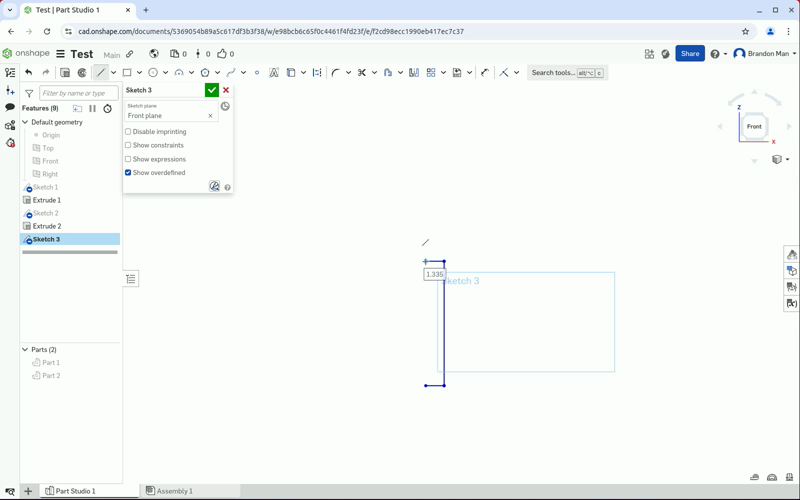
scroll(-6)
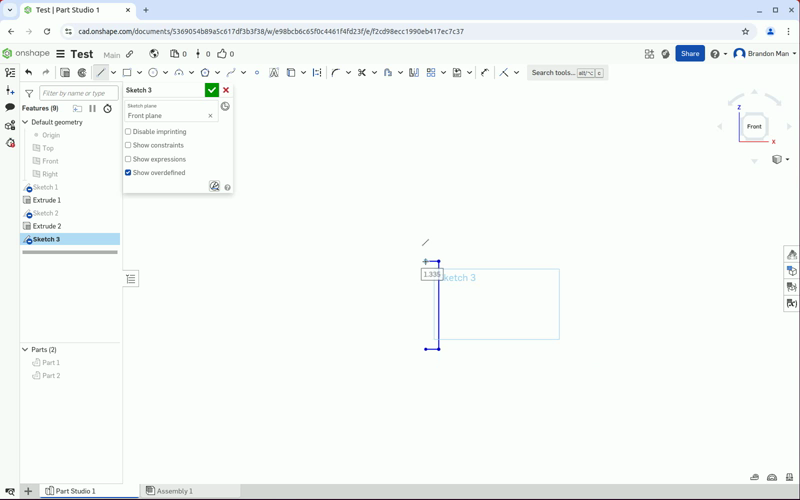
scroll(-6)
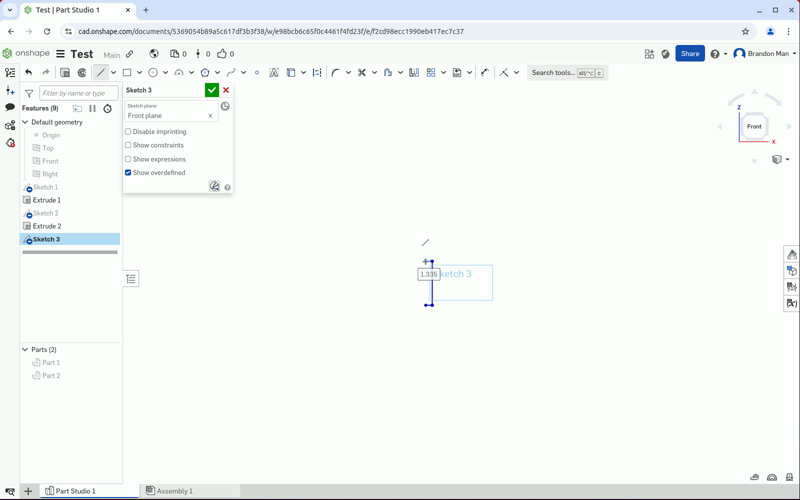
key_up(shift)
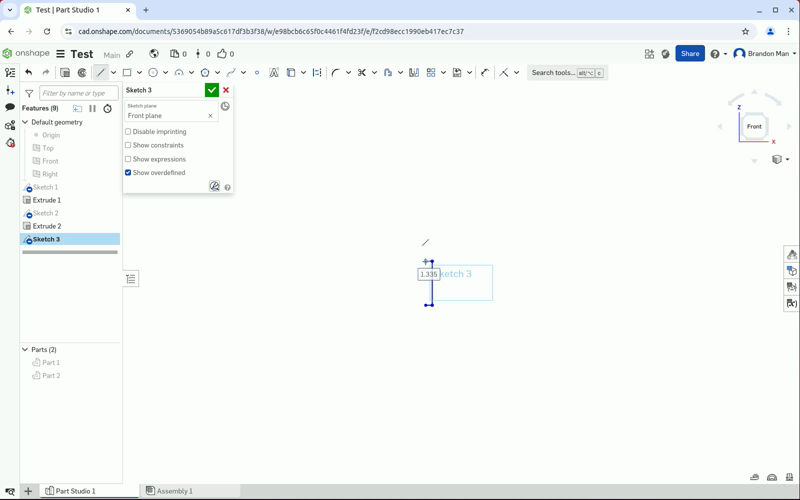
key(esc)
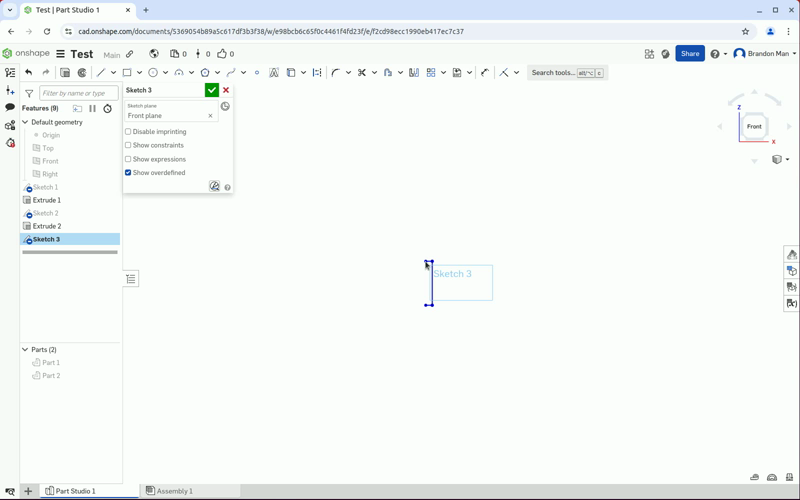
key(a)
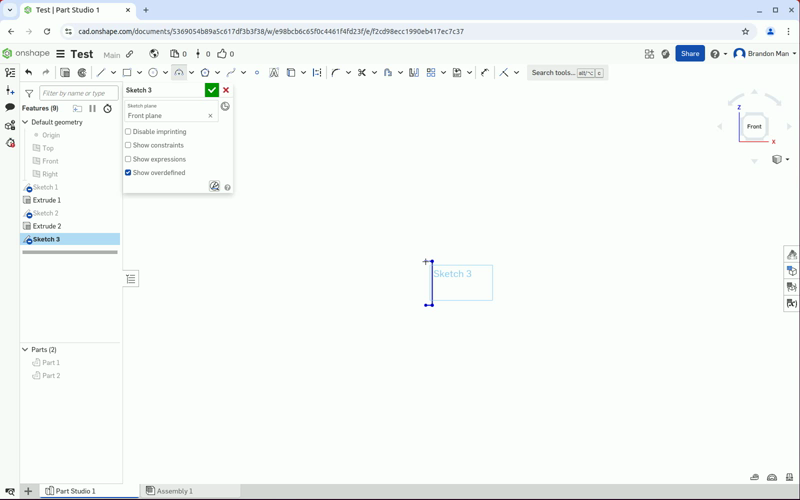
mouse_move(425, 261)
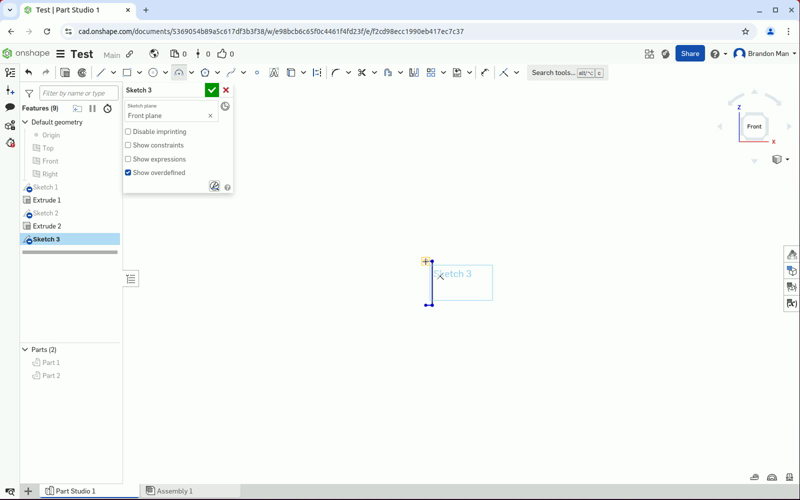
click(425, 261)
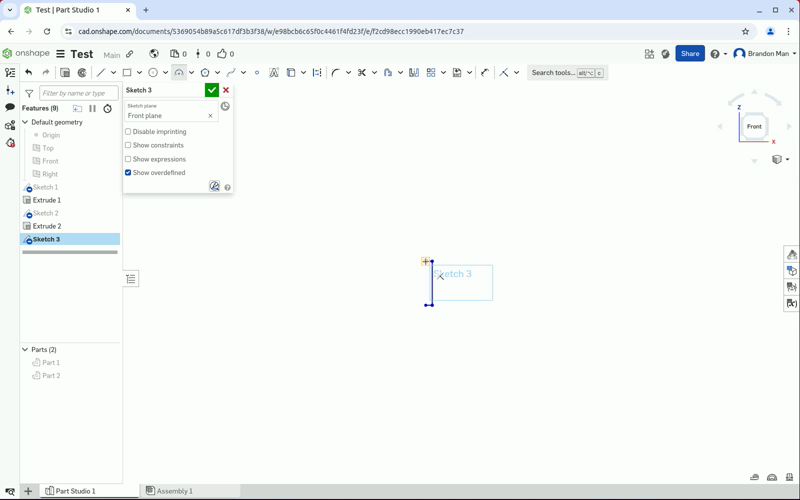
mouse_move(425, 305)
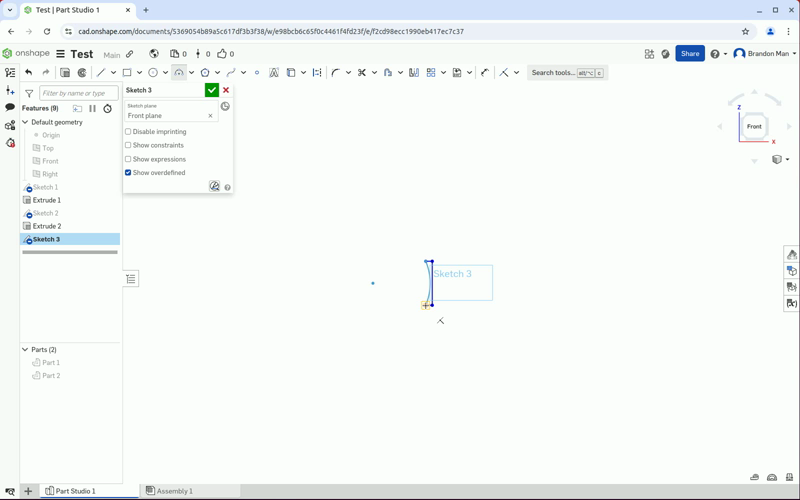
click(425, 305)
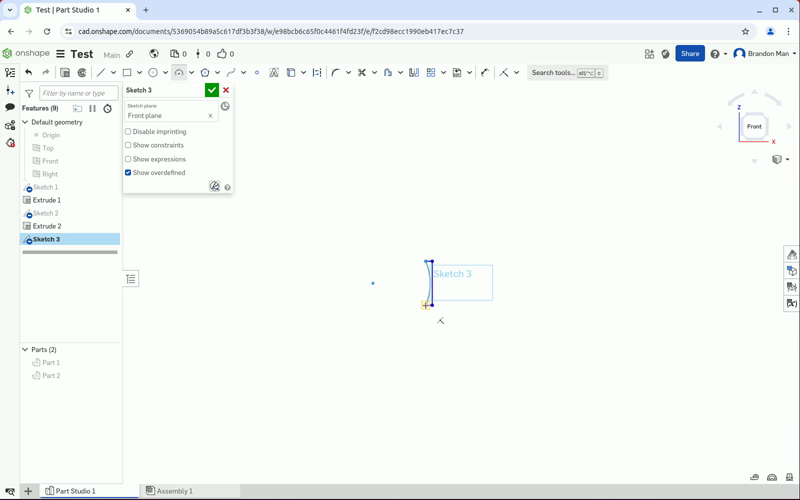
key_down(shift)
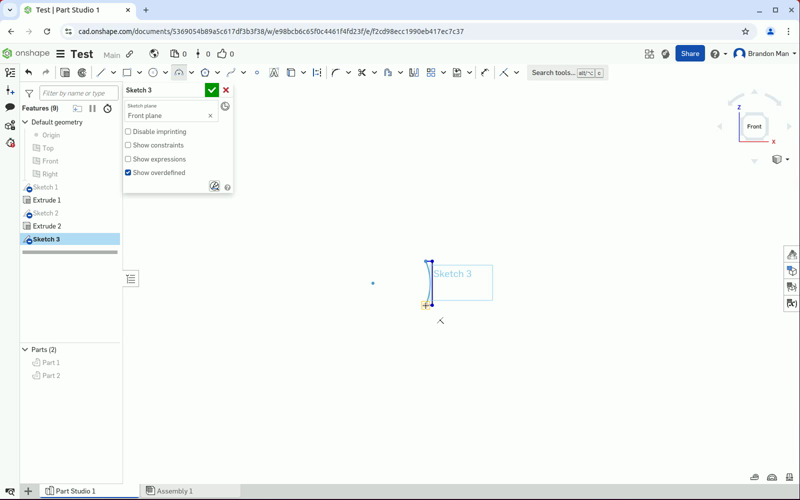
mouse_move(503, 282)
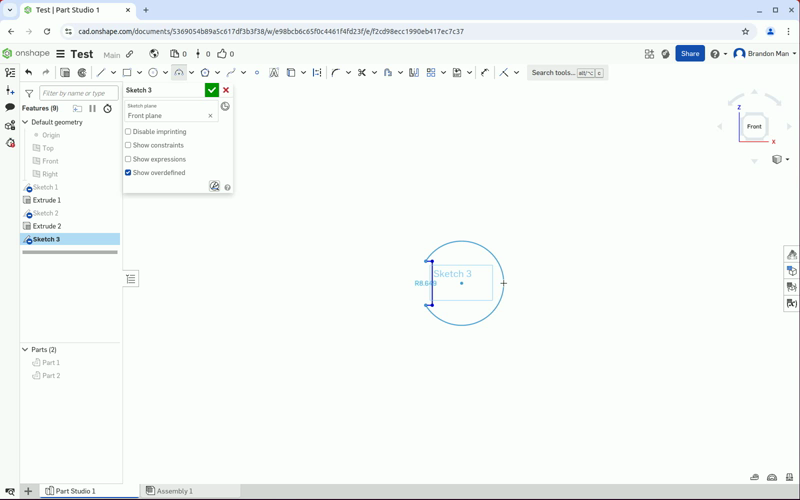
click(503, 282)
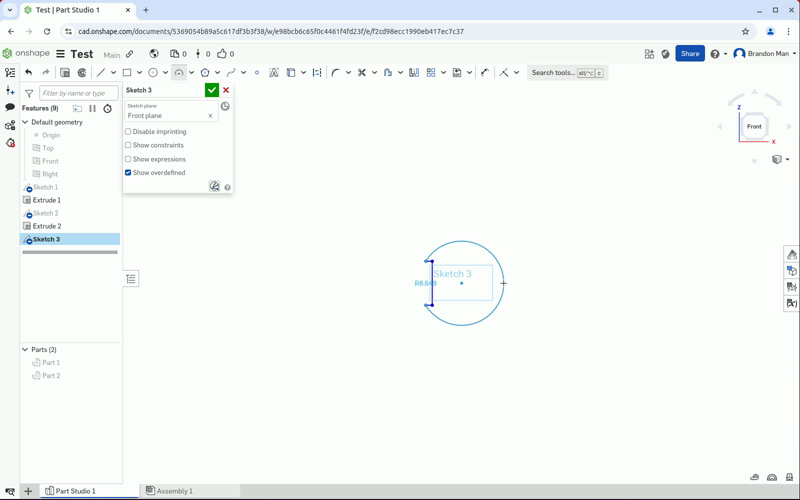
key_up(shift)
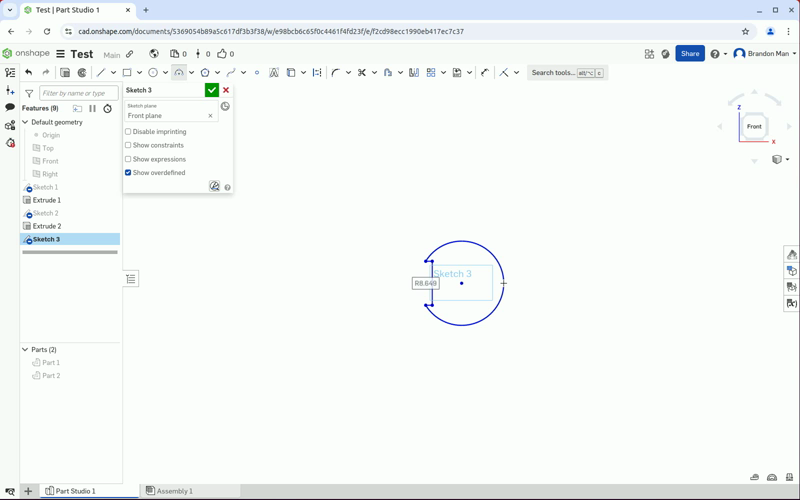
key(esc)
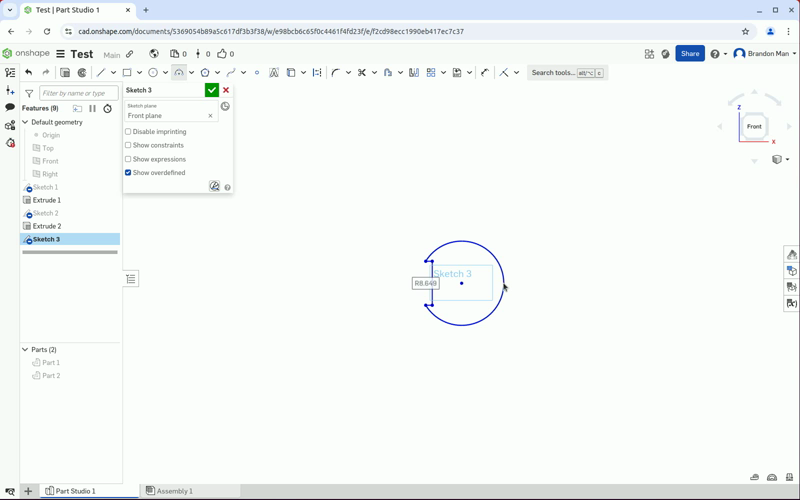
key(c)
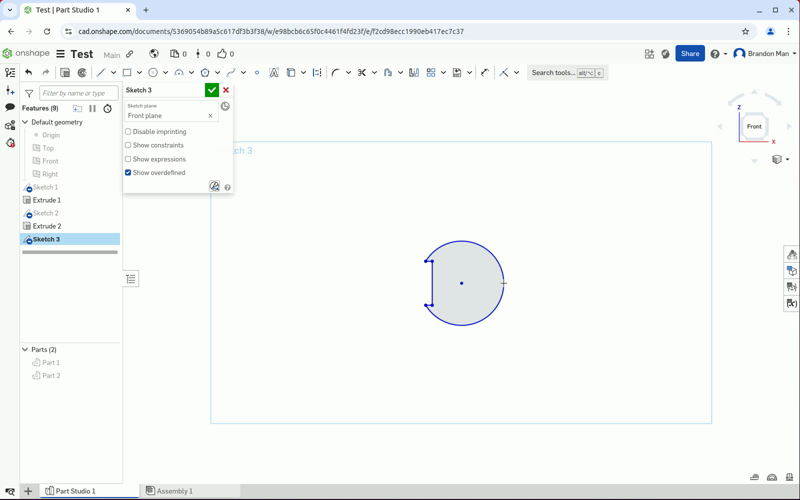
key_down(shift)
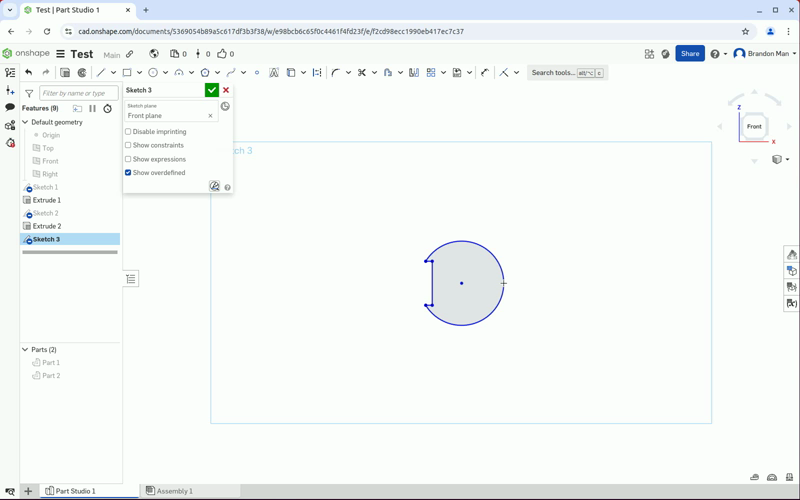
mouse_move(461, 282)
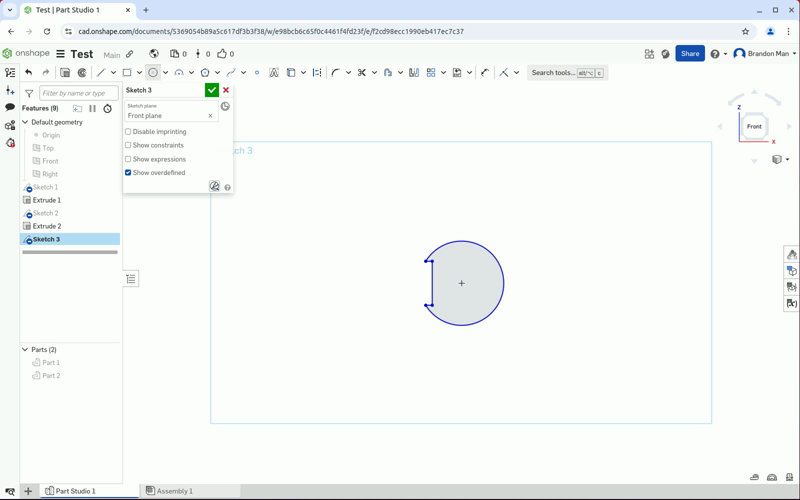
click(461, 282)
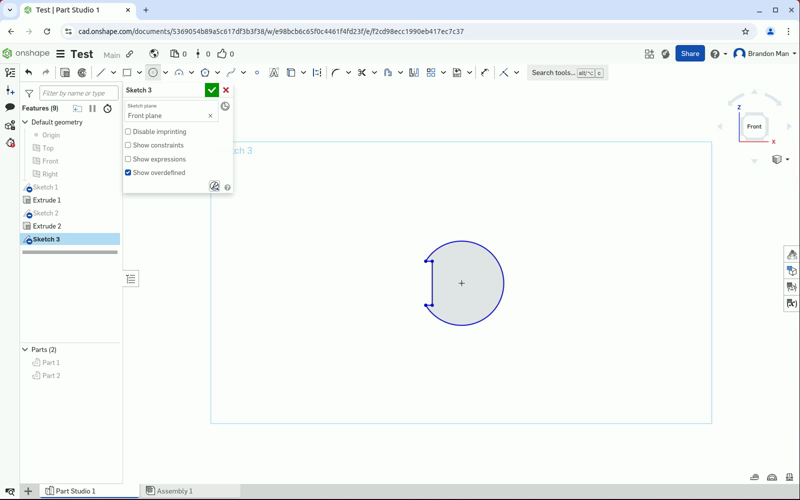
key_up(shift)
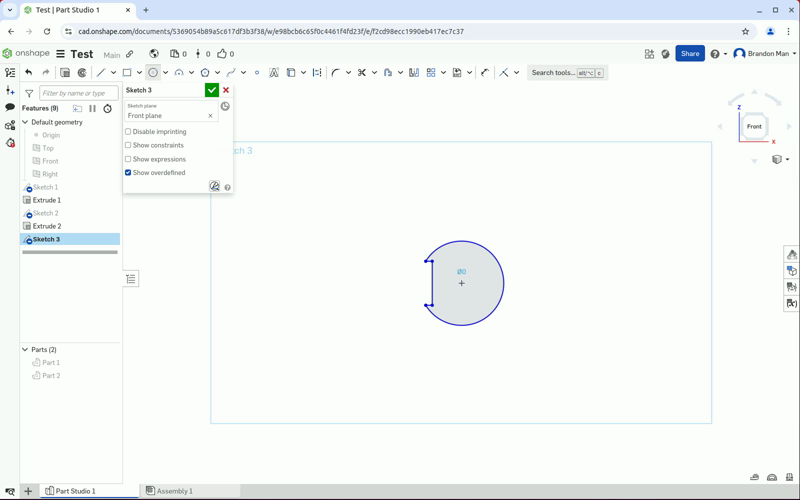
mouse_move(478, 282)
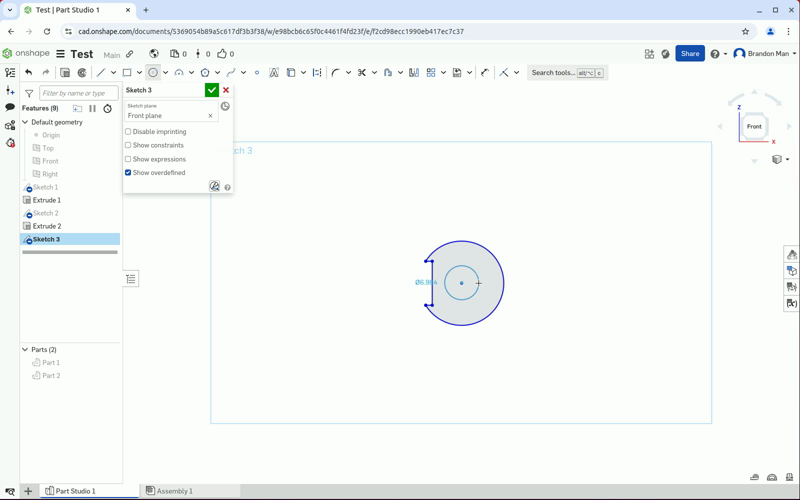
click(478, 282)
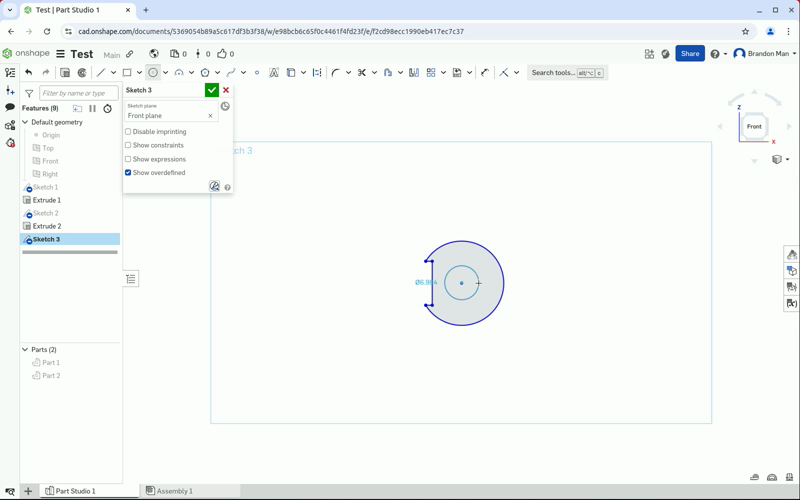
key(esc)
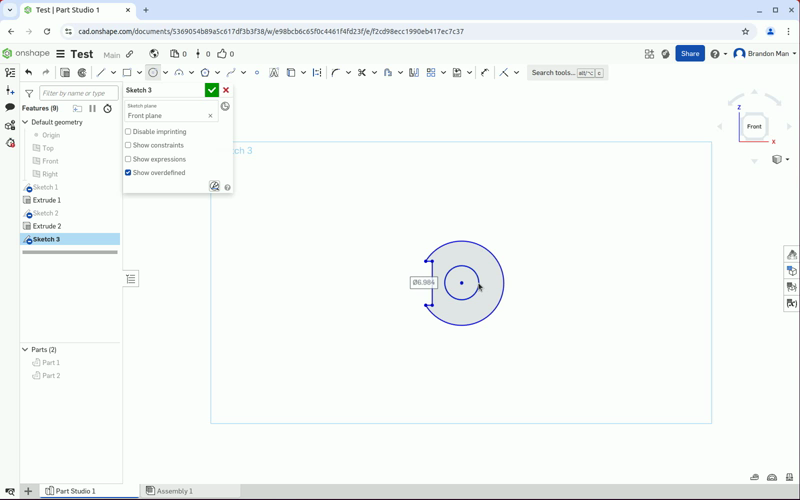
mouse_move(476, 314)
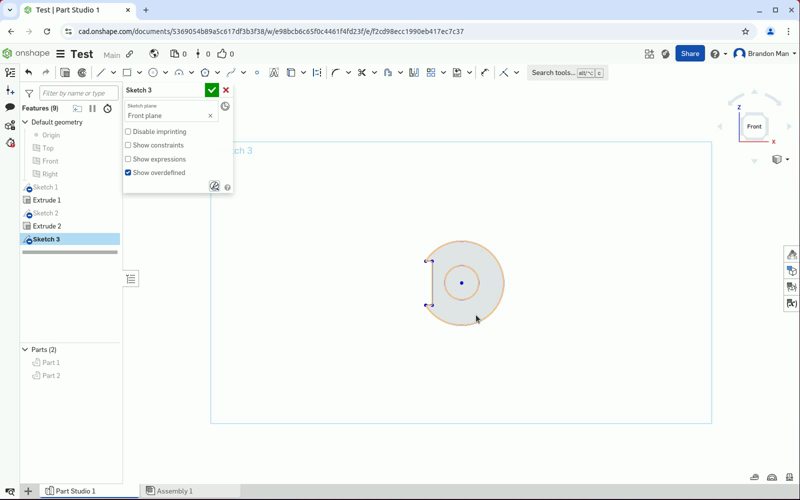
click(476, 314)
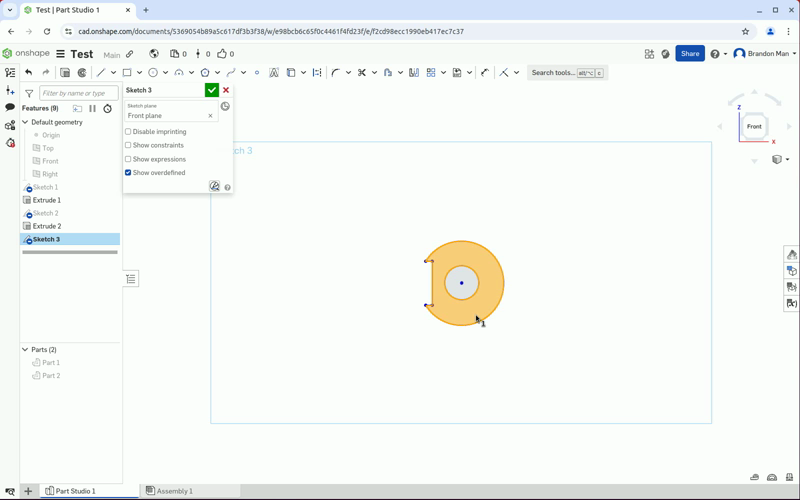
mouse_move(73, 352)
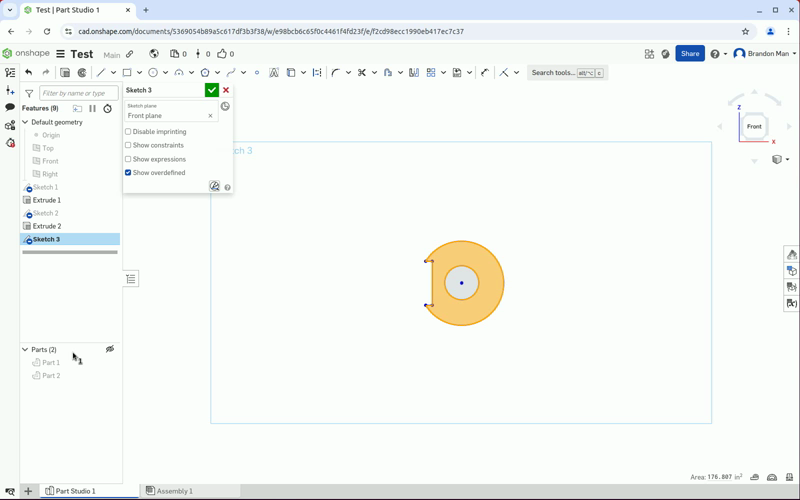
key(shift+y)
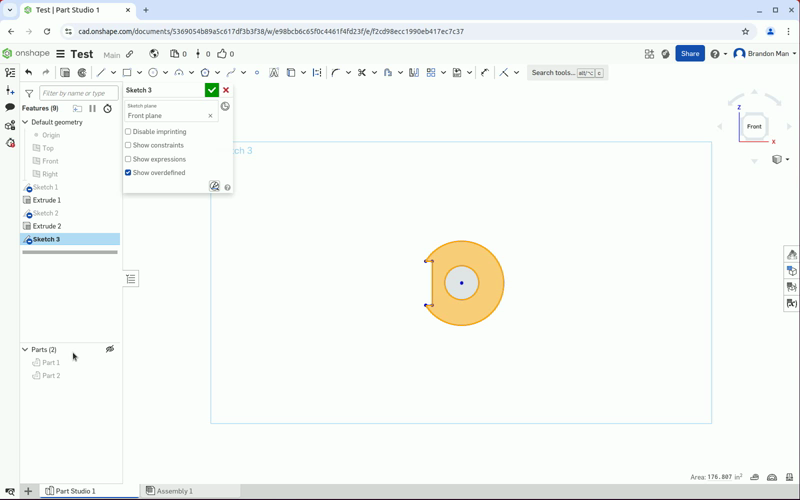
key(shift+e)
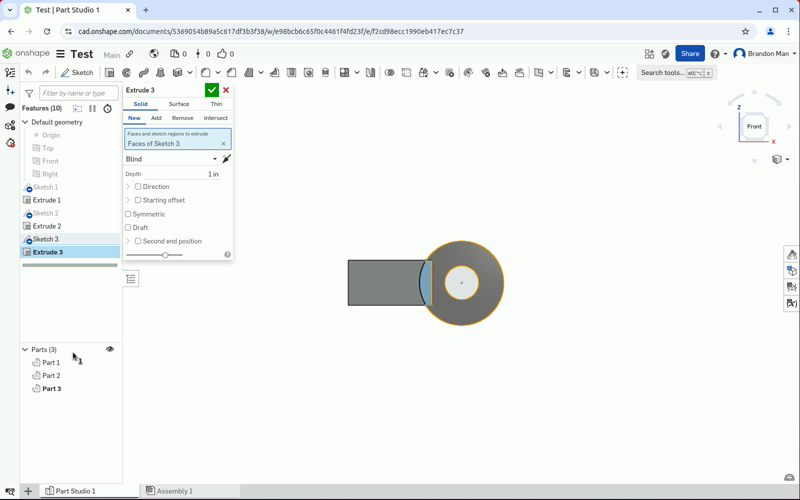
mouse_move(143, 106)
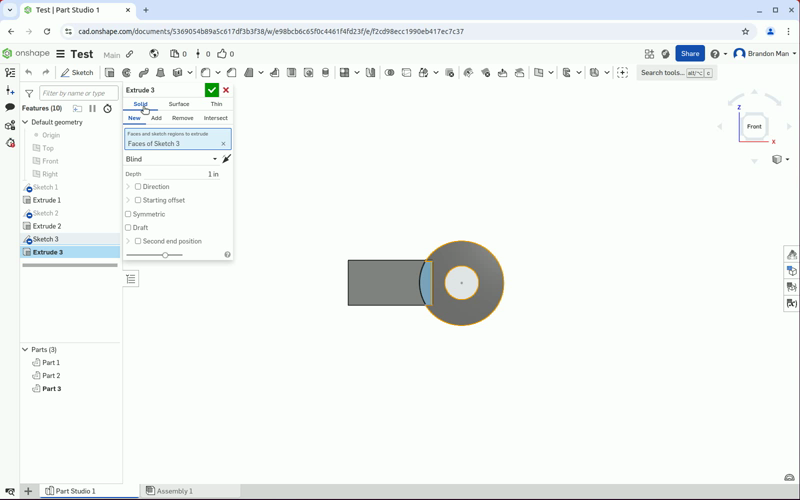
click(143, 106)
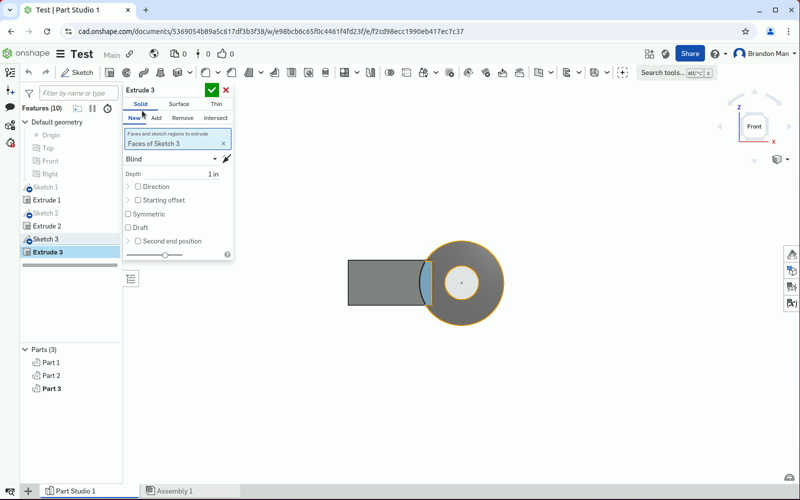
mouse_move(137, 120)
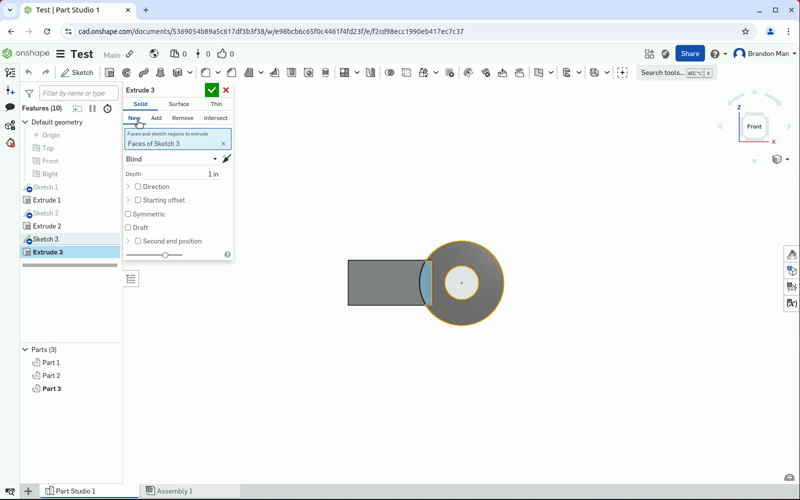
click(137, 120)
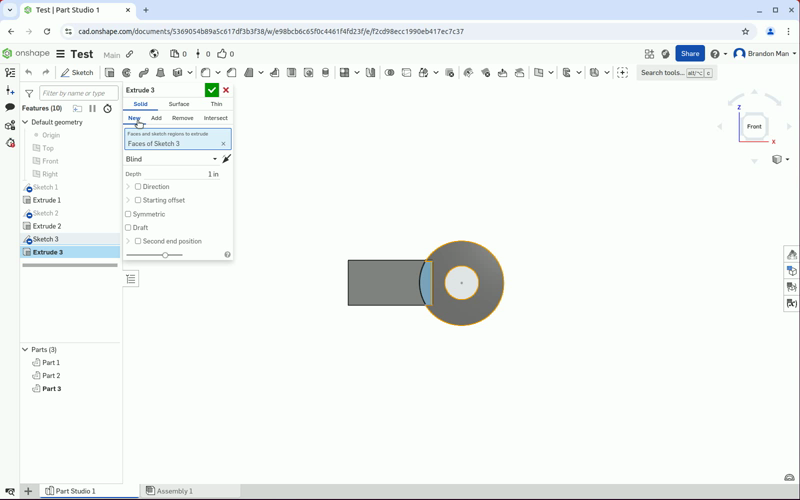
key(tab, 4)
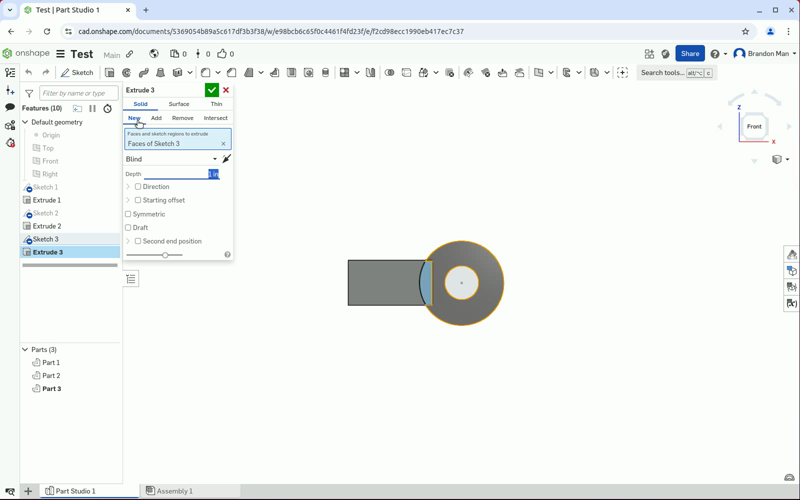
text(8.666)
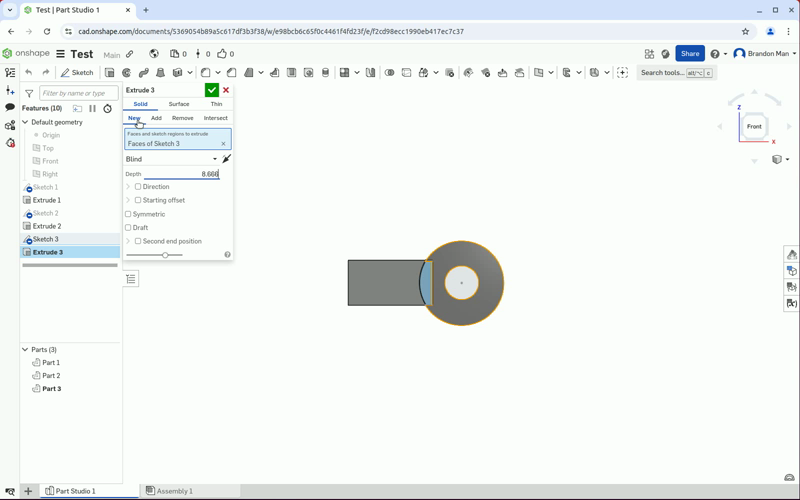
key(enter)
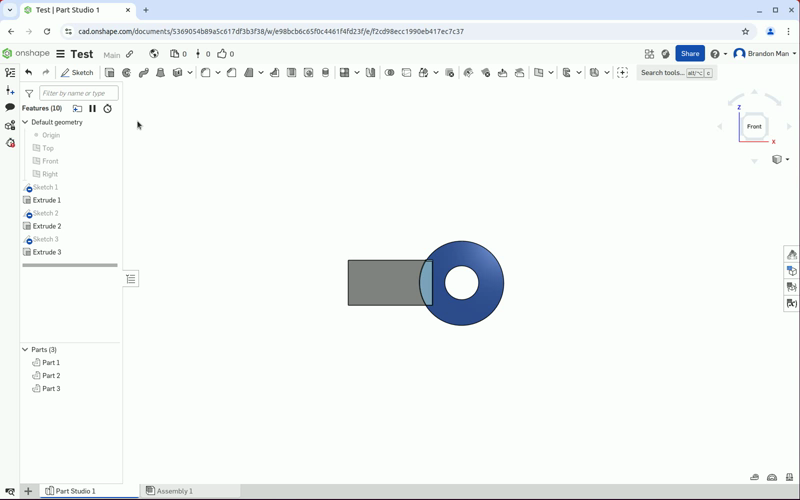
key(shift+h)
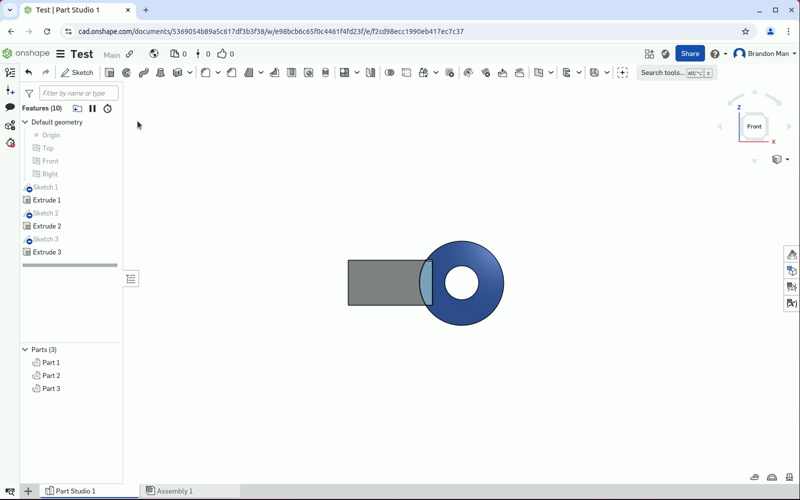
key(shift+h)
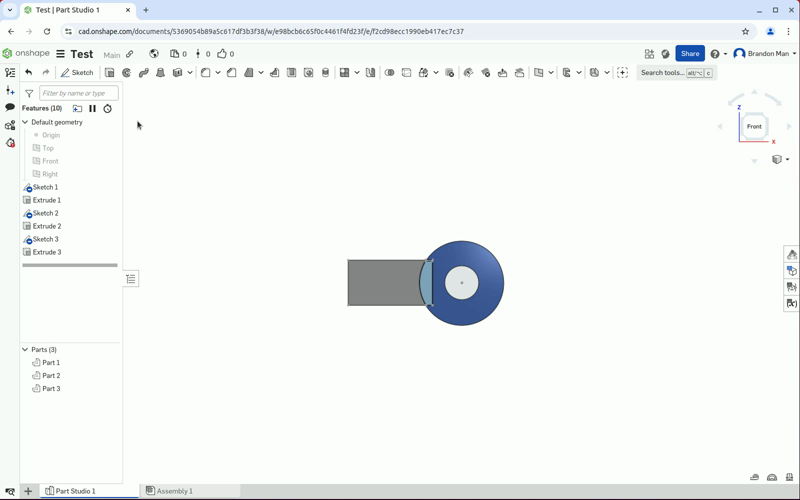
key(shift+7)
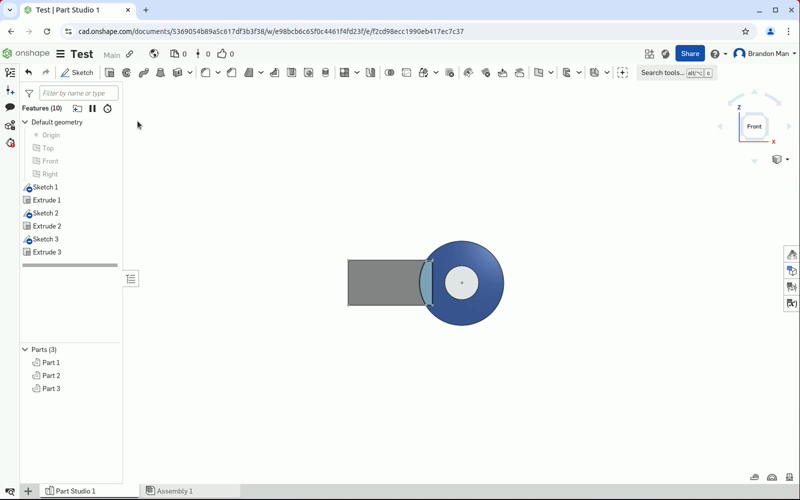
key(left, 2)
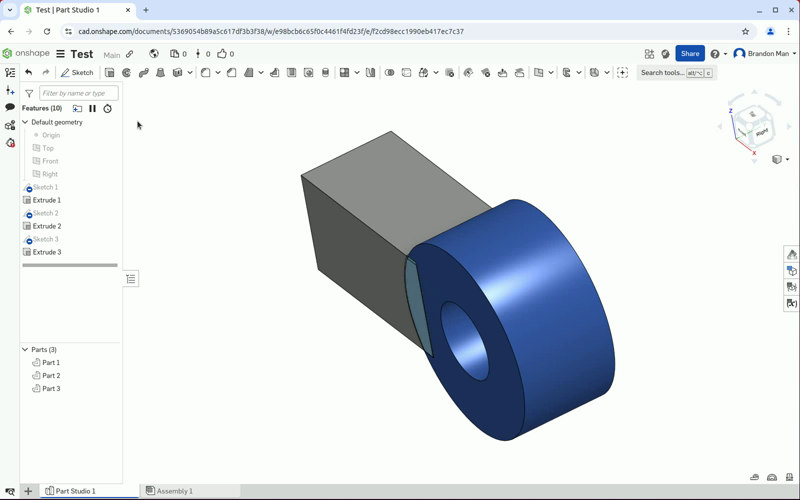
key(down, 2)
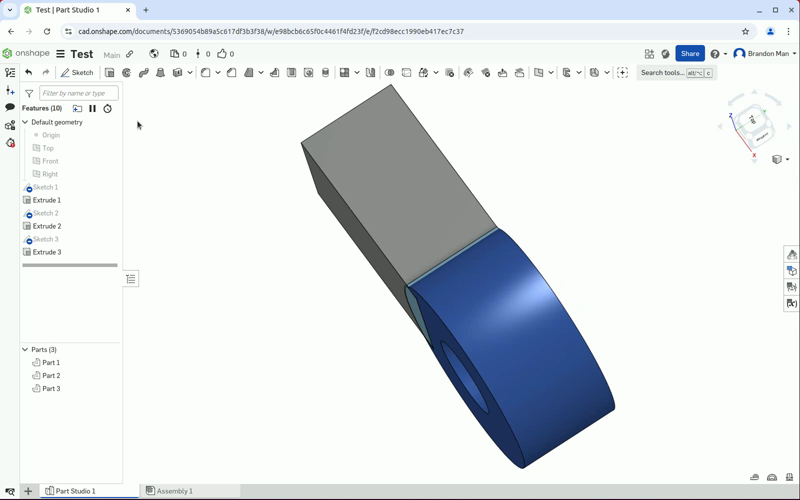
key(up, 2)
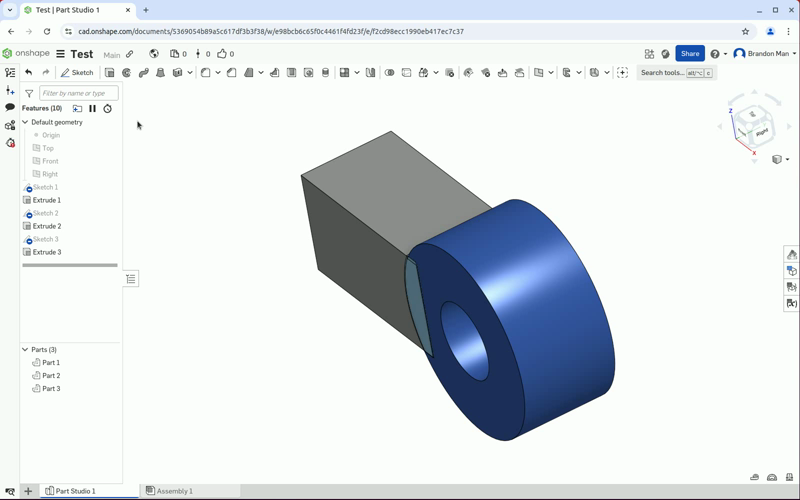
key(right, 2)
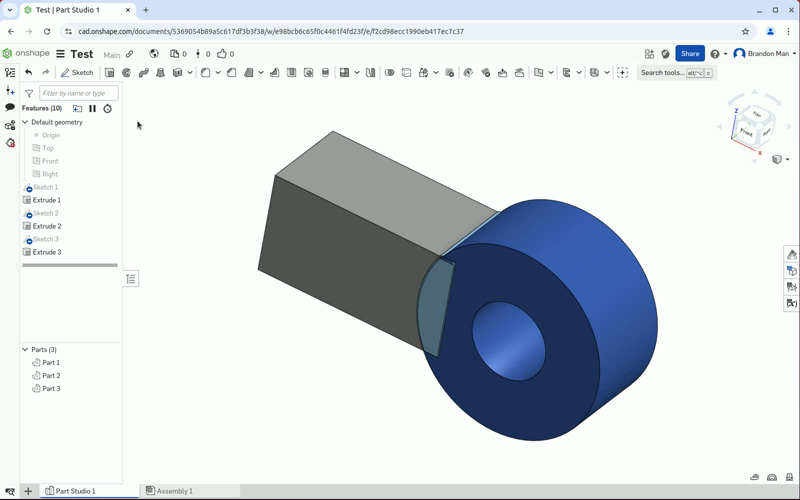
mouse_move(73, 189)
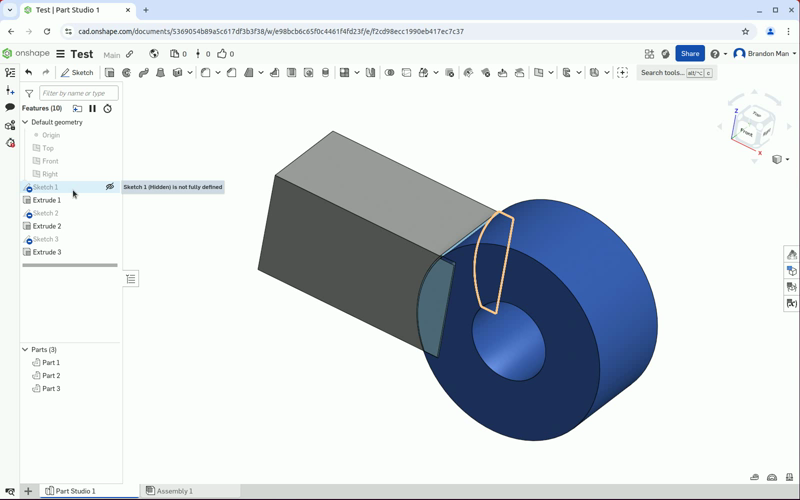
click(73, 189)